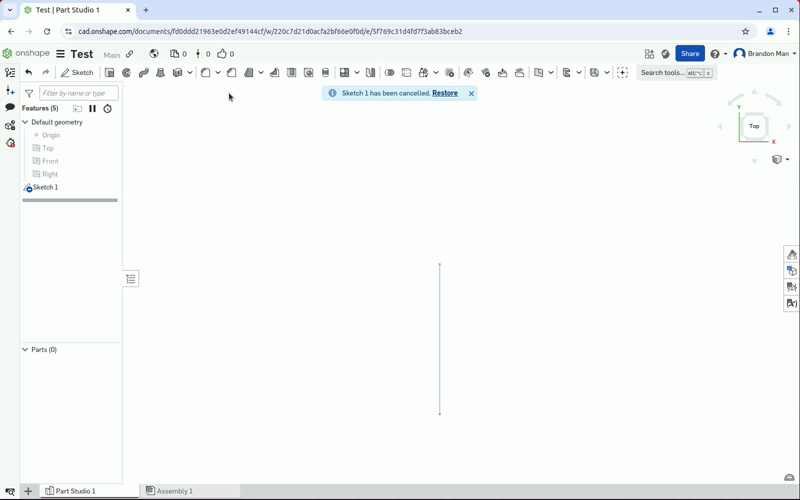
key(shift+h)
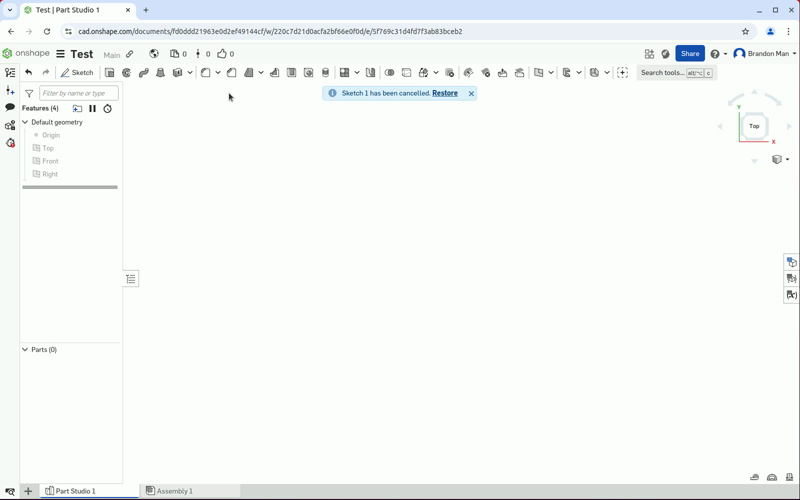
mouse_move(73, 352)
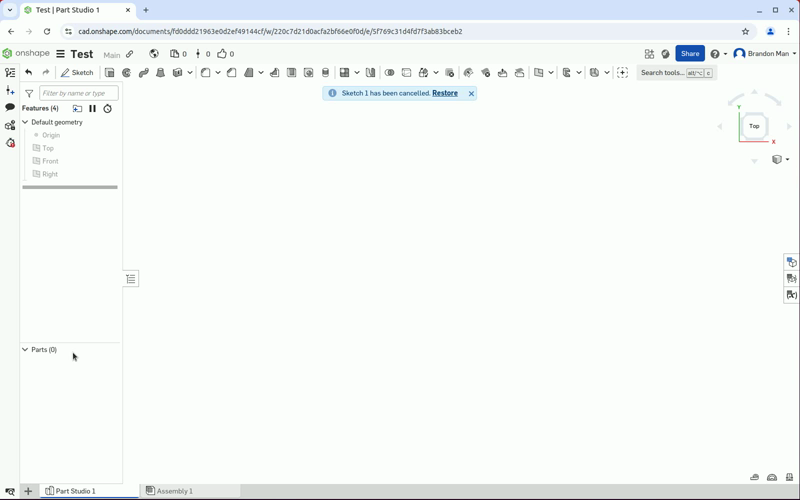
key(y)
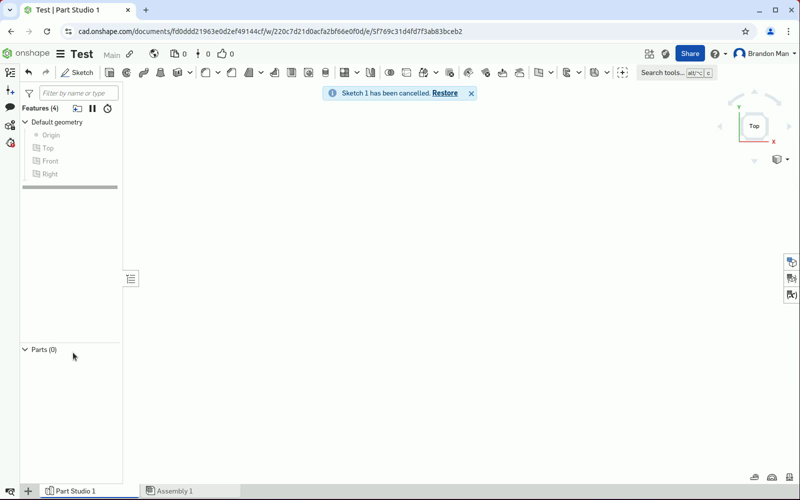
key(shift+p)
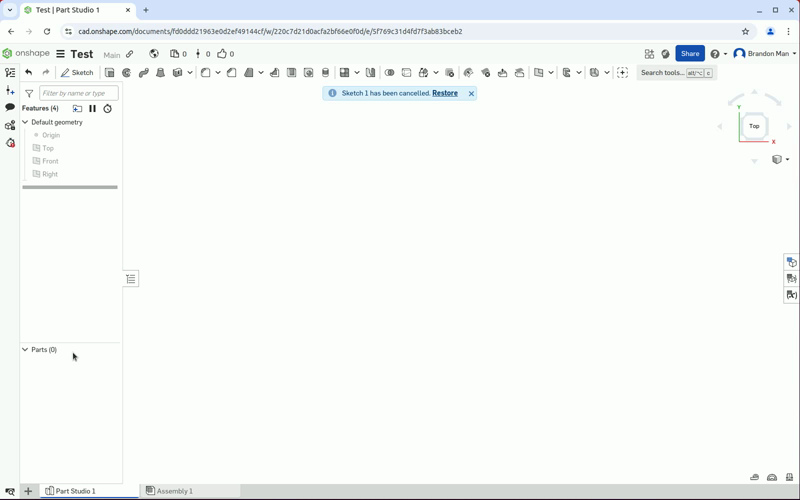
key(space)
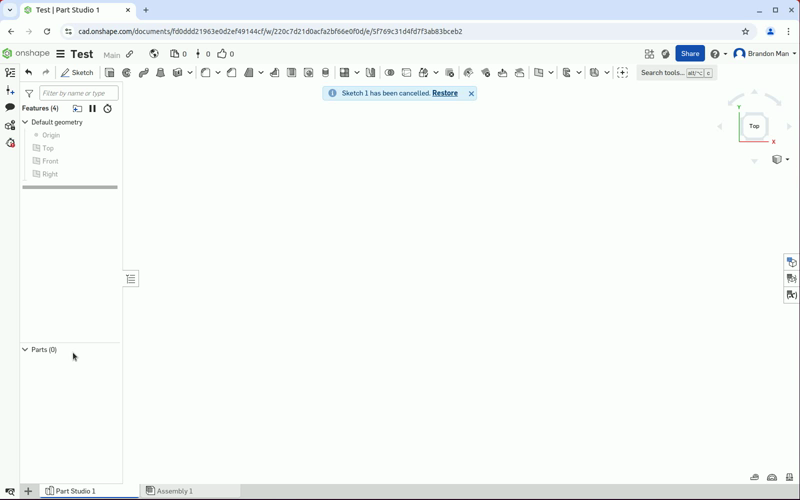
key_down(shift)
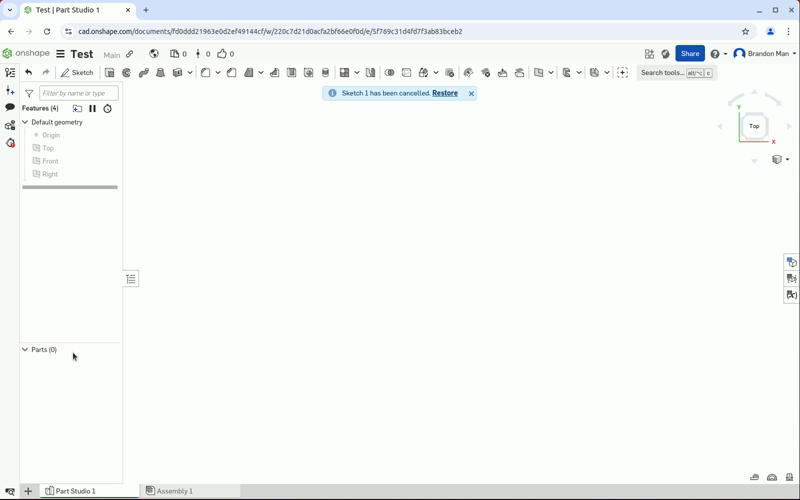
key(up)
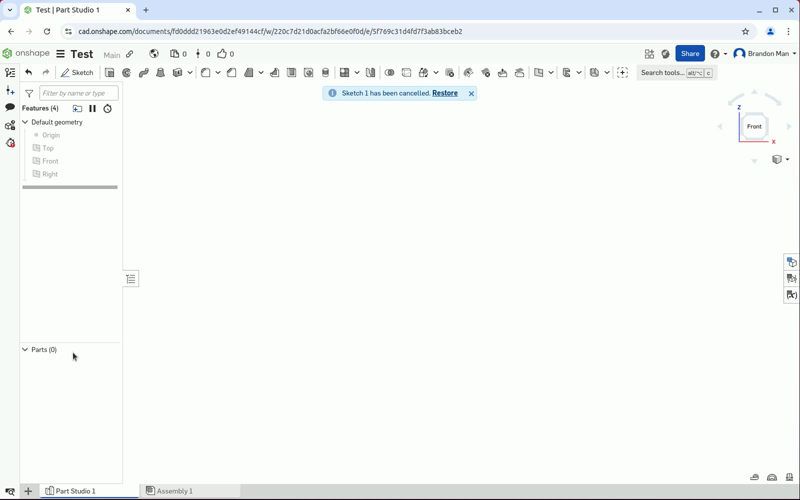
key_up(shift)
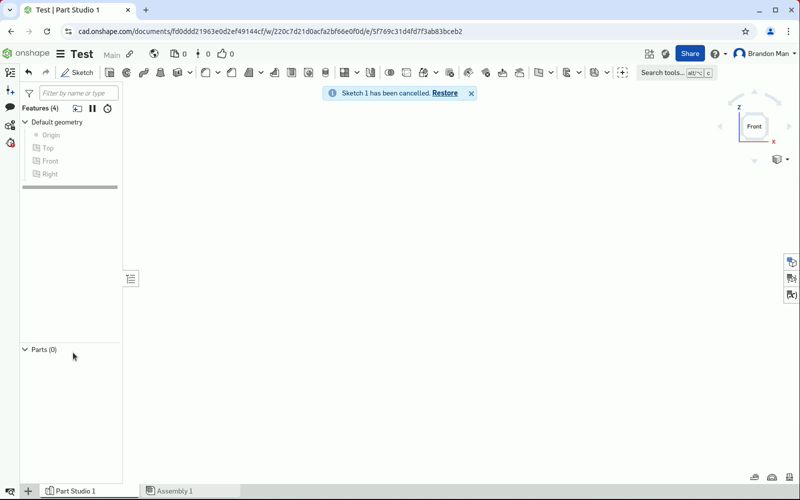
mouse_move(73, 352)
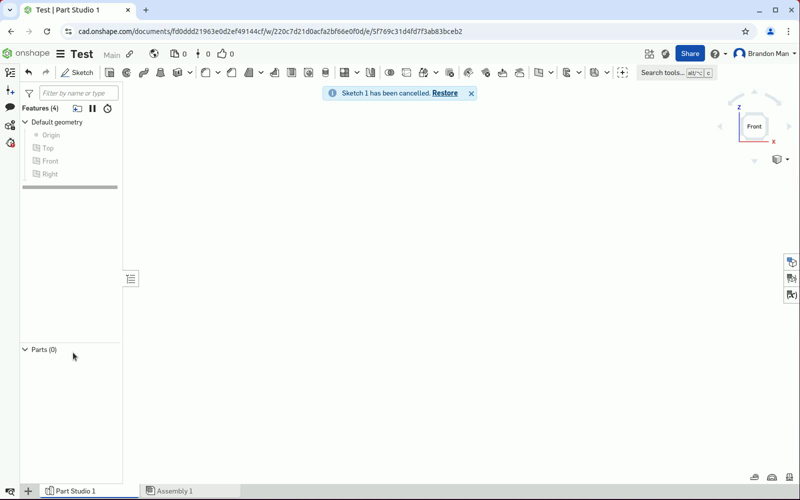
key(shift+y)
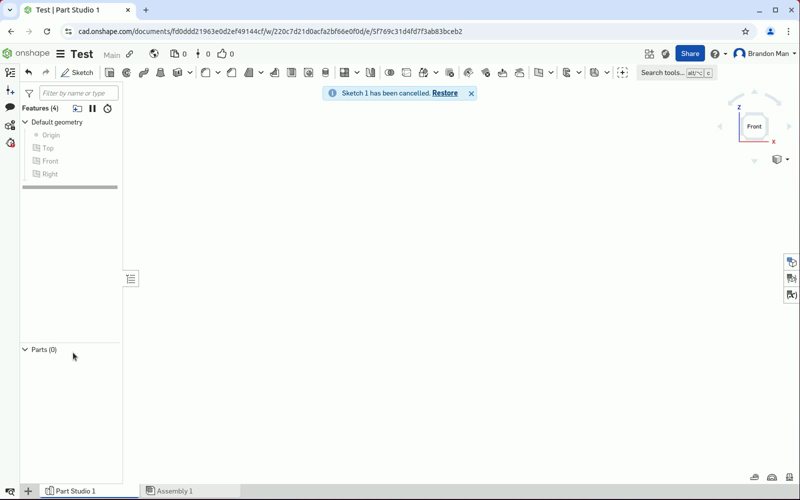
key(shift+s)
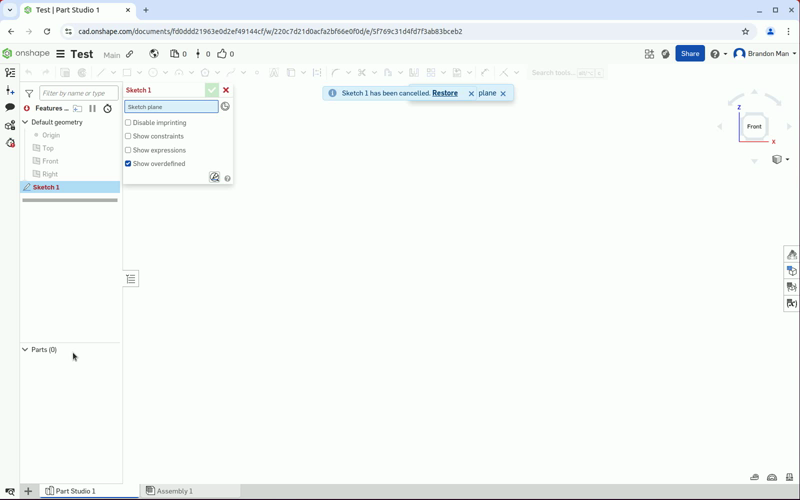
mouse_move(73, 163)
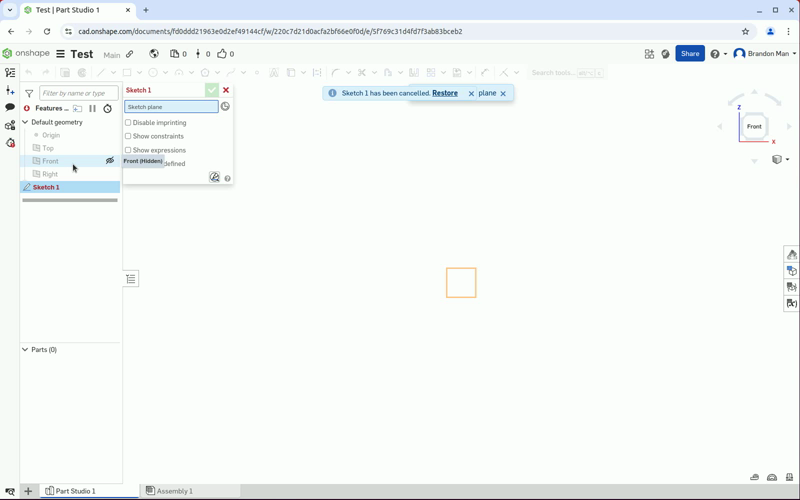
click(73, 163)
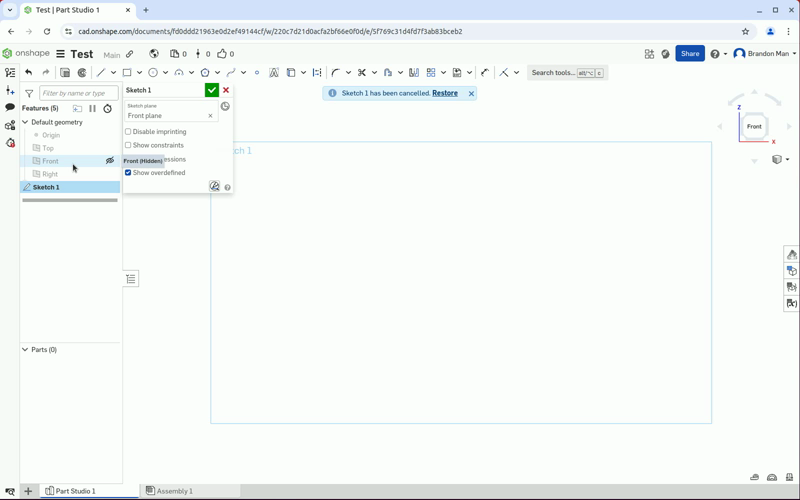
mouse_move(73, 352)
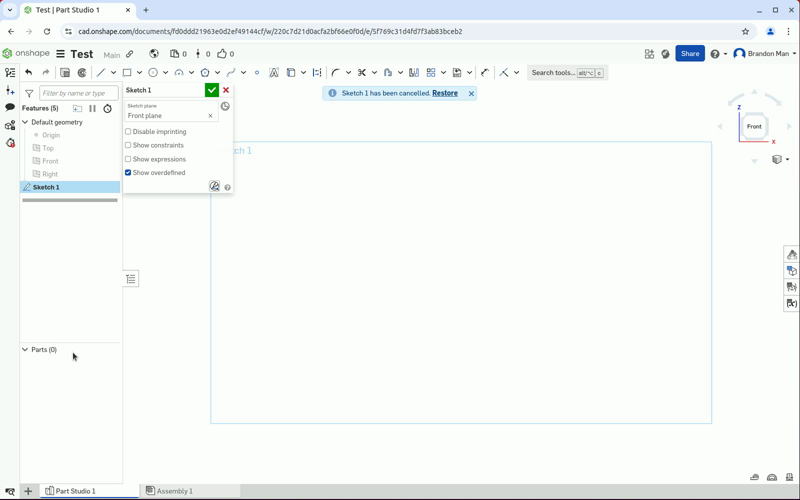
key(y)
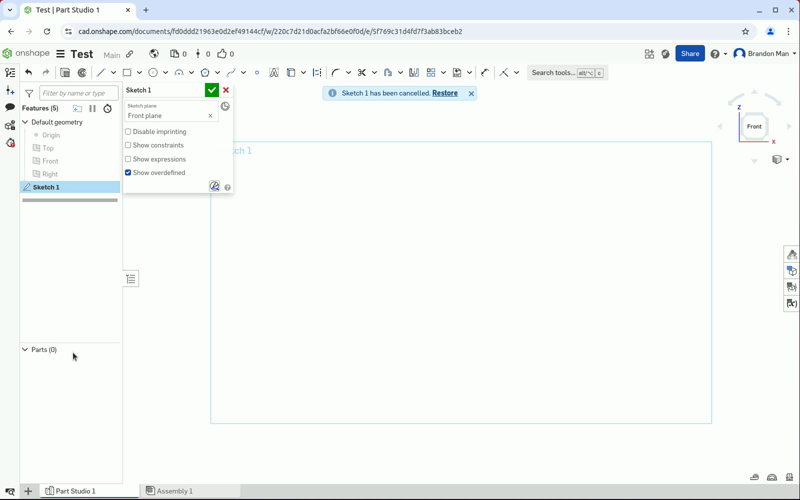
key(l)
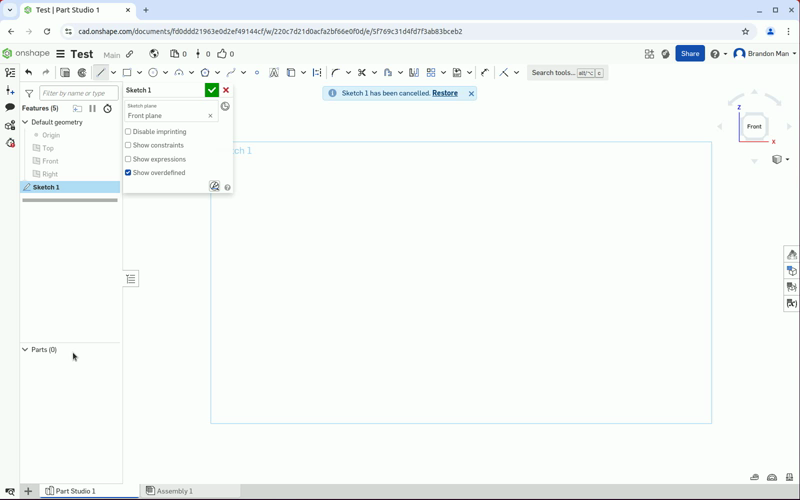
key_down(shift)
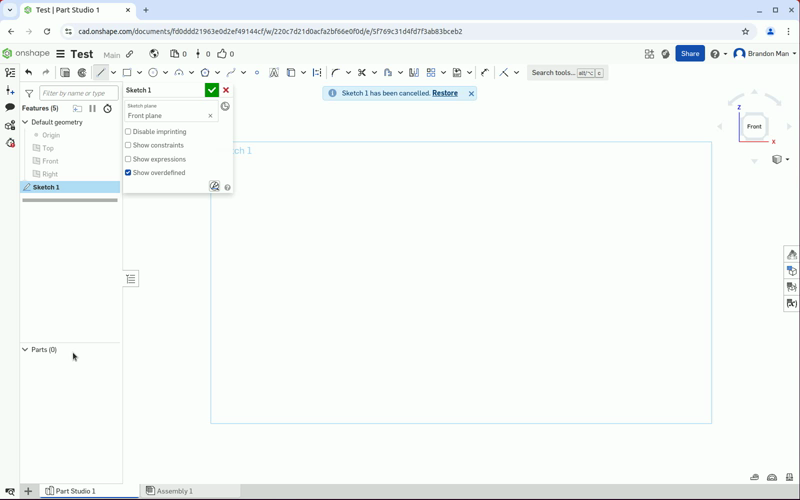
mouse_move(425, 282)
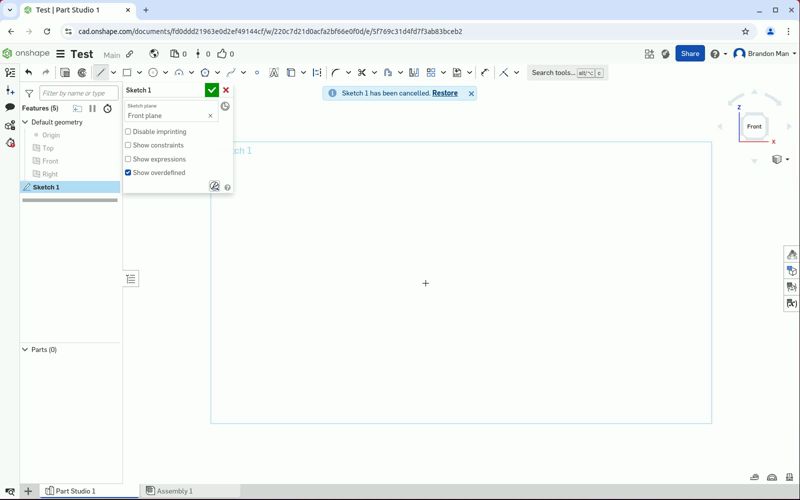
click(425, 282)
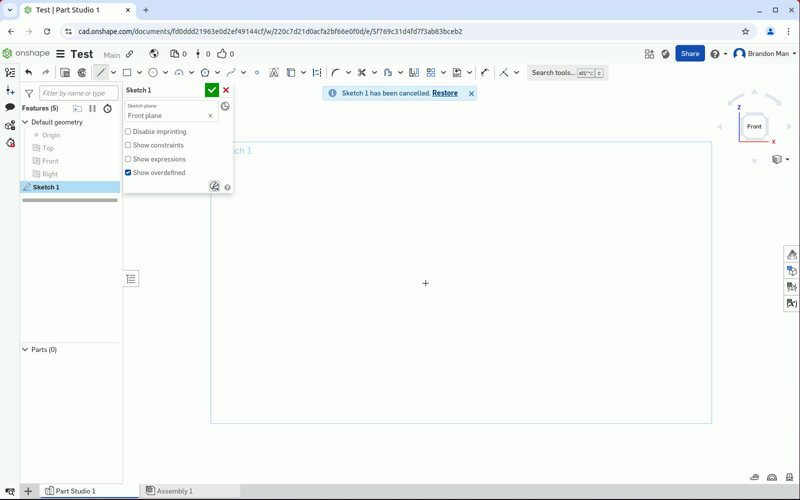
key_up(shift)
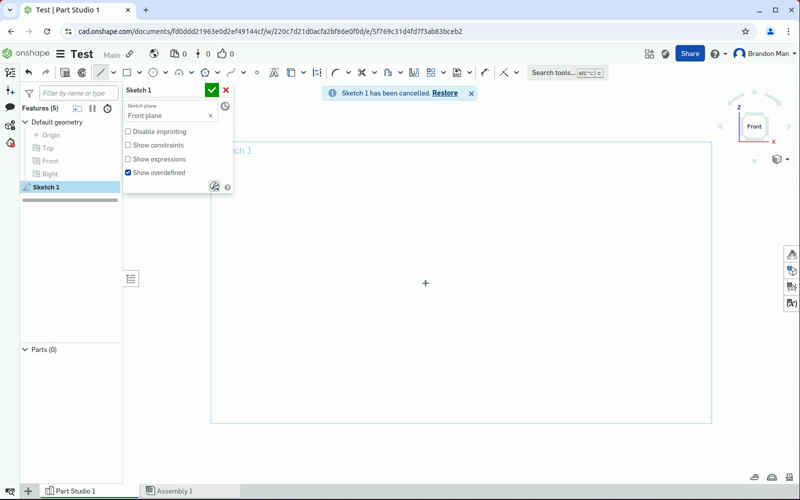
key_down(shift)
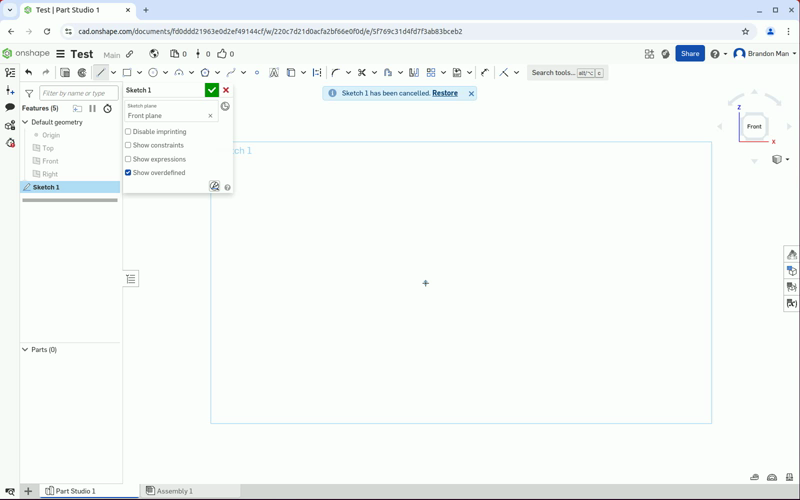
mouse_move(495, 282)
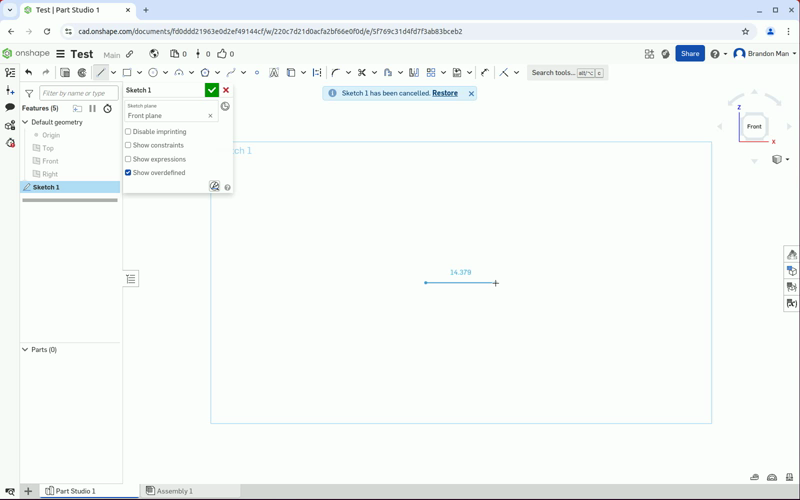
click(495, 282)
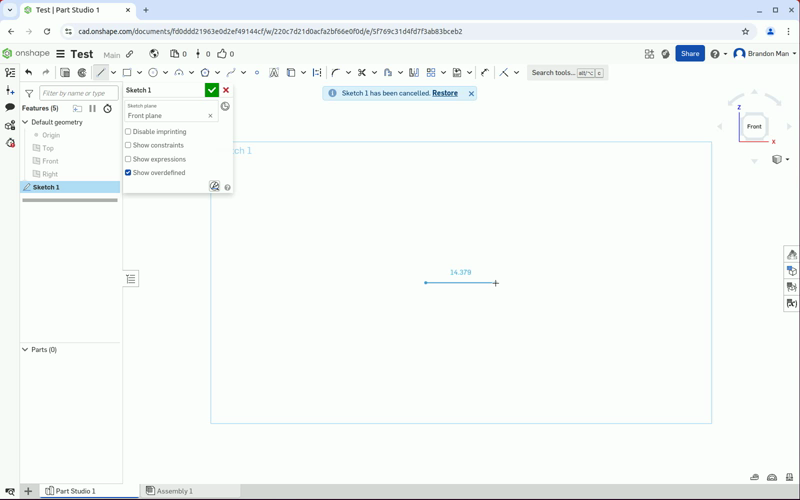
key_up(shift)
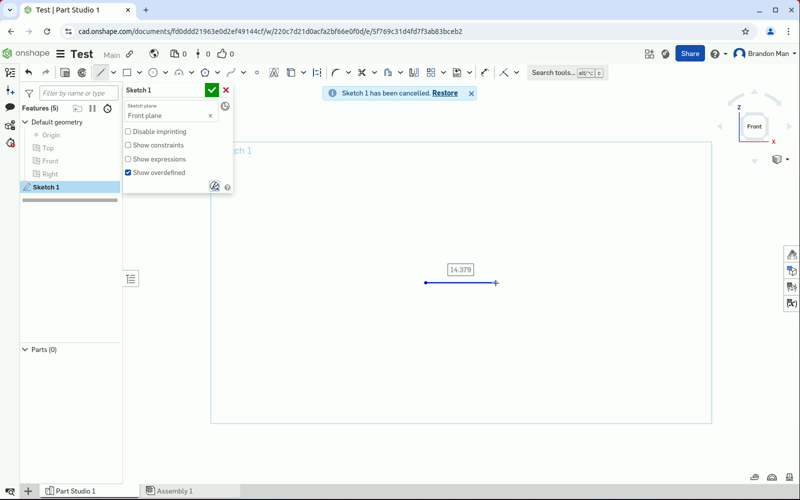
key_down(shift)
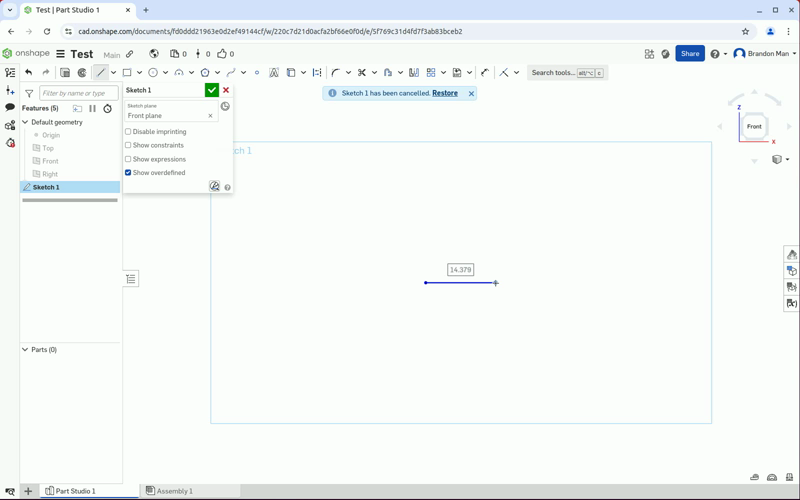
mouse_move(495, 170)
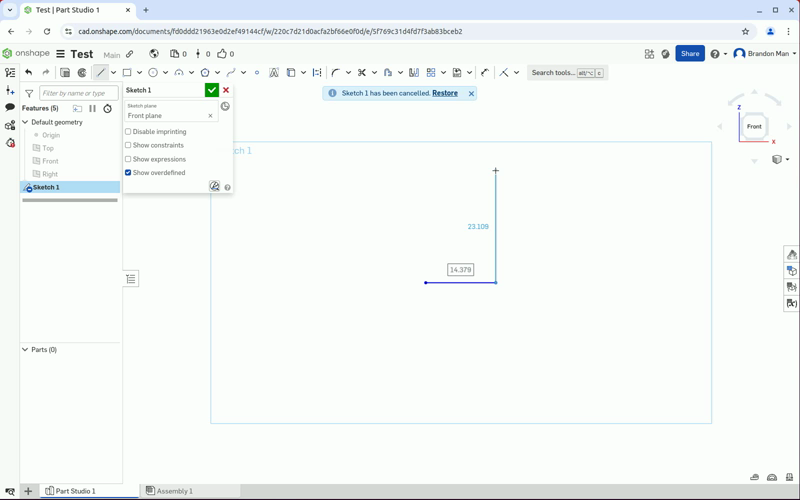
click(495, 170)
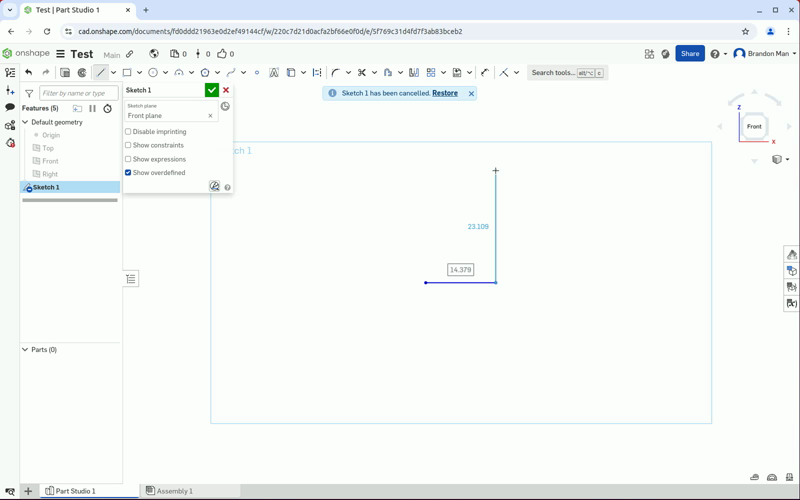
key_up(shift)
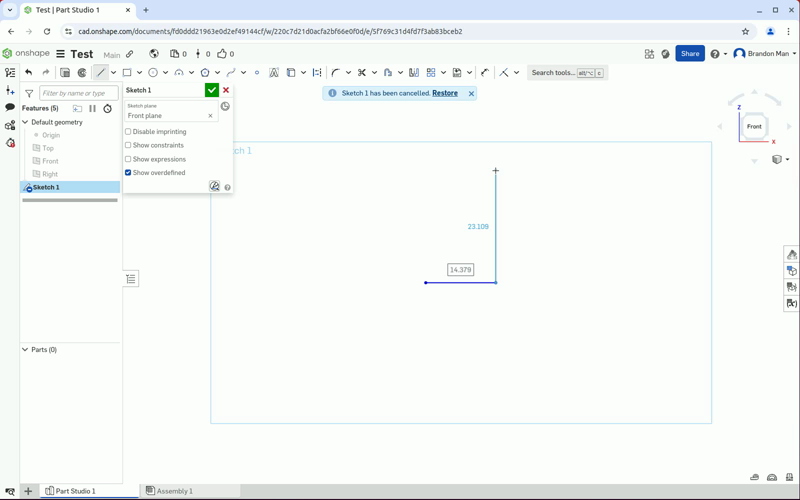
key_down(shift)
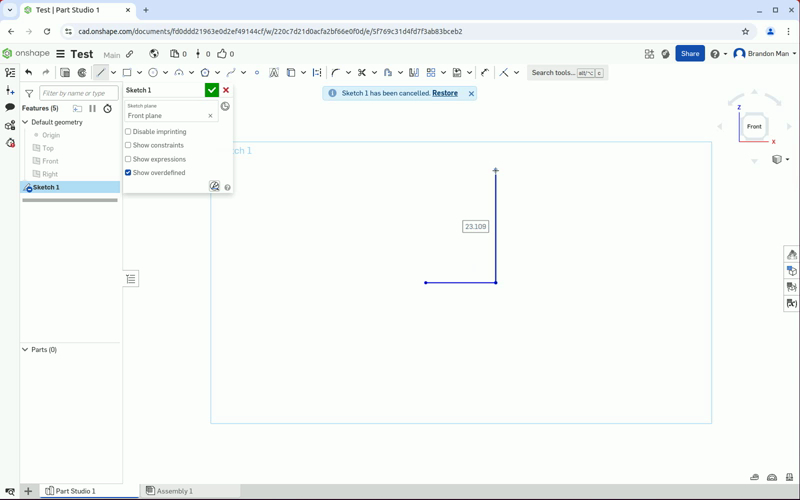
mouse_move(425, 170)
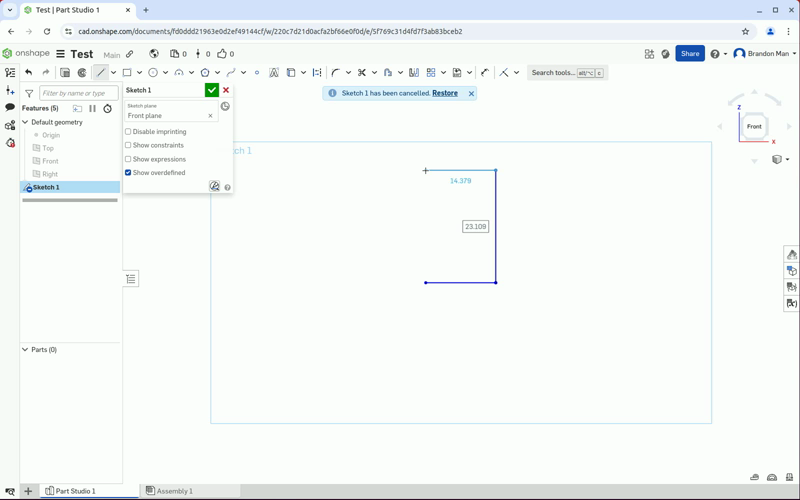
click(425, 170)
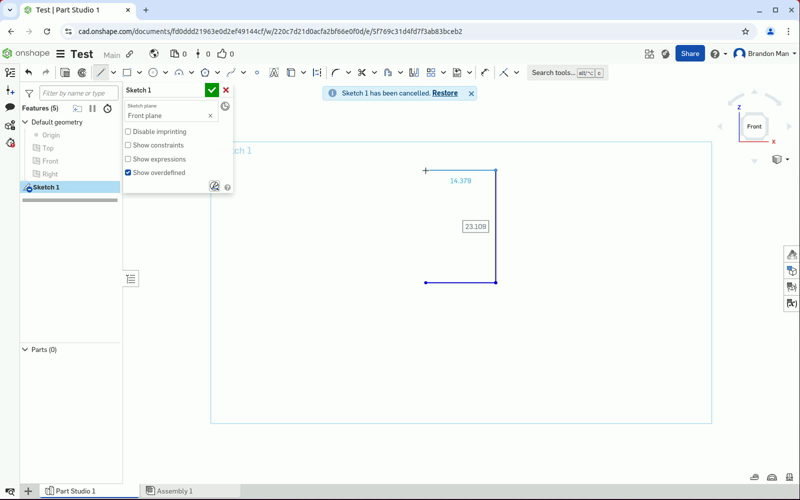
key_up(shift)
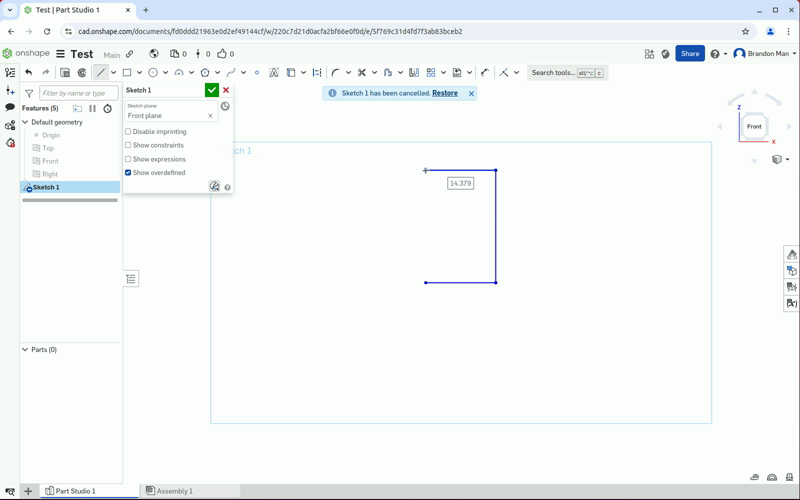
key_down(shift)
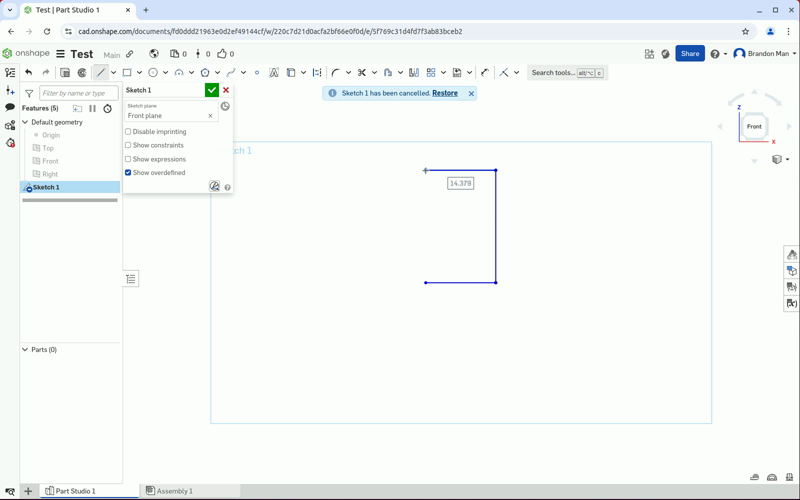
mouse_move(425, 282)
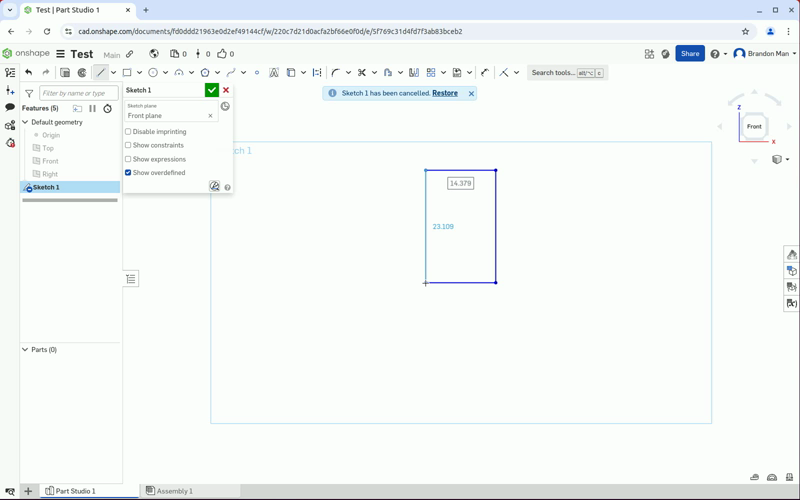
key_up(shift)
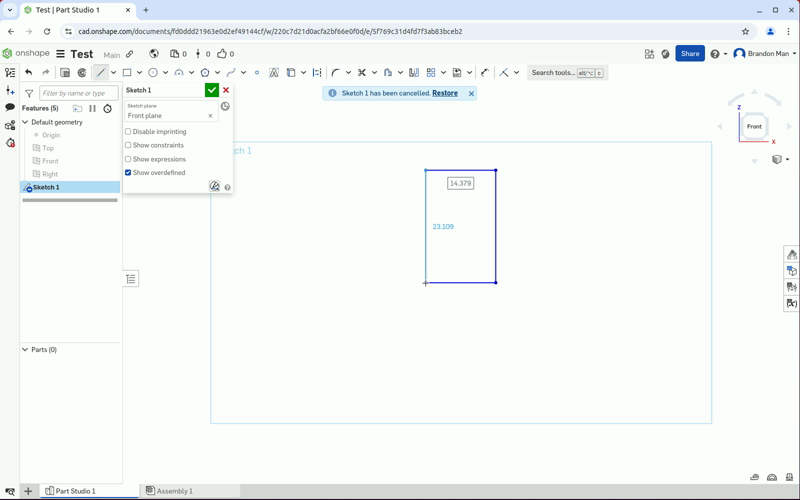
click(425, 282)
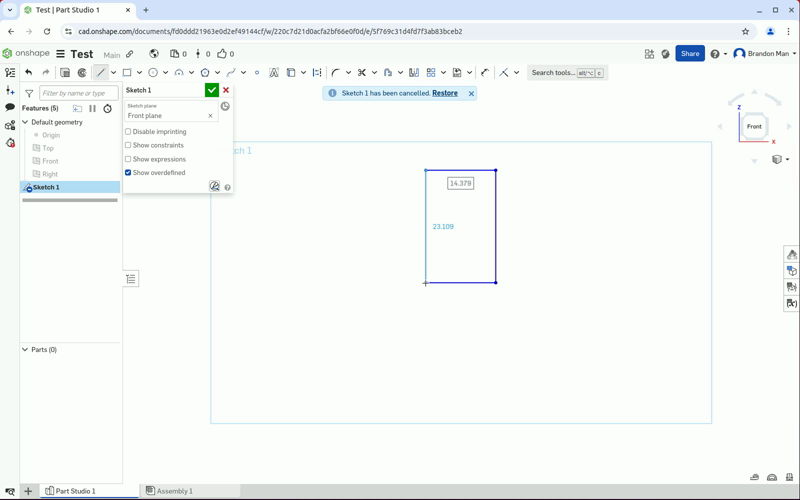
key(esc)
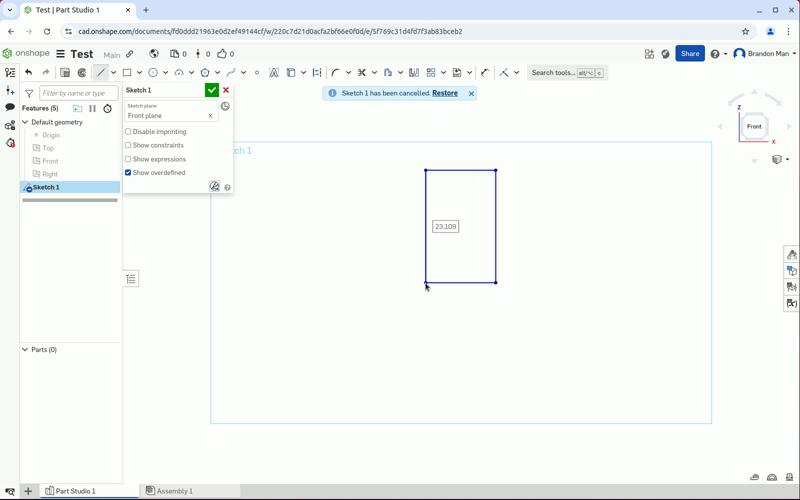
mouse_move(467, 245)
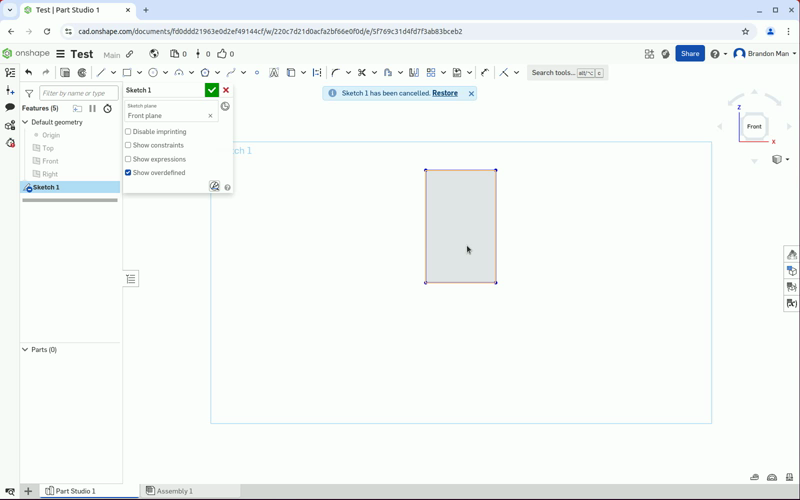
click(467, 245)
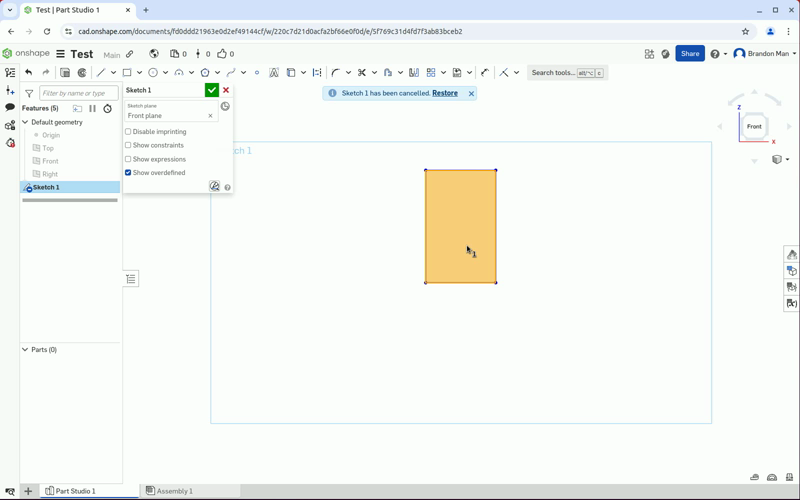
mouse_move(73, 352)
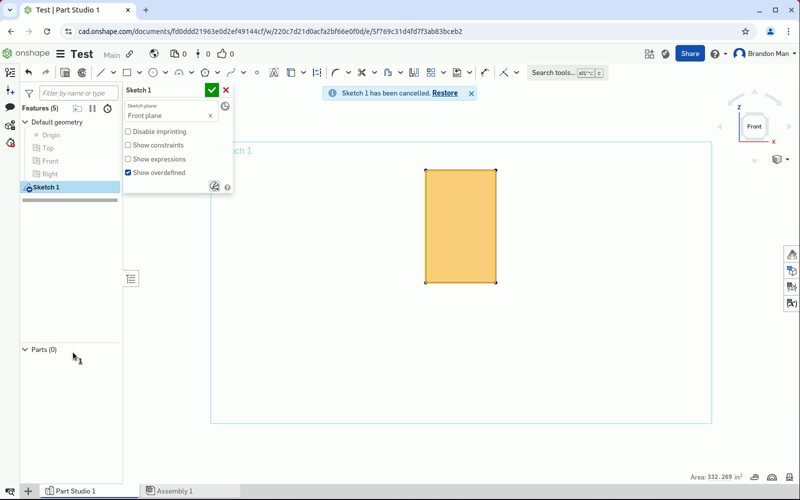
key(shift+y)
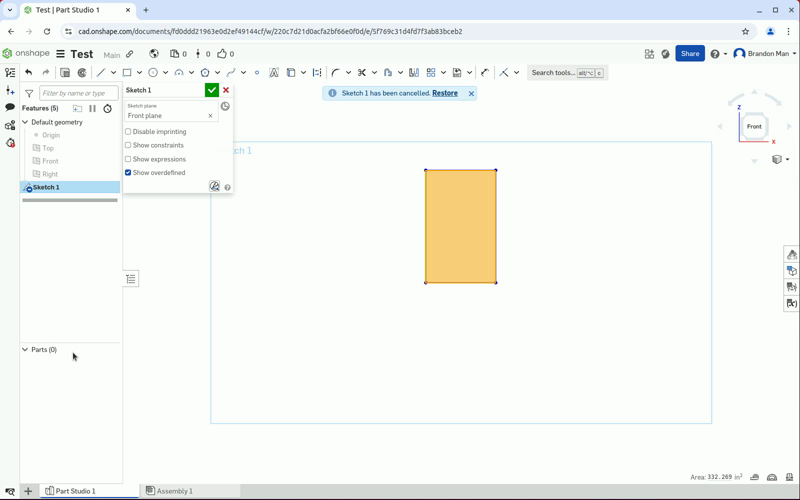
key(shift+e)
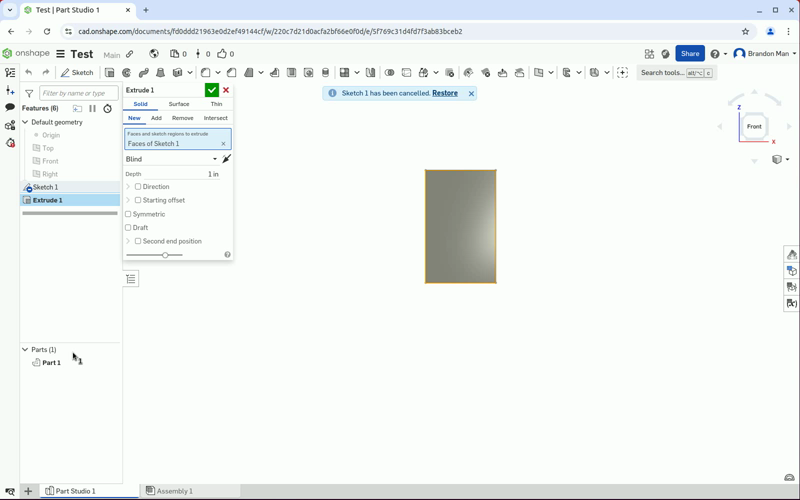
mouse_move(143, 106)
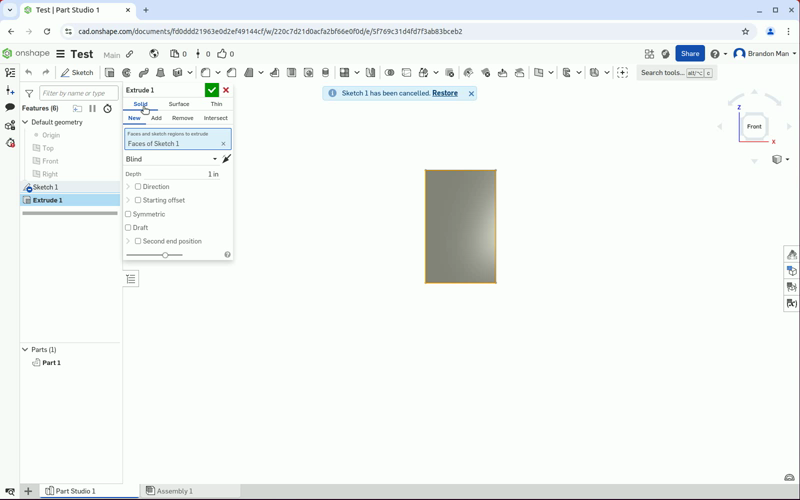
click(143, 106)
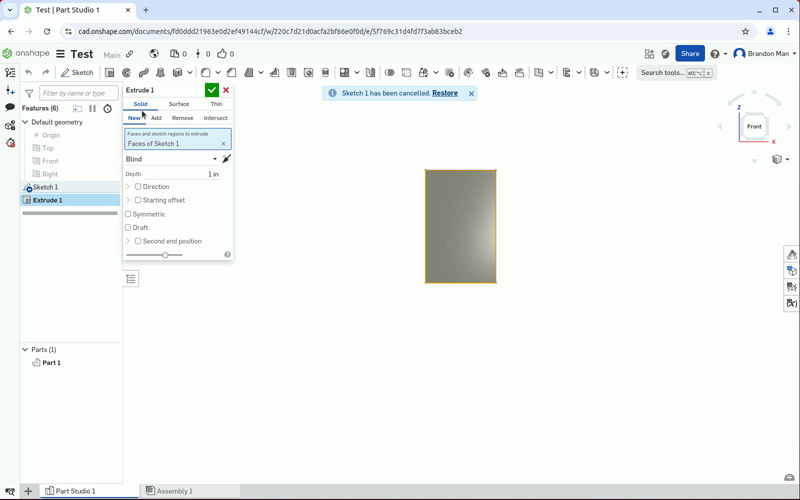
mouse_move(137, 120)
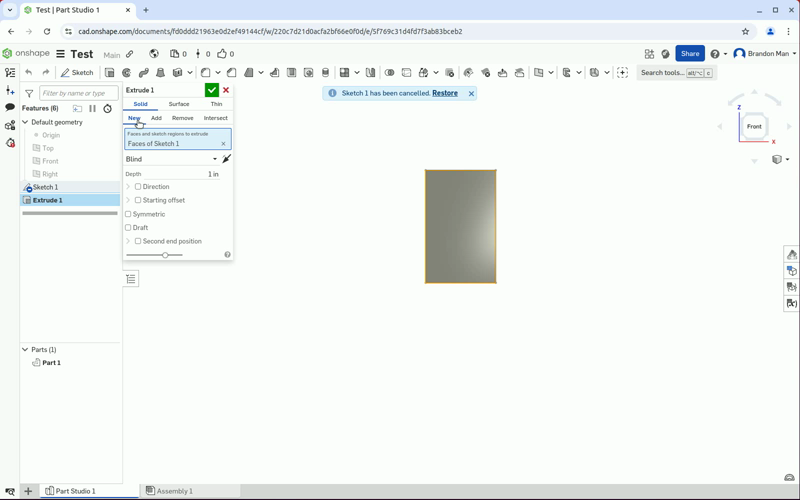
click(137, 120)
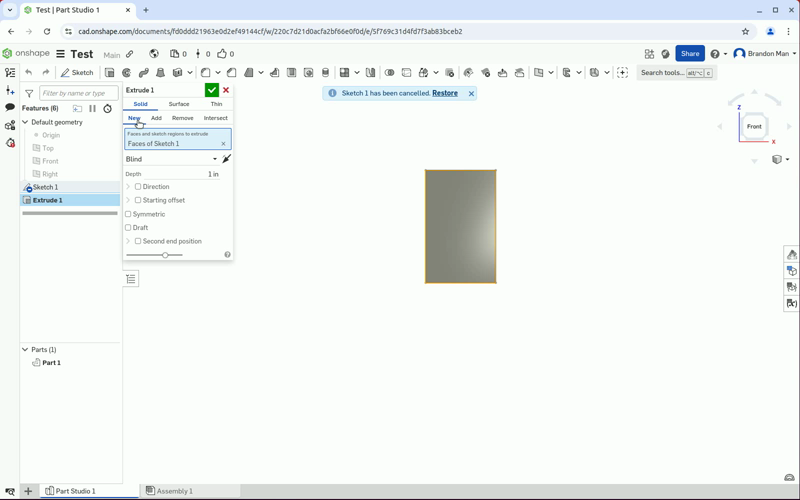
key(tab, 4)
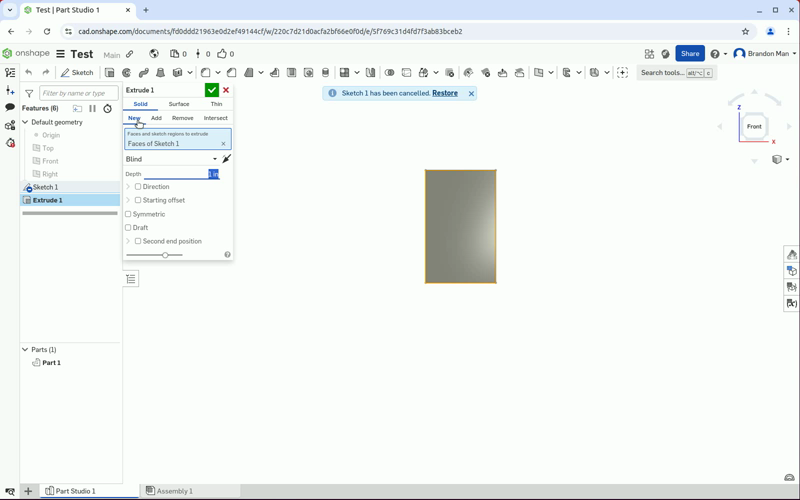
text(8.666)
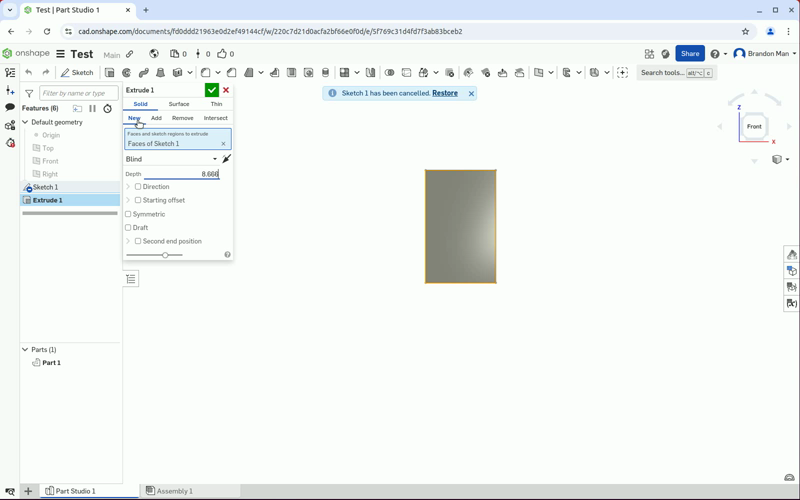
key(enter)
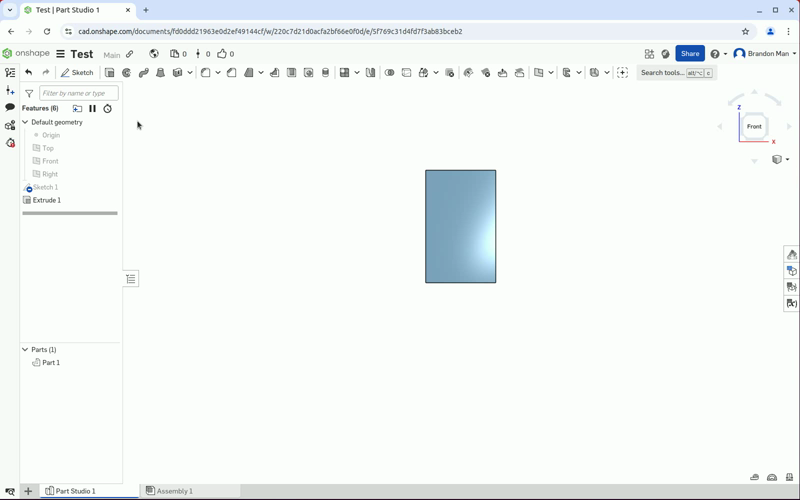
key(shift+h)
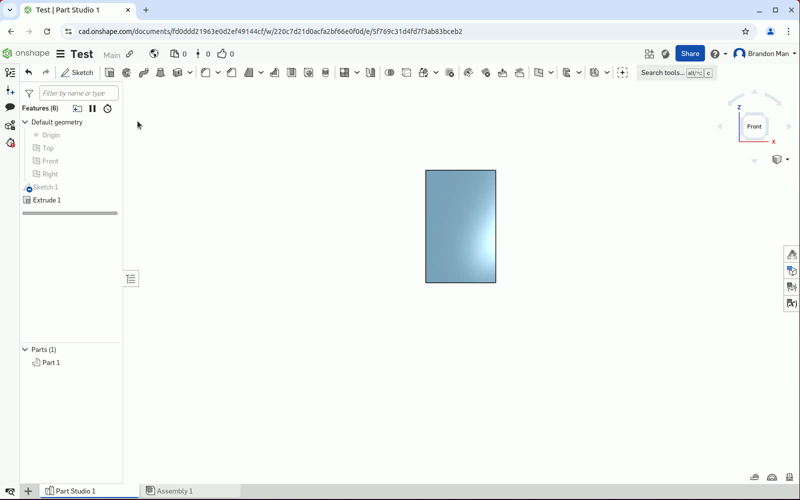
key(shift+h)
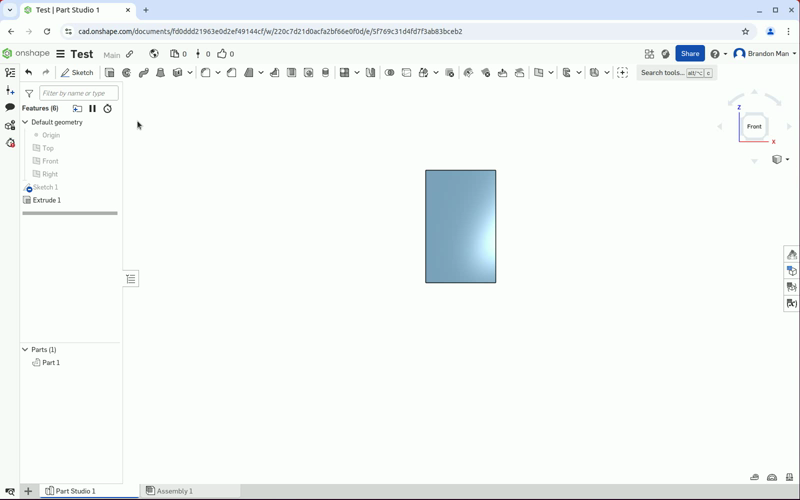
mouse_move(73, 189)
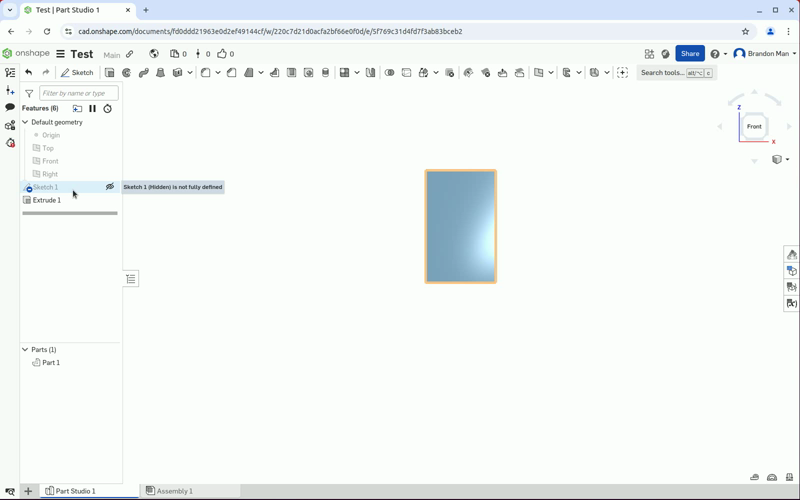
click(73, 189)
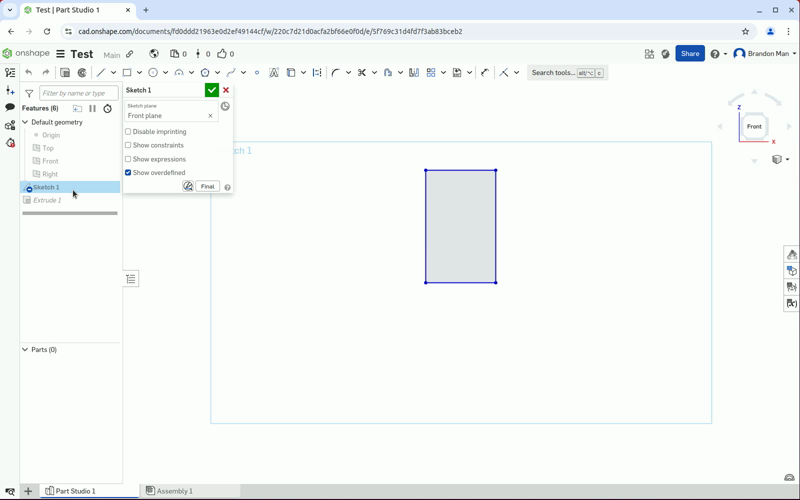
mouse_move(229, 92)
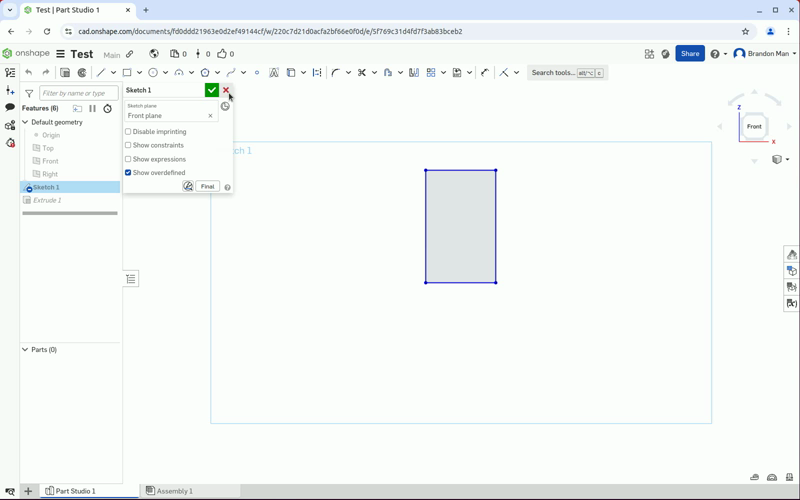
click(229, 92)
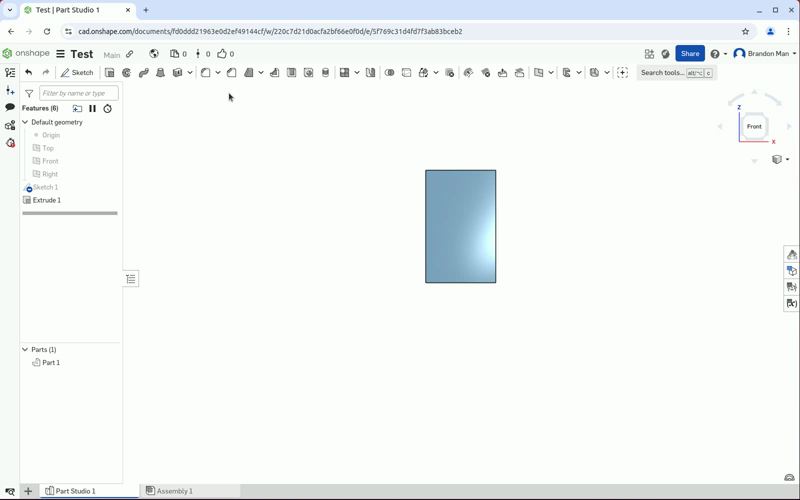
mouse_move(541, 75)
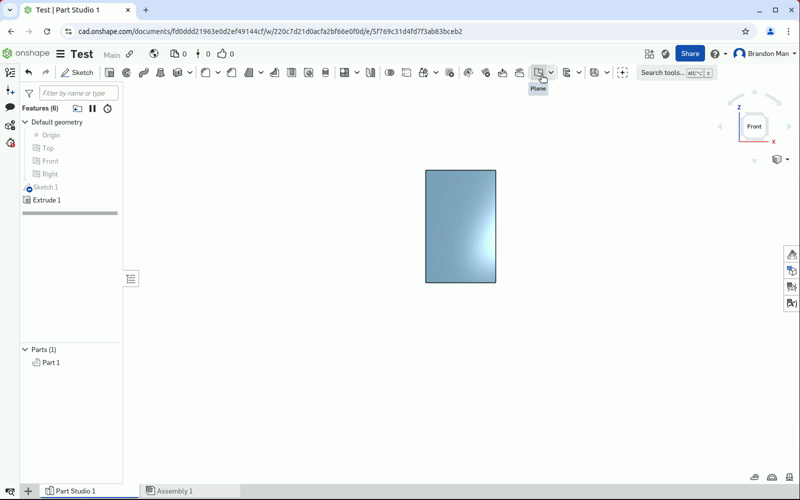
click(541, 75)
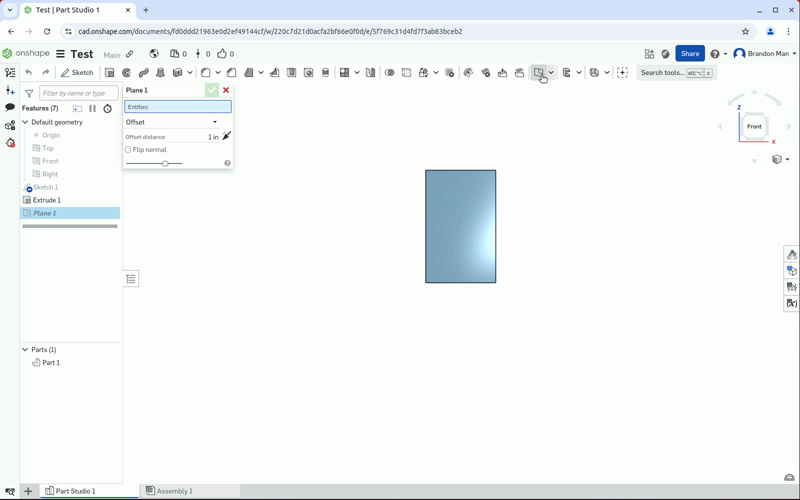
mouse_move(73, 163)
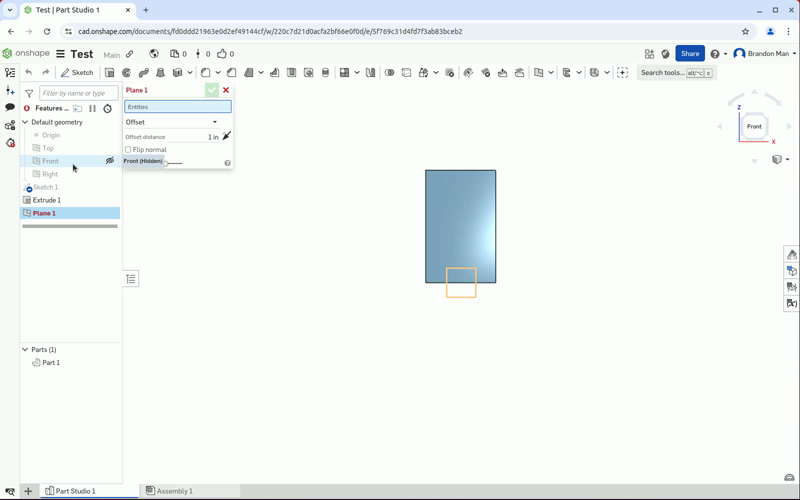
click(73, 163)
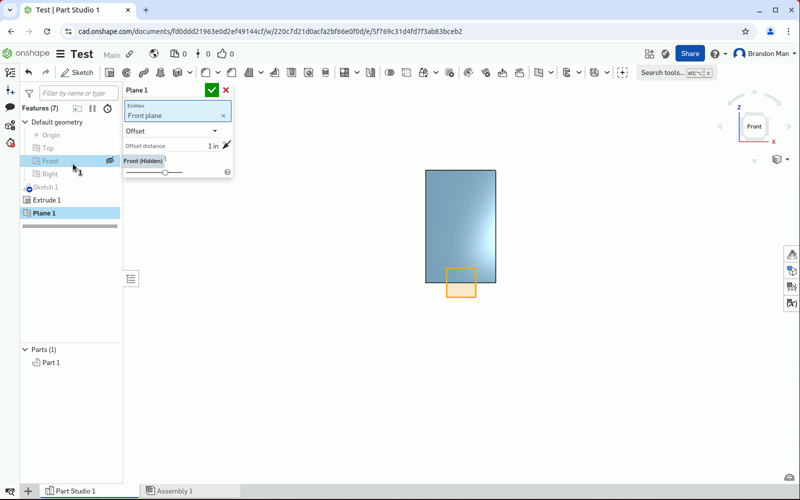
key(tab, 2)
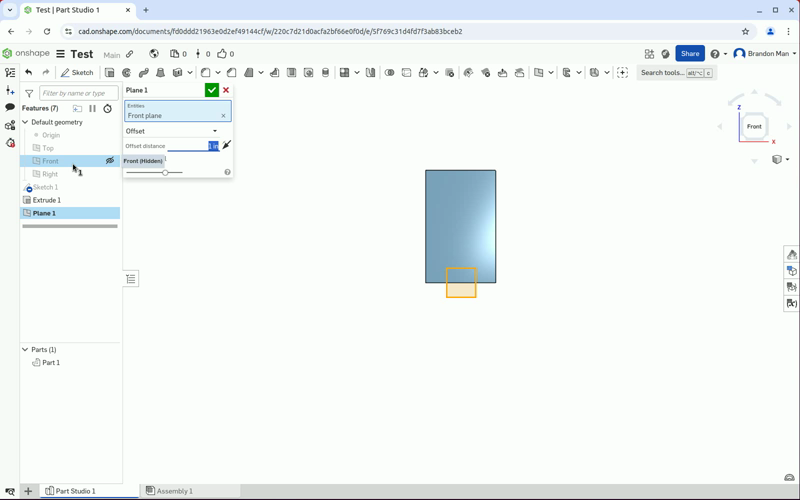
text(8.658)
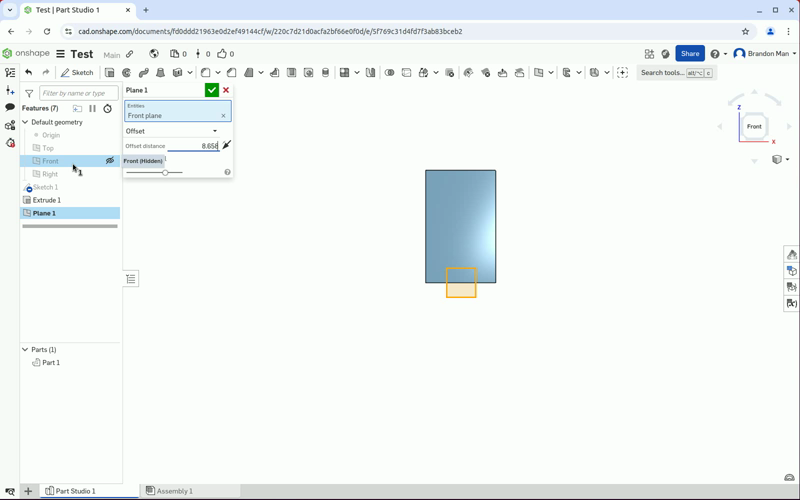
key(enter, 2)
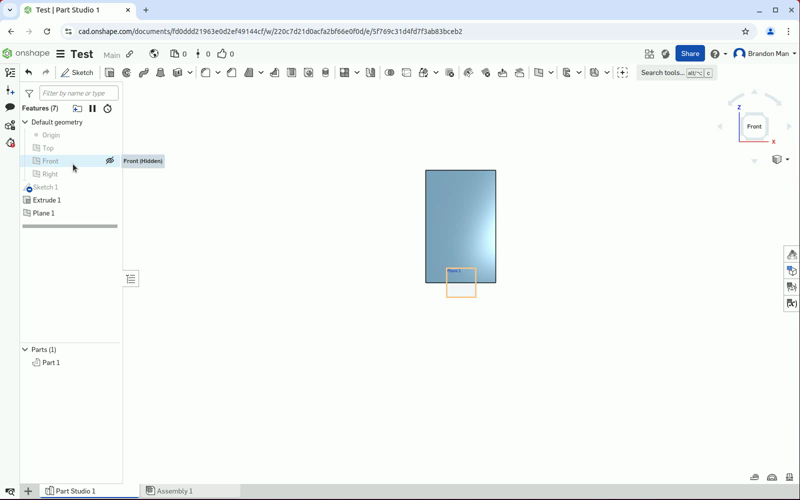
key(shift+s)
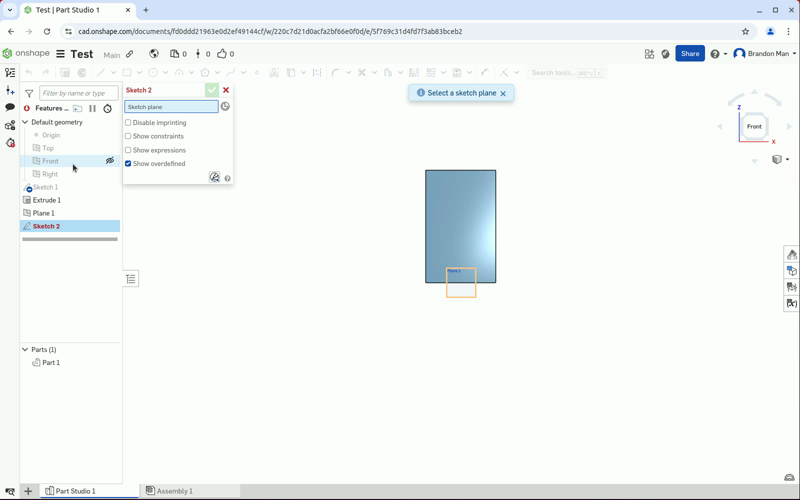
mouse_move(73, 215)
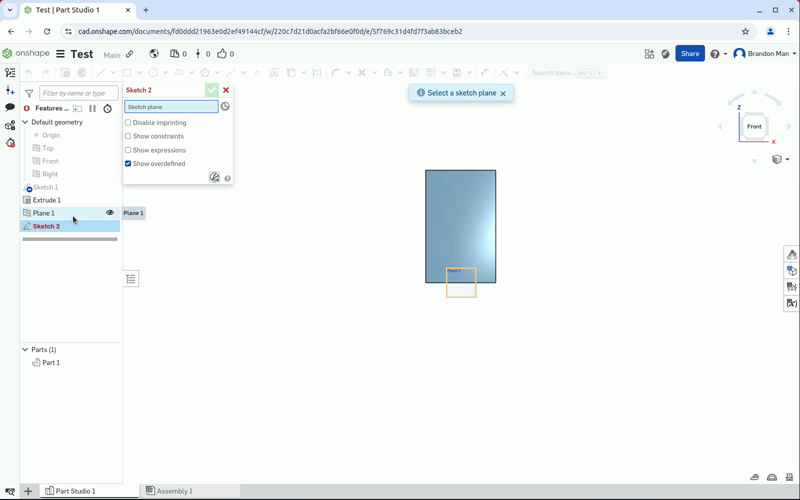
click(73, 215)
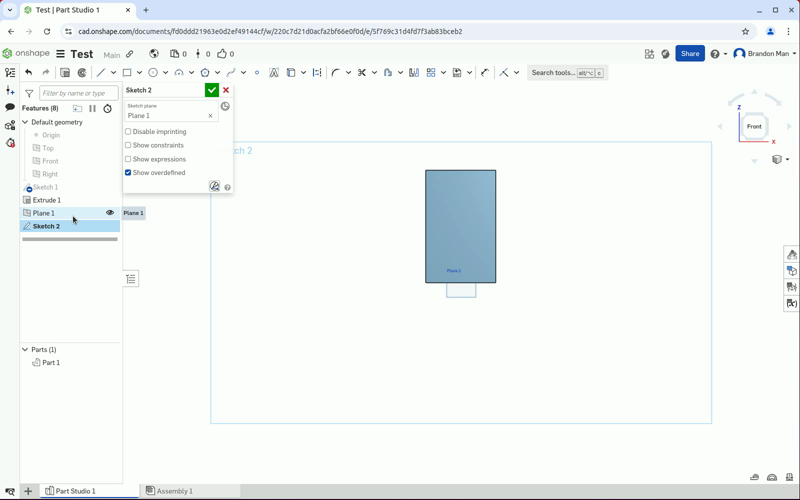
mouse_move(73, 352)
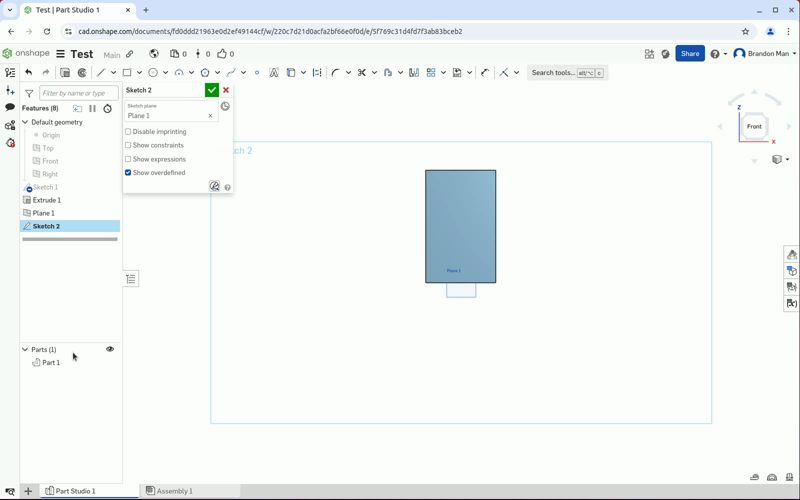
key(y)
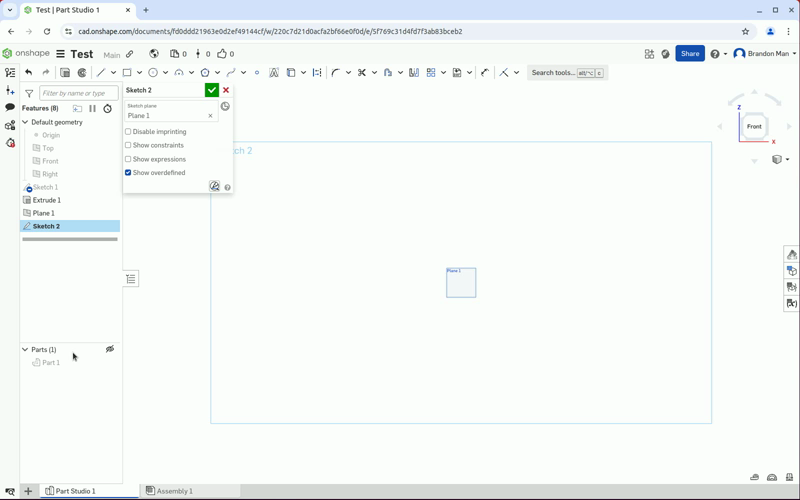
key(c)
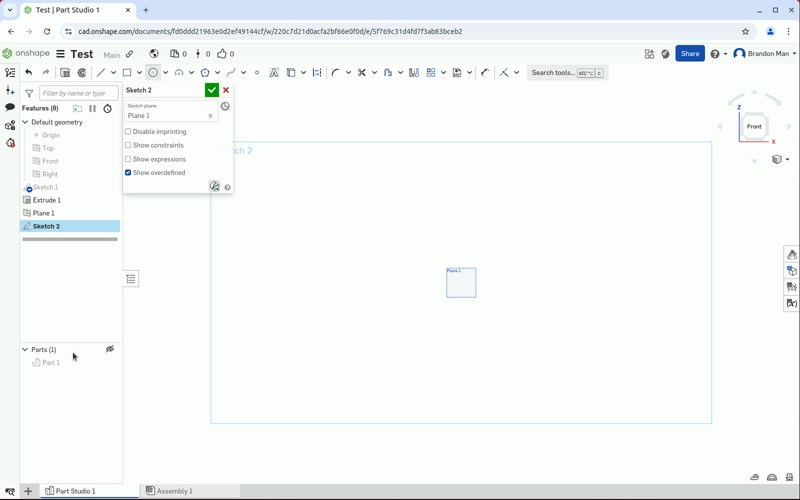
key_down(shift)
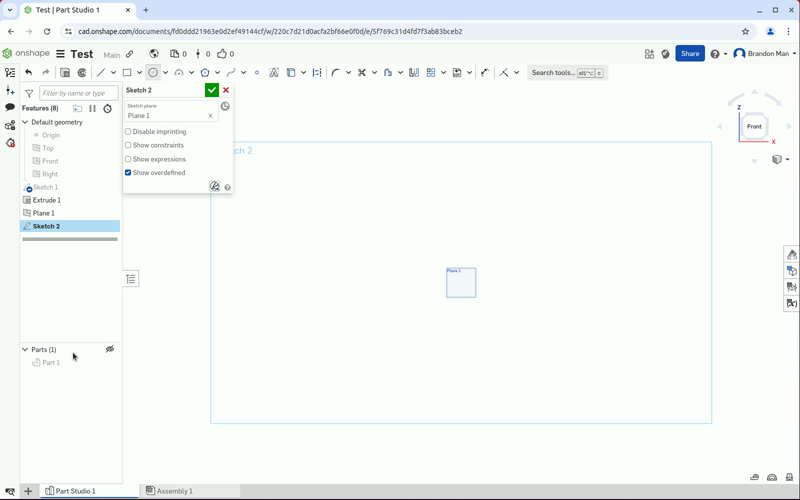
mouse_move(461, 257)
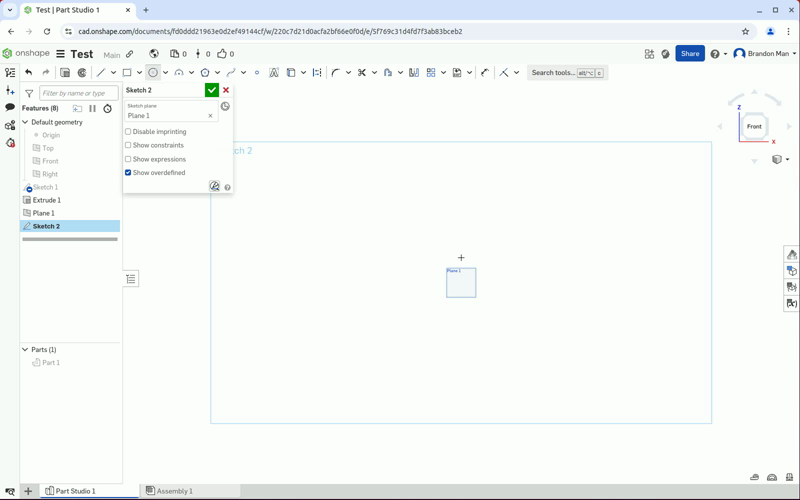
click(461, 257)
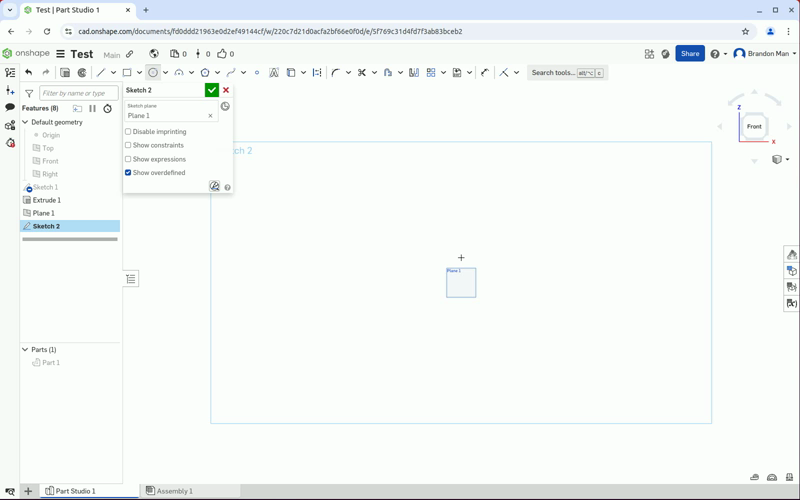
key_up(shift)
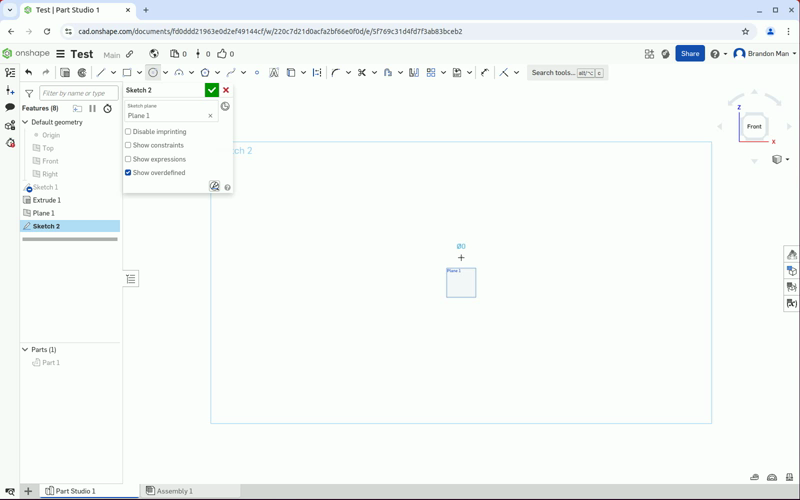
mouse_move(468, 257)
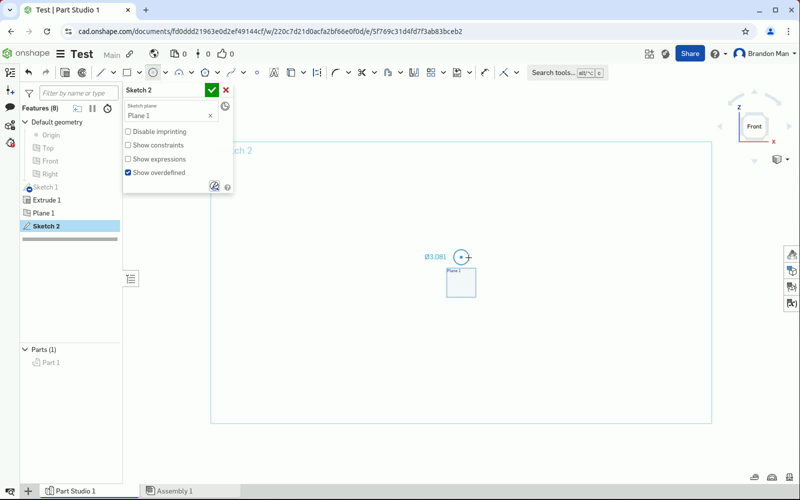
click(468, 257)
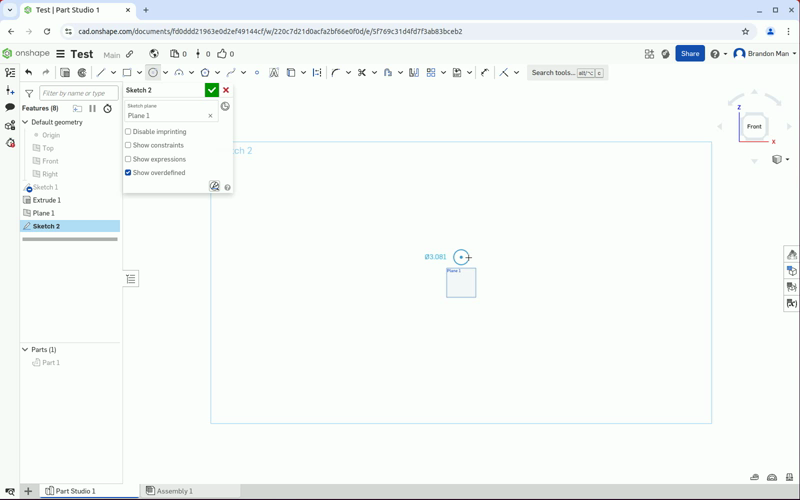
key(esc)
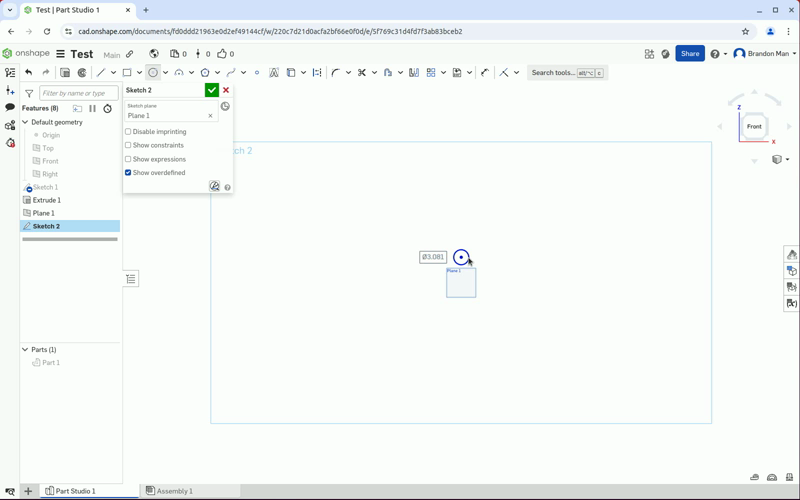
mouse_move(464, 261)
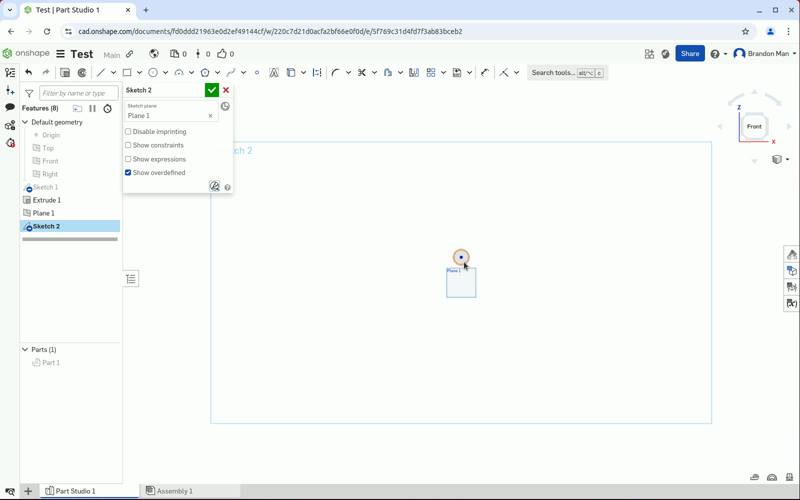
scroll(6)
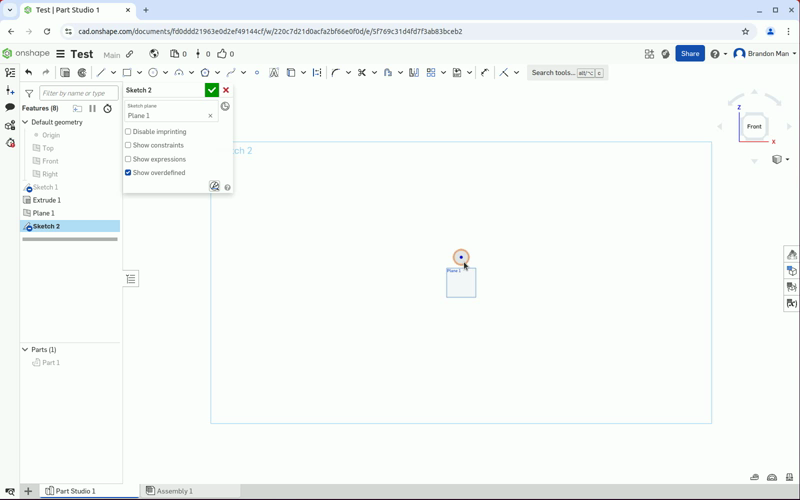
scroll(6)
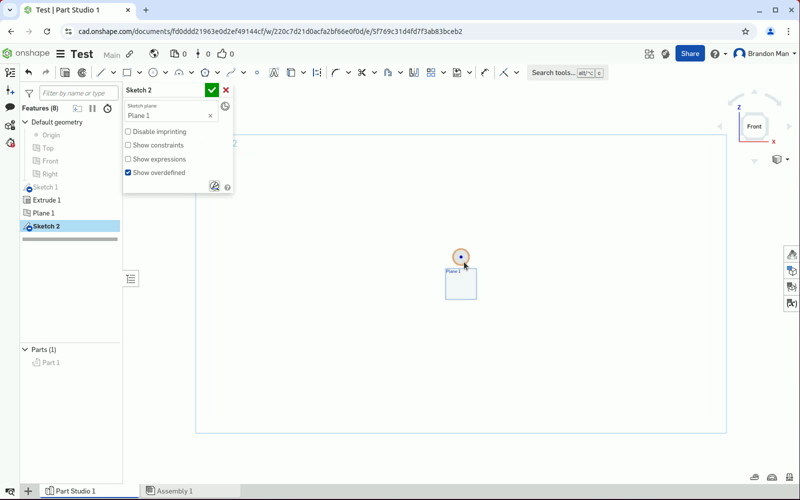
scroll(6)
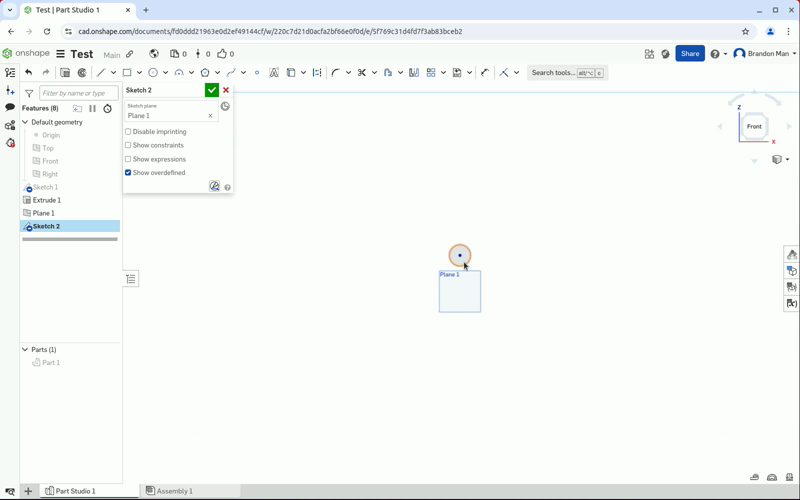
scroll(6)
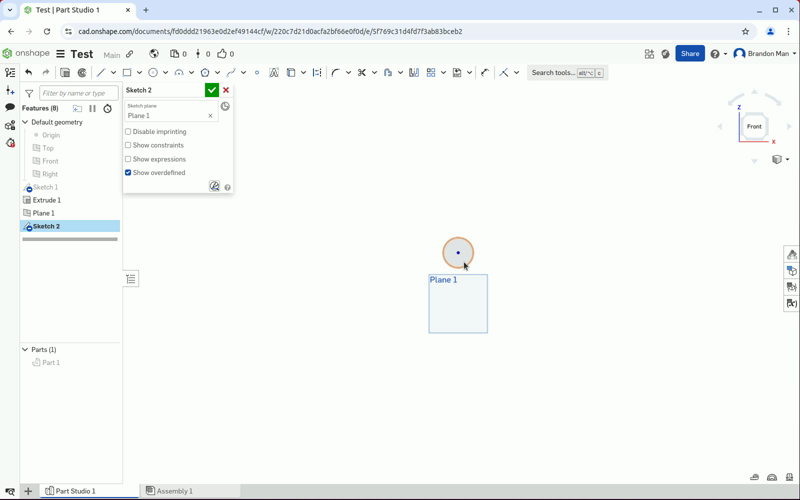
scroll(6)
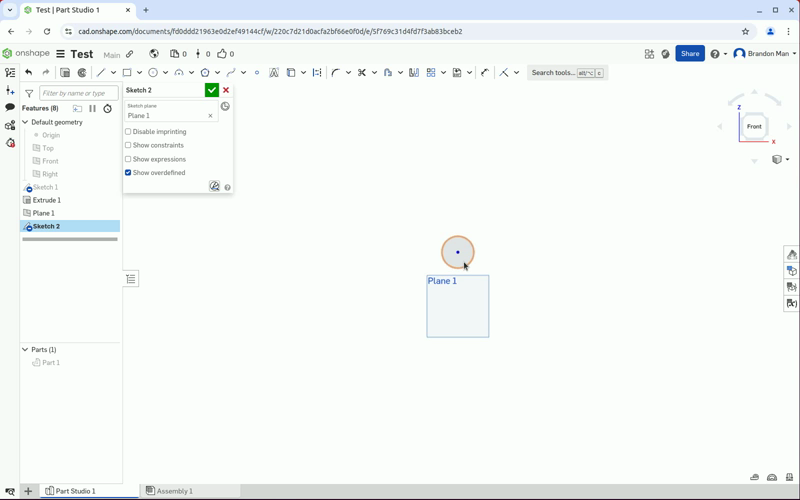
scroll(6)
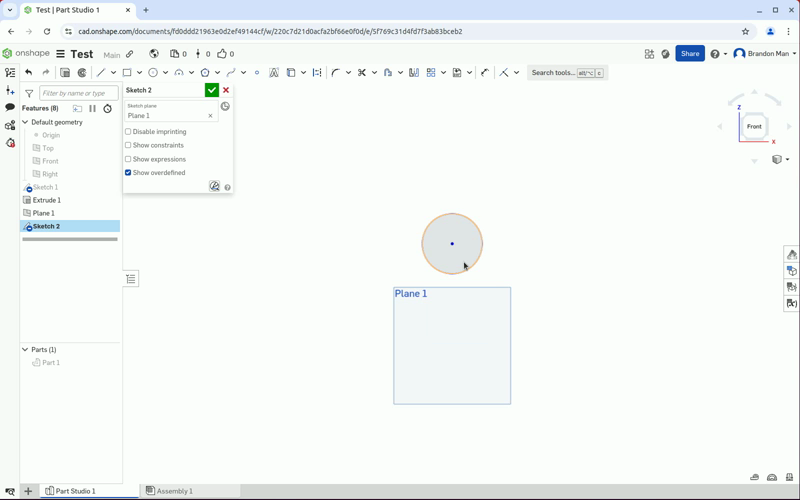
scroll(6)
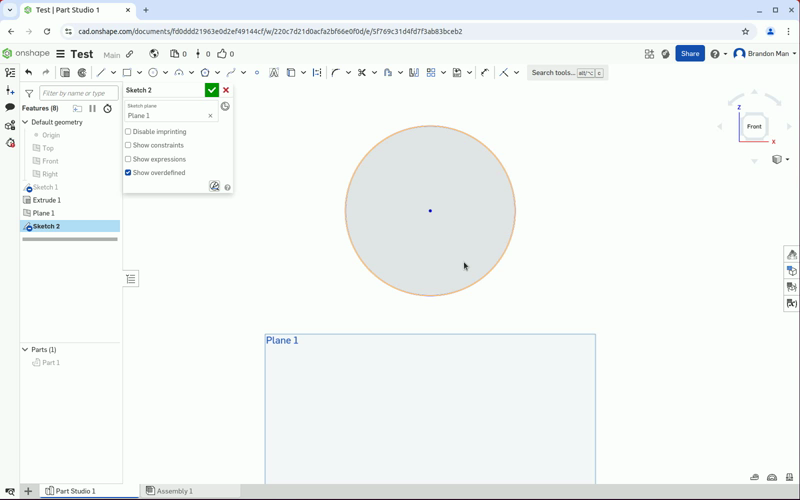
click(464, 261)
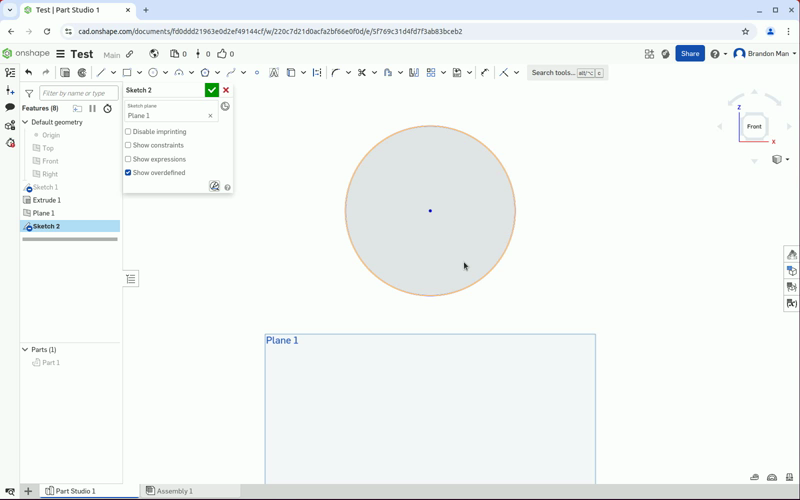
scroll(-6)
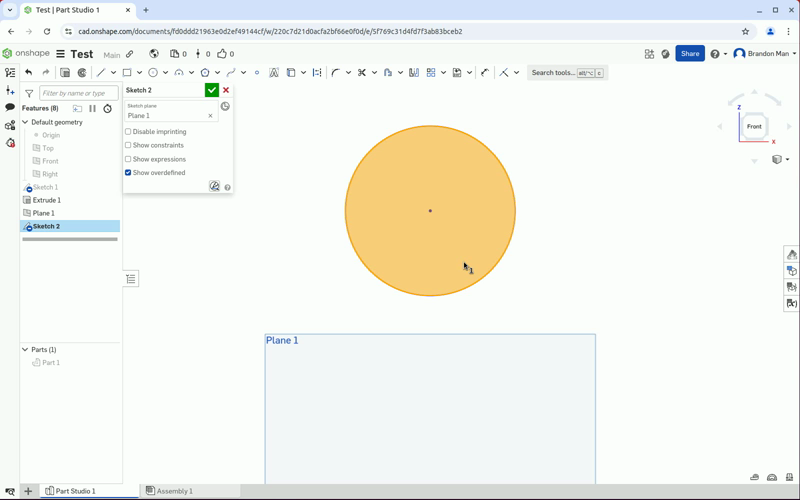
scroll(-6)
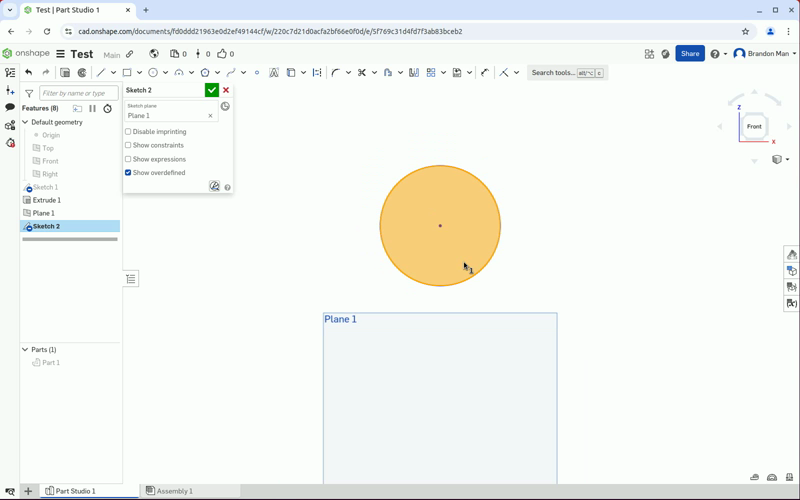
scroll(-6)
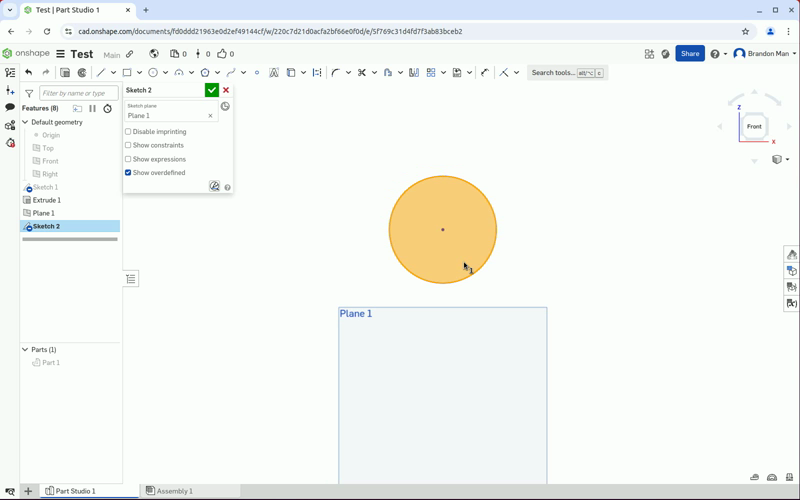
scroll(-6)
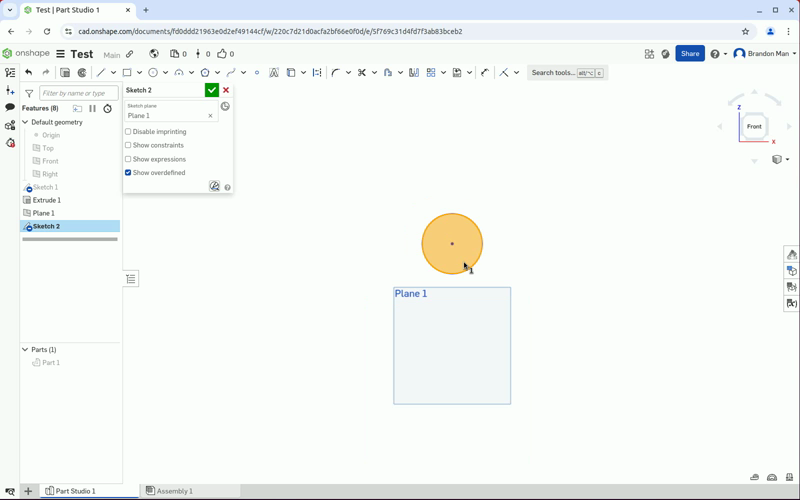
scroll(-6)
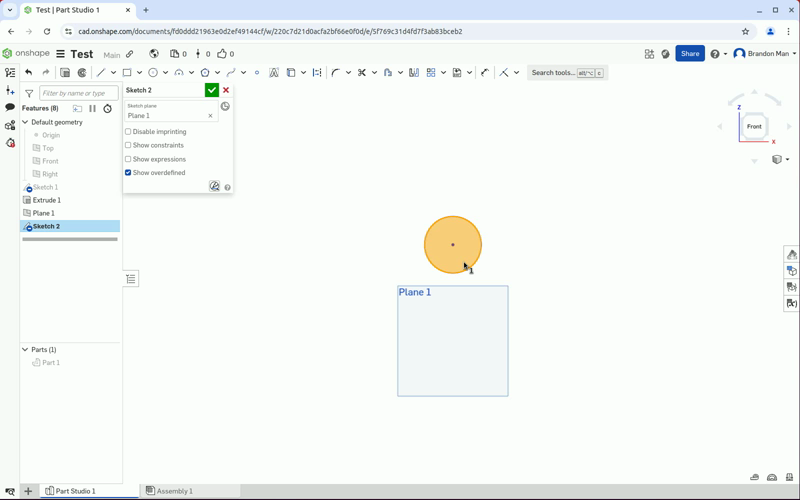
scroll(-6)
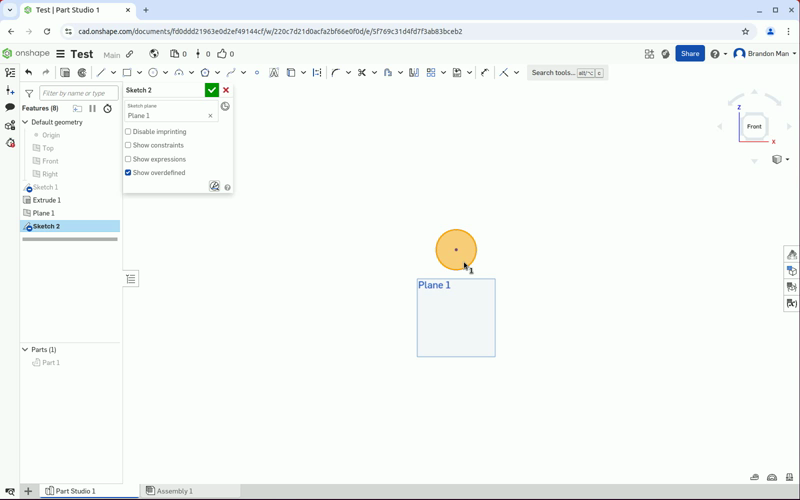
scroll(-6)
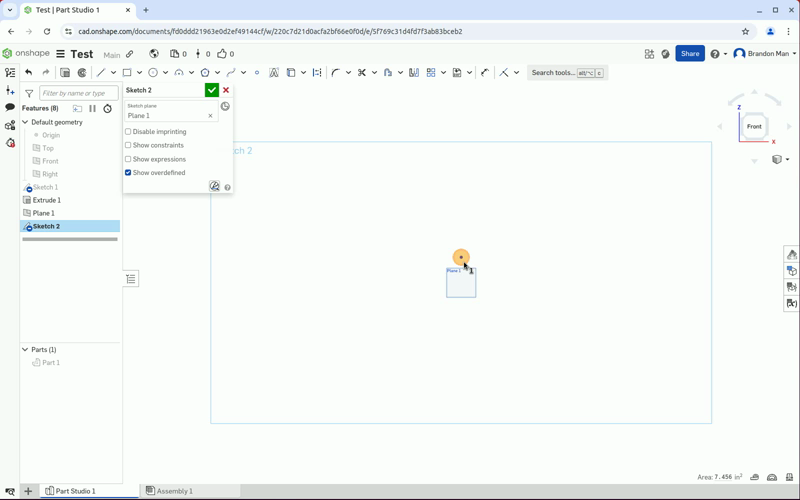
mouse_move(73, 352)
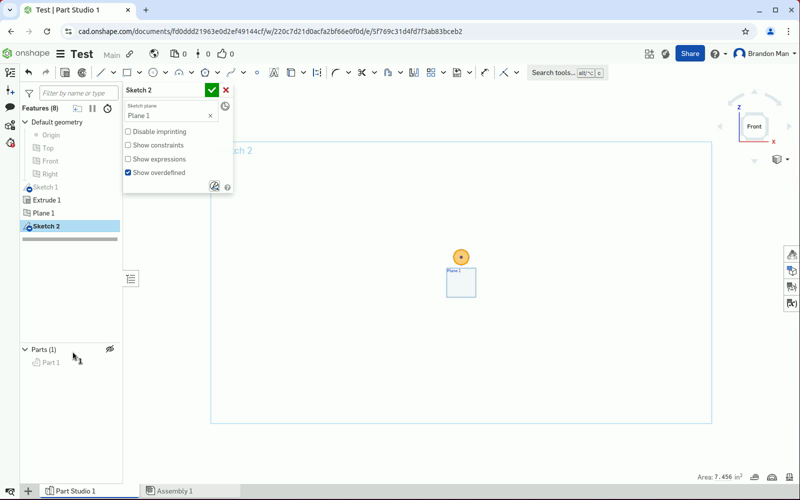
key(shift+y)
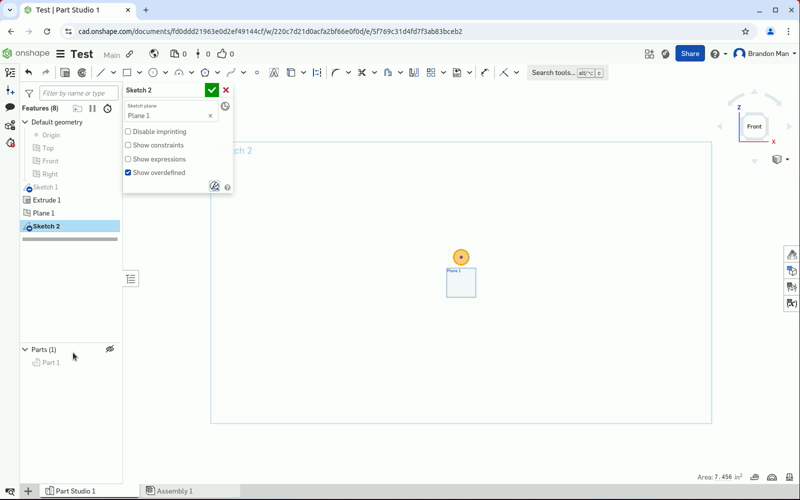
key(shift+e)
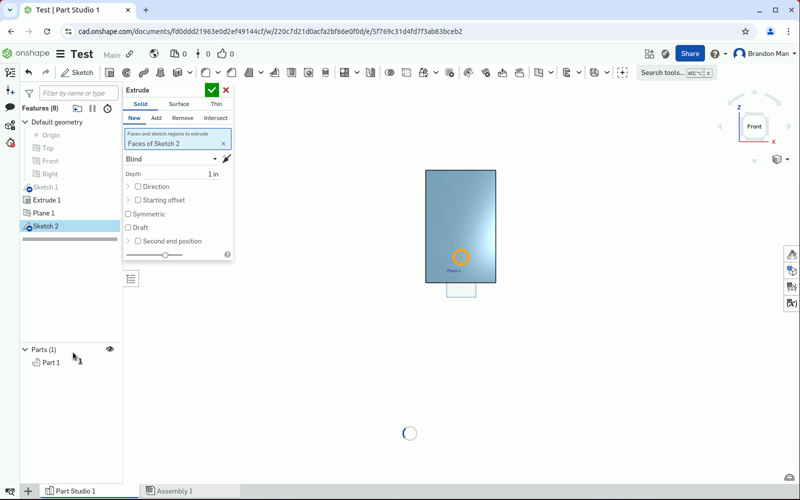
mouse_move(143, 106)
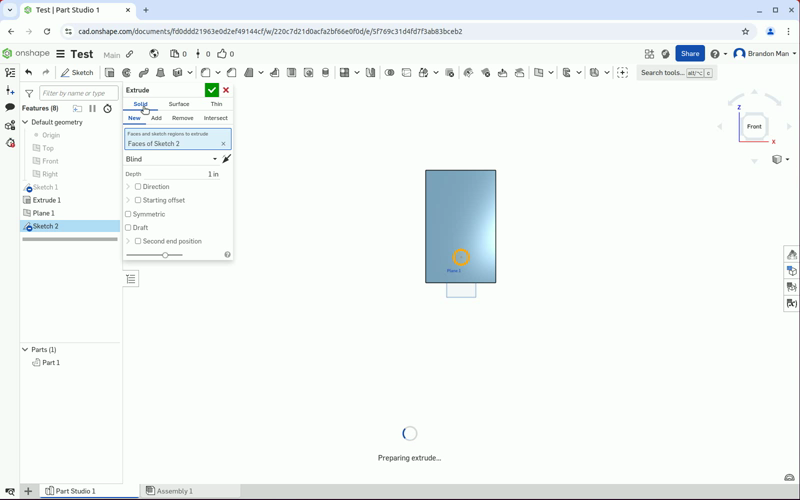
click(143, 106)
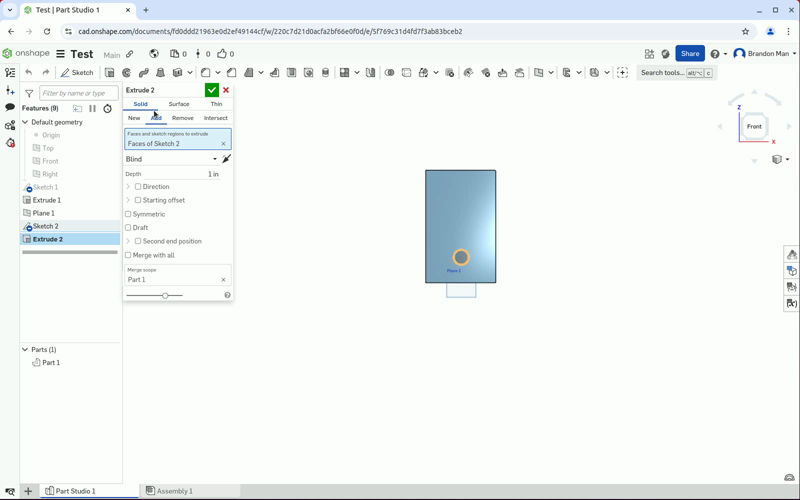
mouse_move(186, 120)
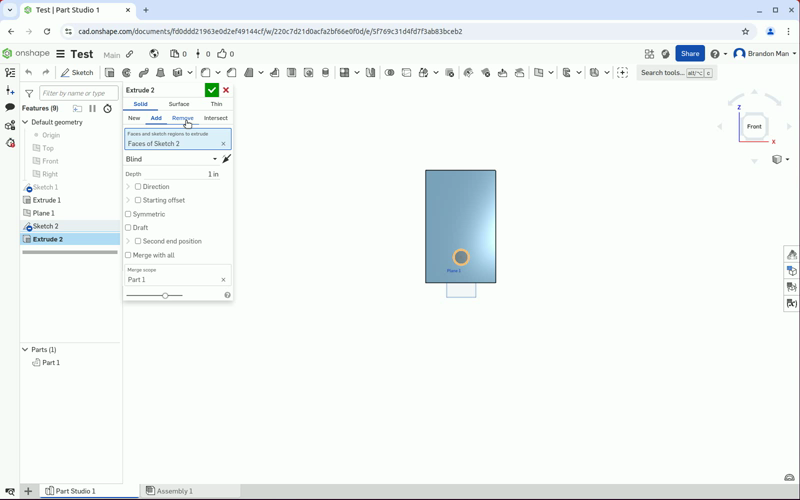
click(186, 120)
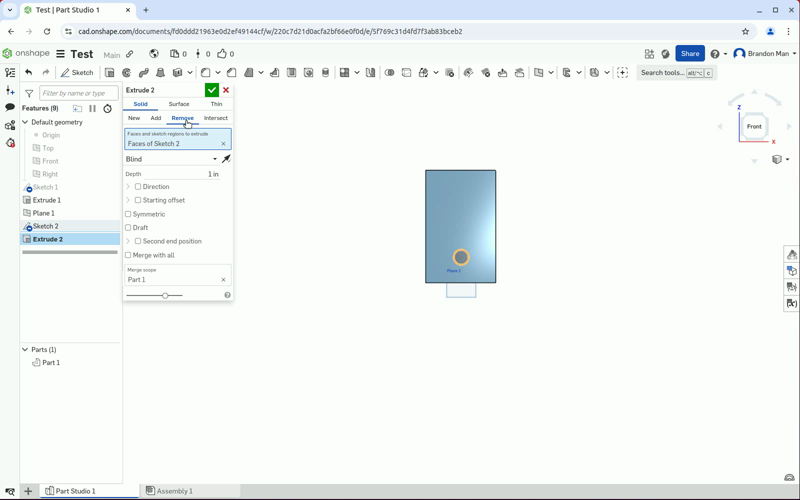
key(tab, 4)
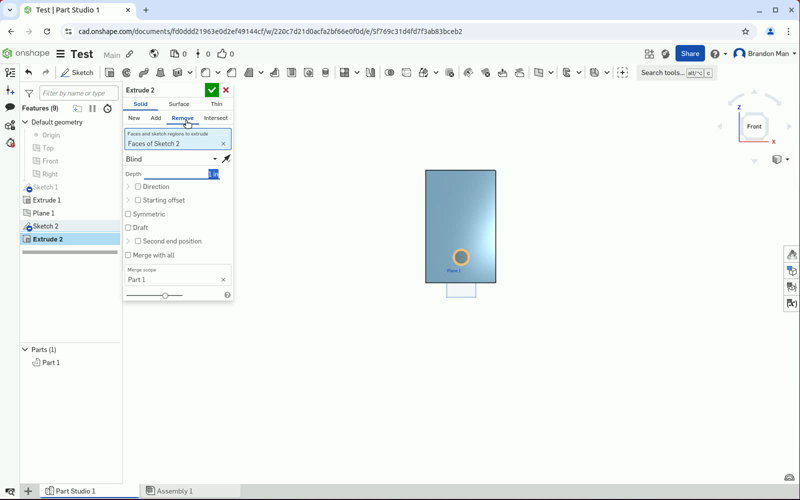
text(5.777)
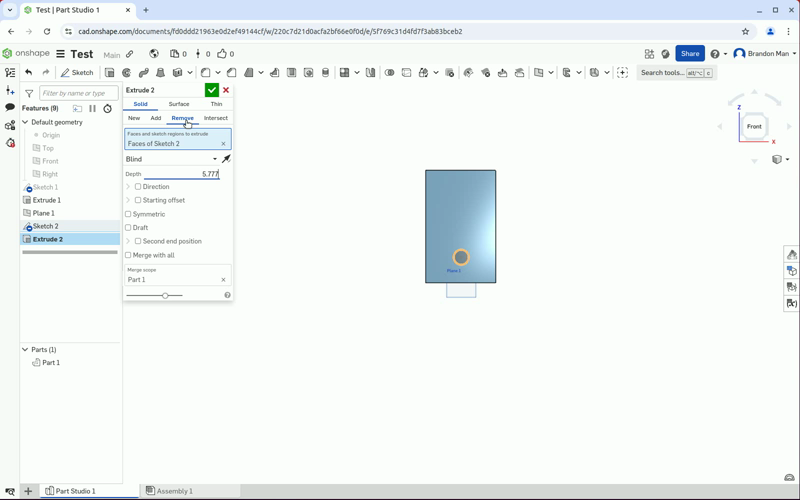
key(tab, 6)
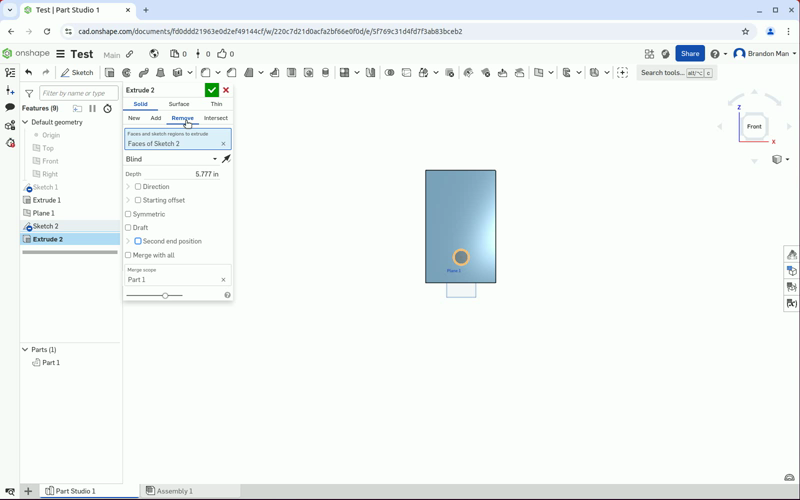
key(space)
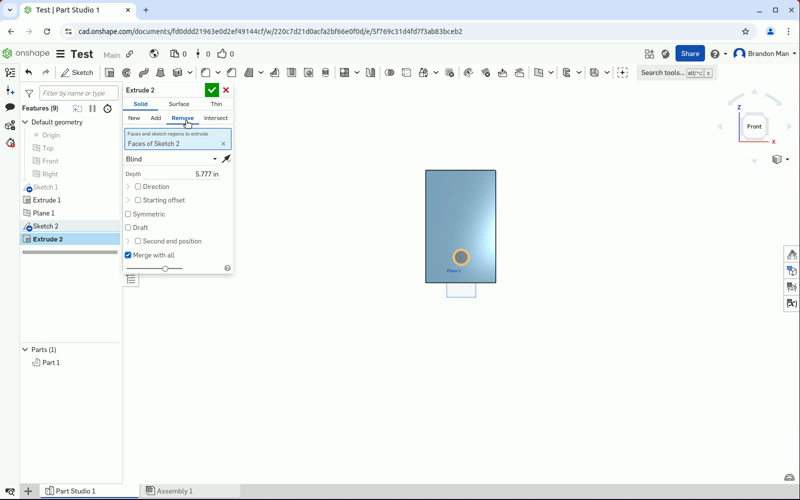
key(enter)
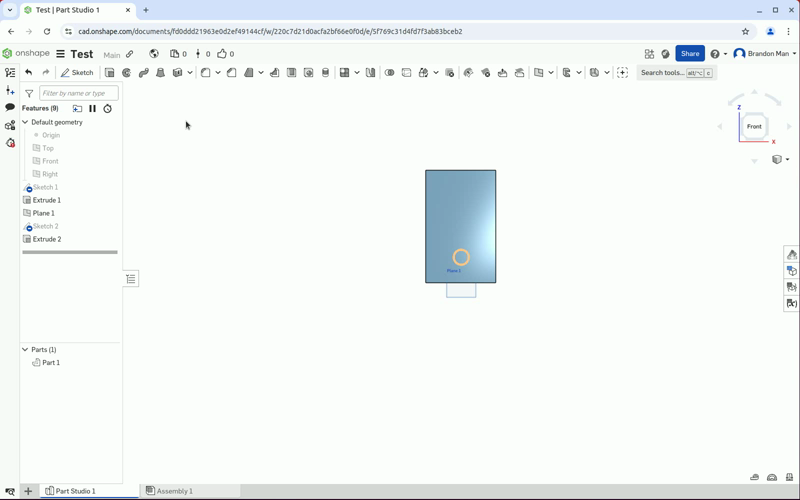
key(shift+h)
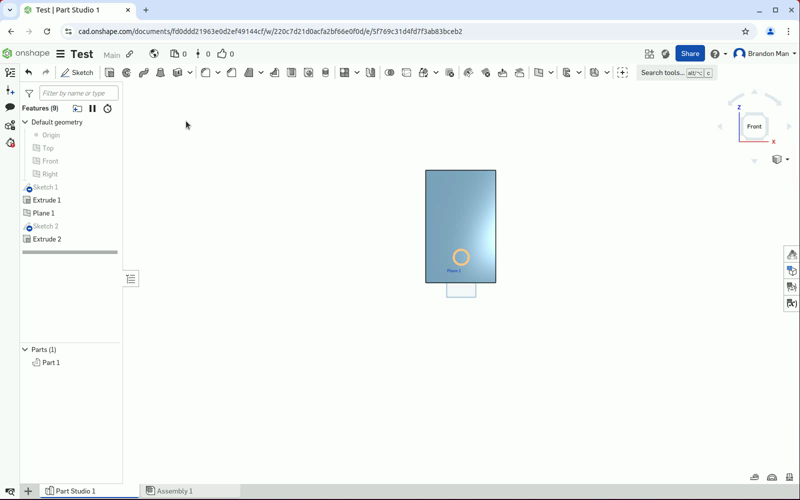
key(shift+h)
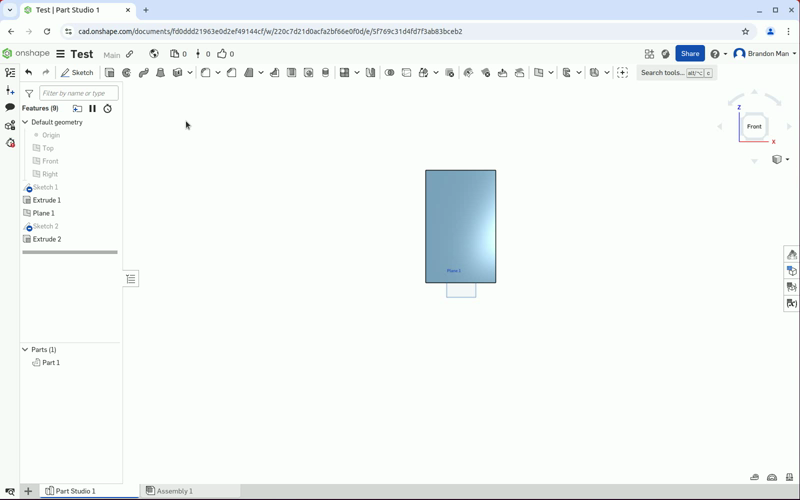
mouse_move(73, 189)
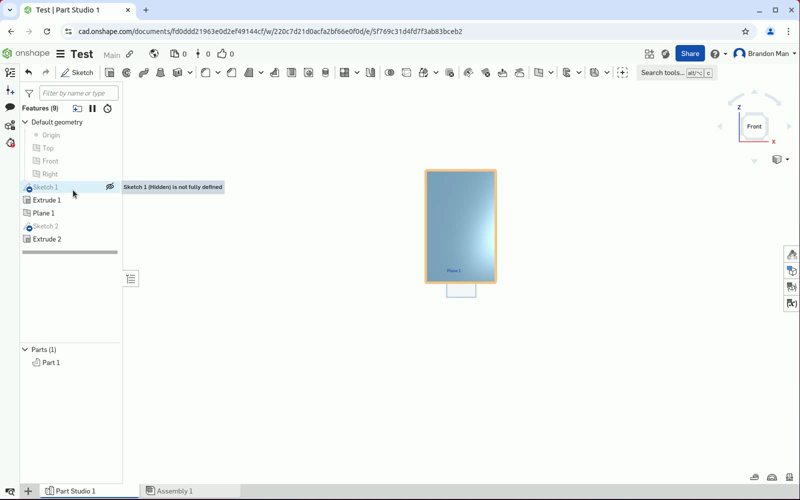
click(73, 189)
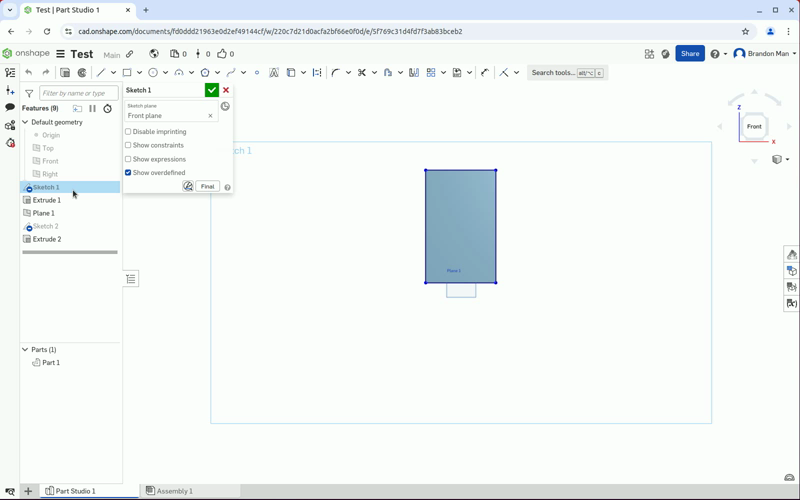
mouse_move(229, 92)
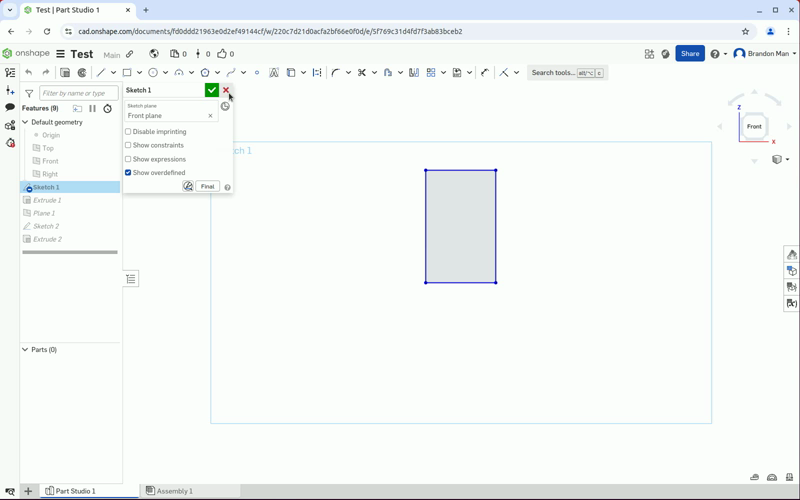
click(229, 92)
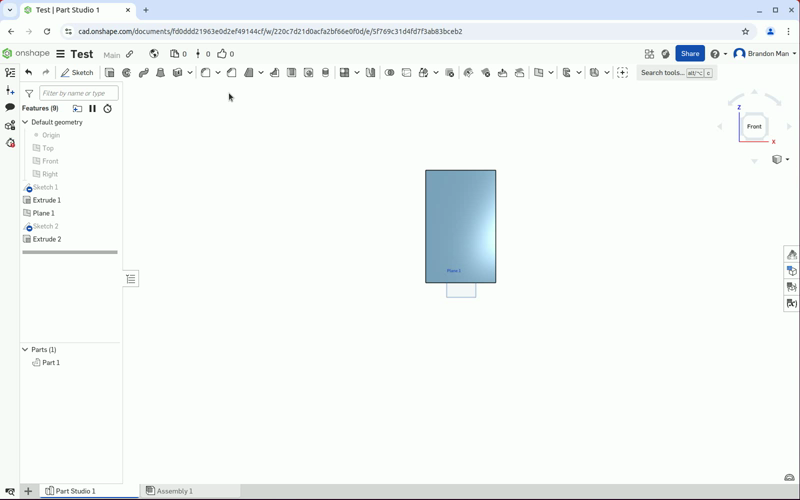
mouse_move(73, 352)
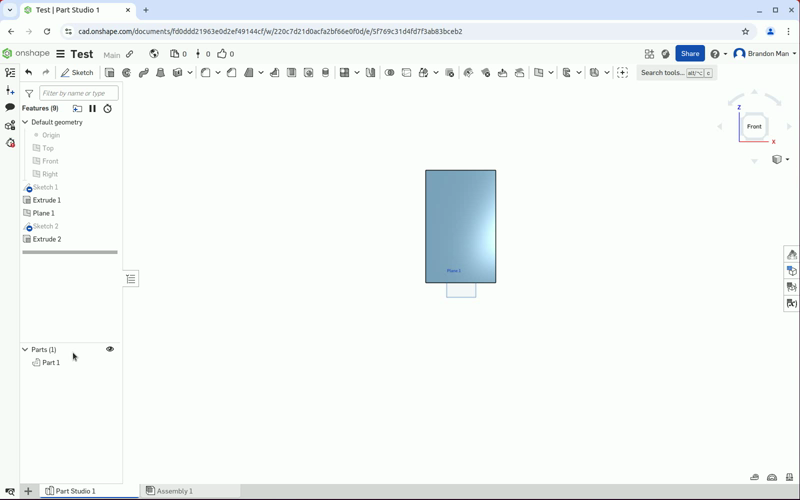
key(y)
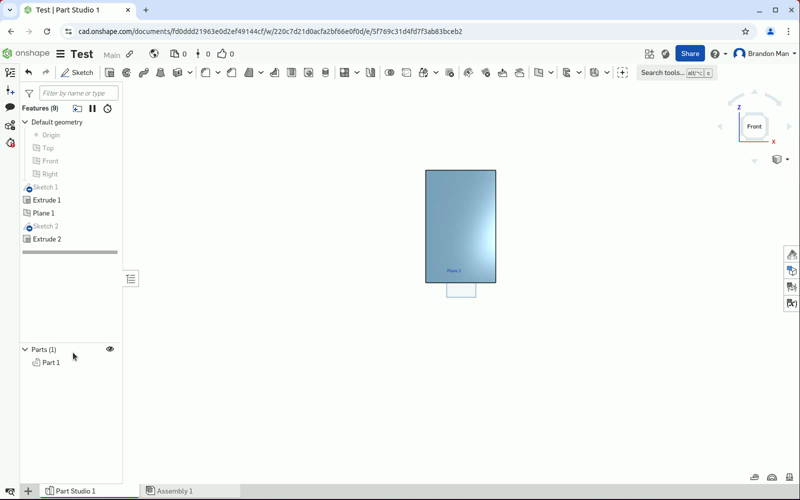
key(shift+p)
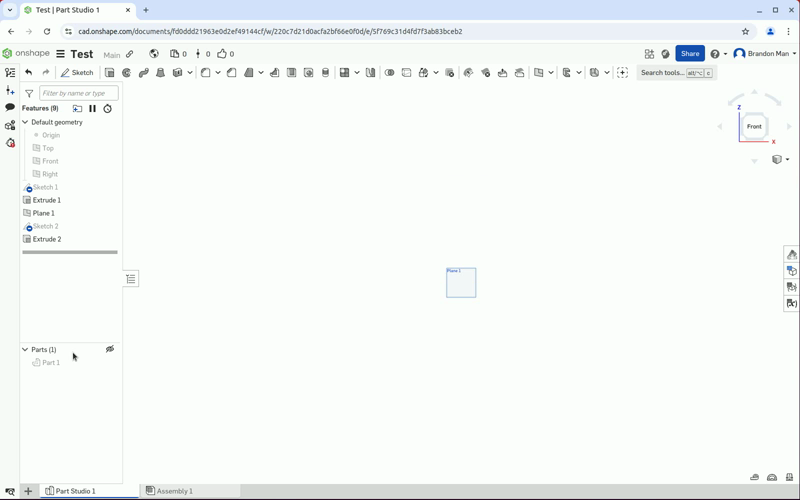
key(space)
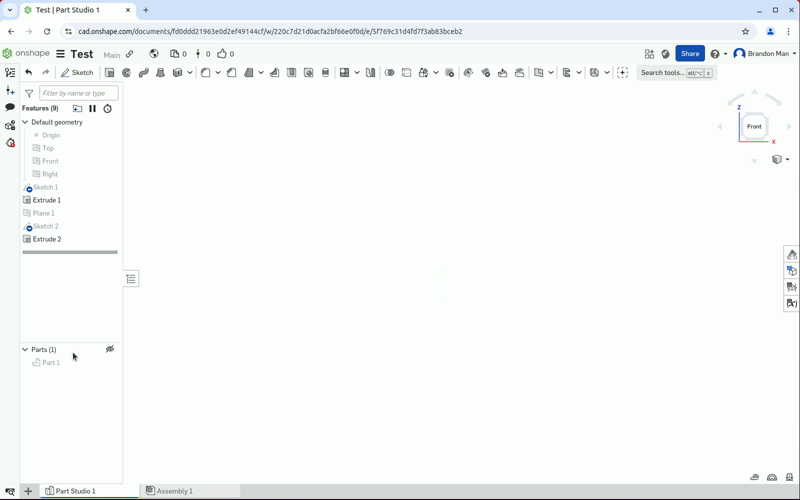
key_down(shift)
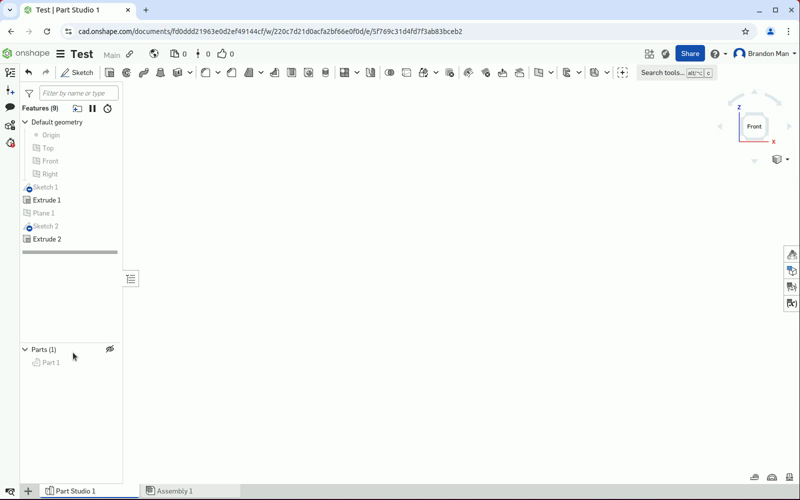
key(left)
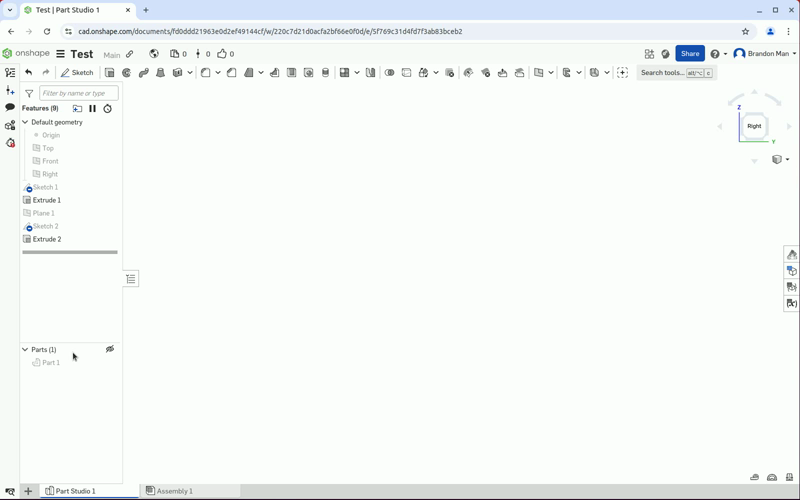
key_up(shift)
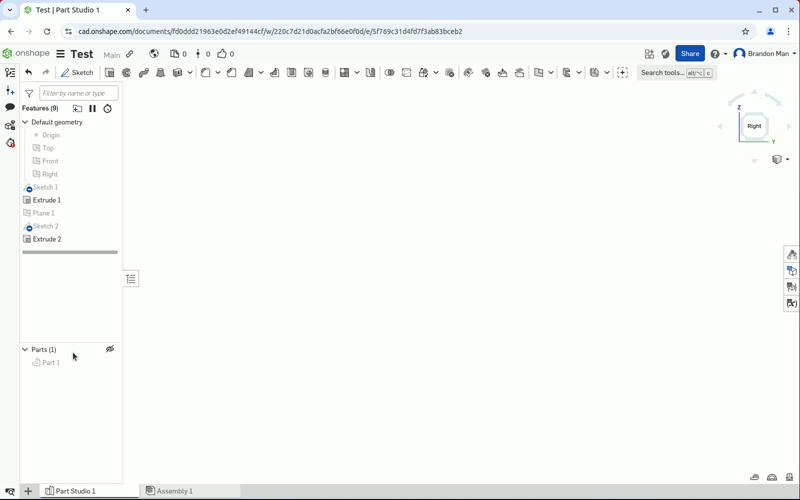
mouse_move(73, 352)
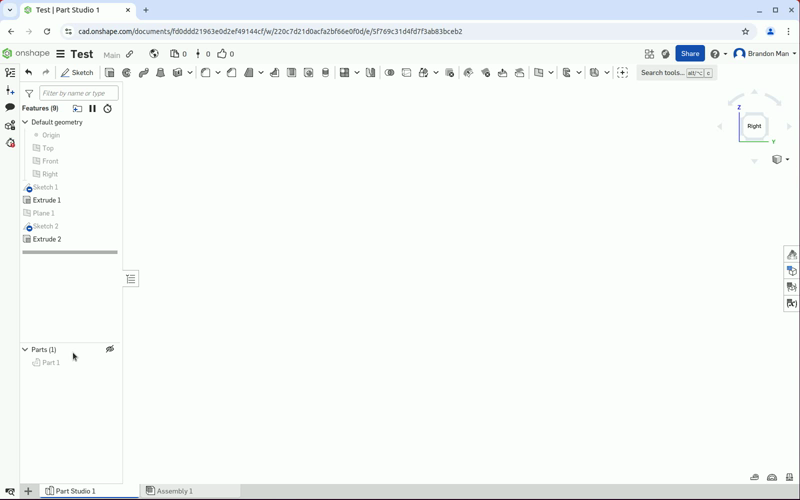
key(shift+y)
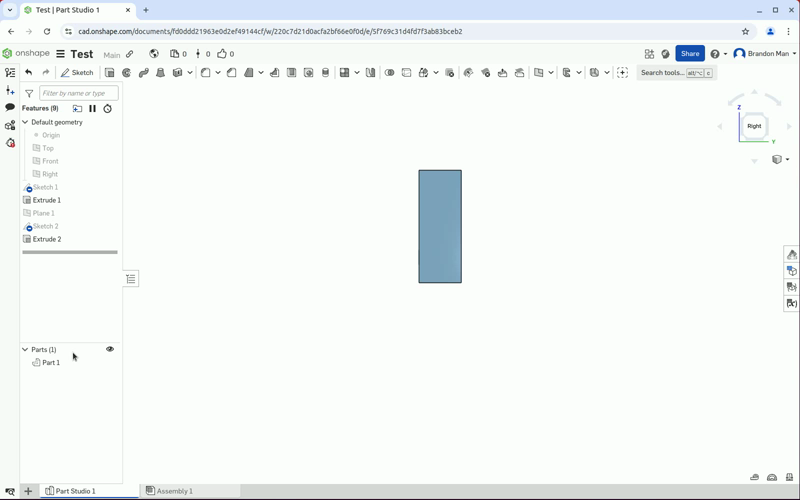
mouse_move(541, 75)
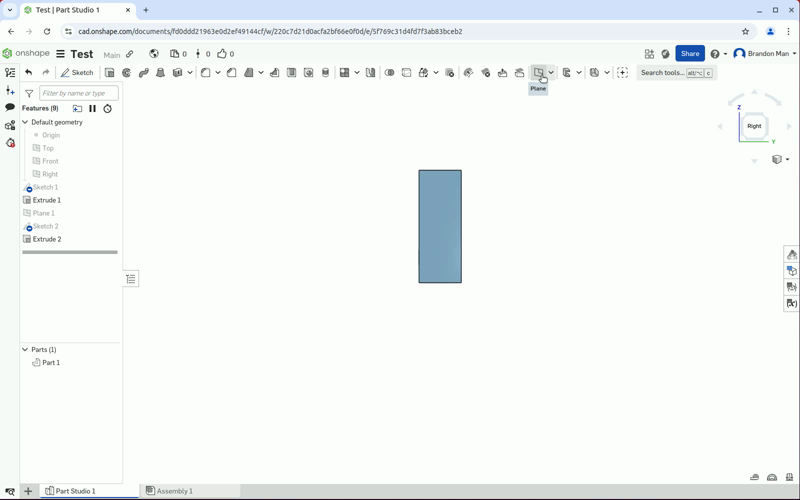
click(541, 75)
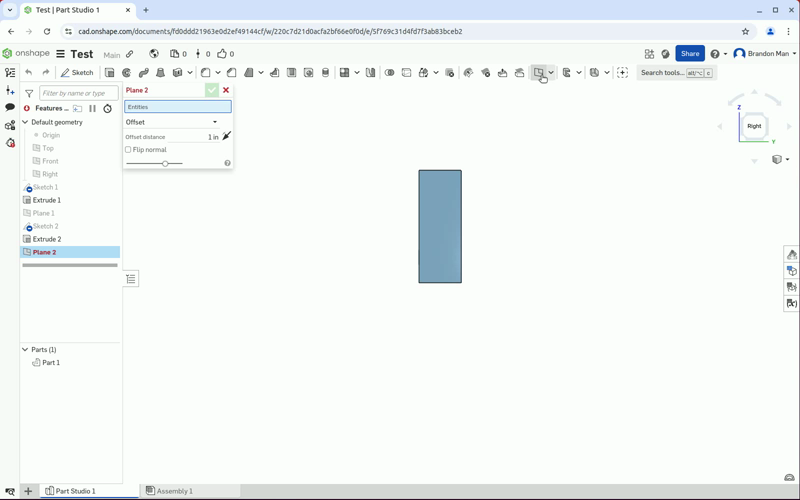
mouse_move(73, 176)
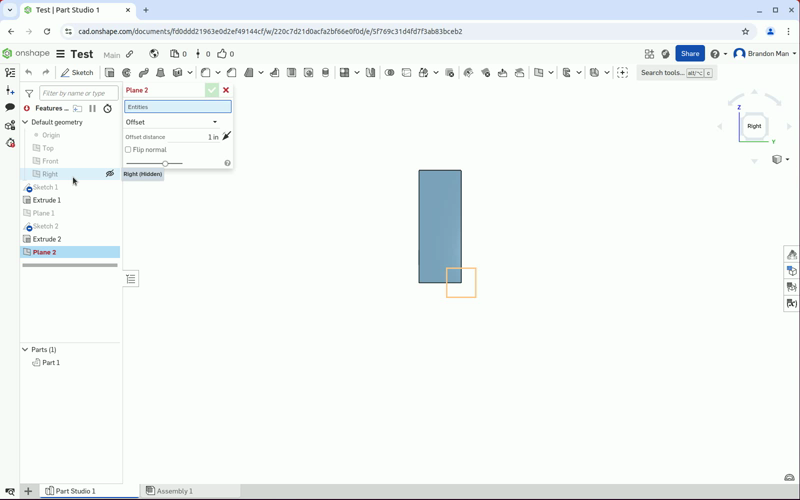
click(73, 176)
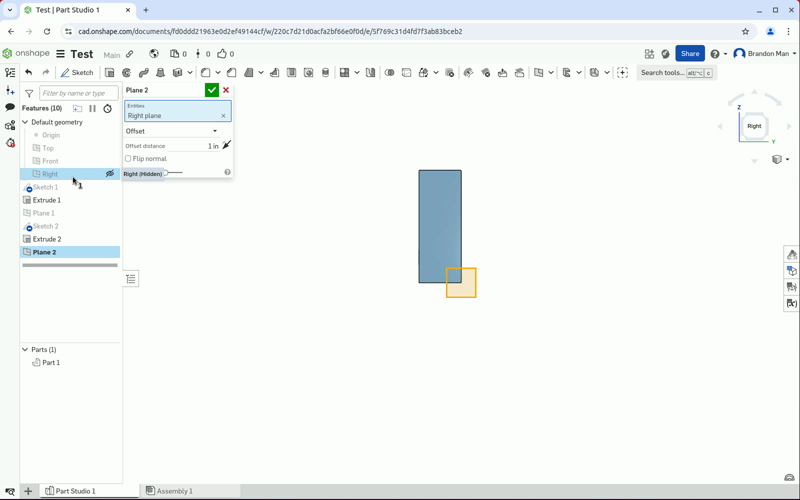
key(tab, 2)
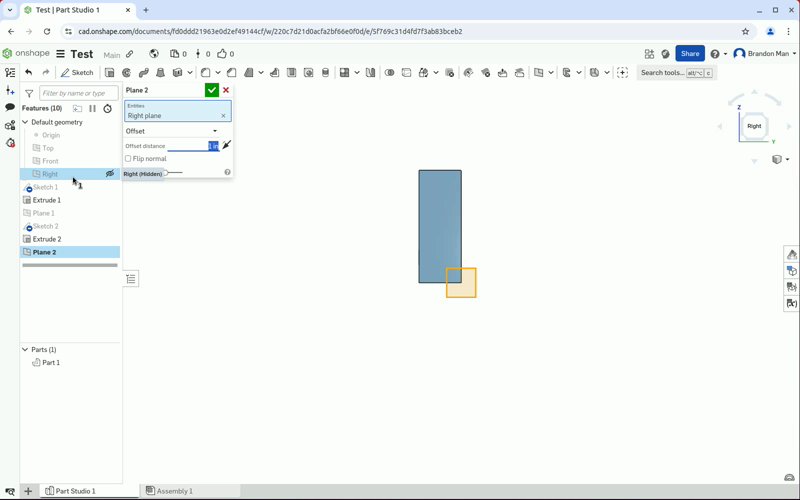
text(7.21)
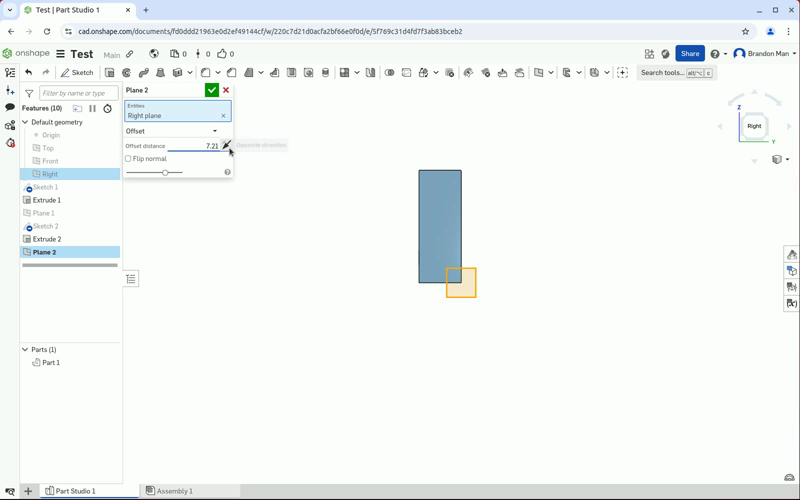
mouse_move(229, 147)
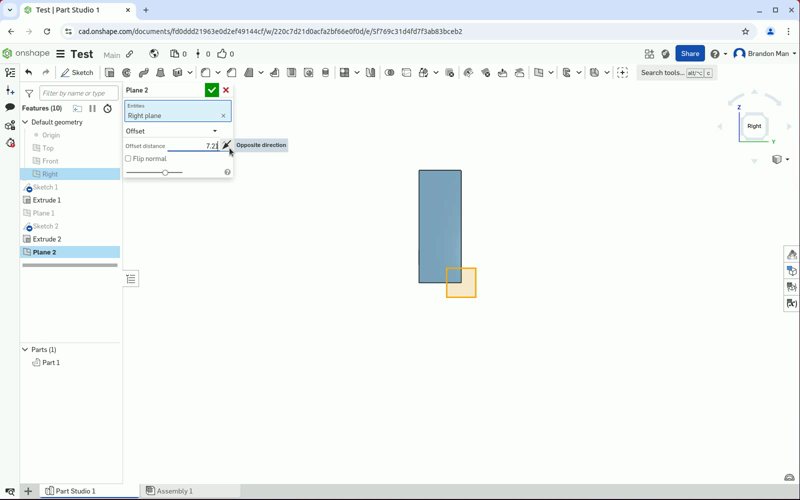
click(229, 147)
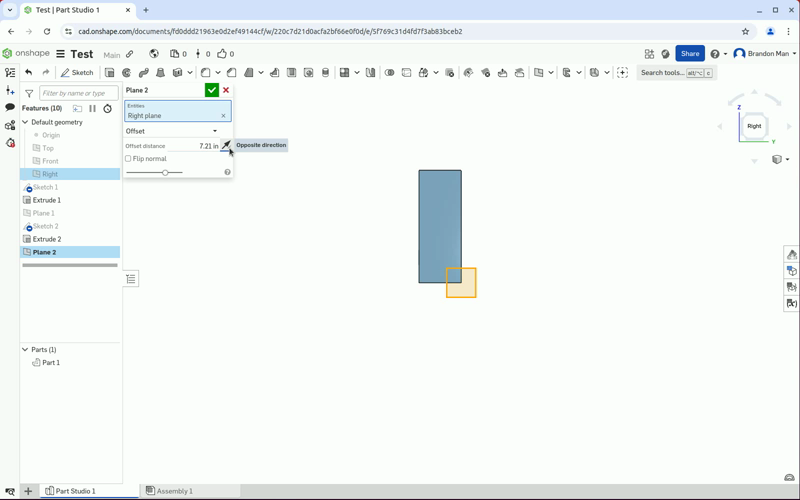
key(enter, 2)
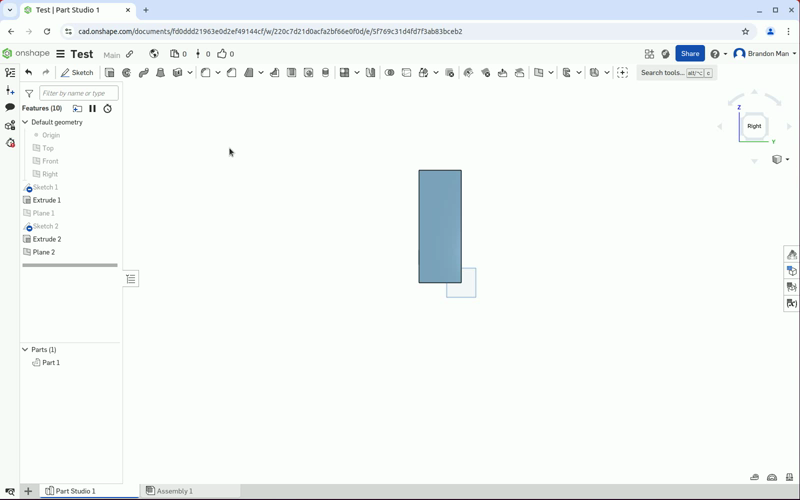
key(shift+s)
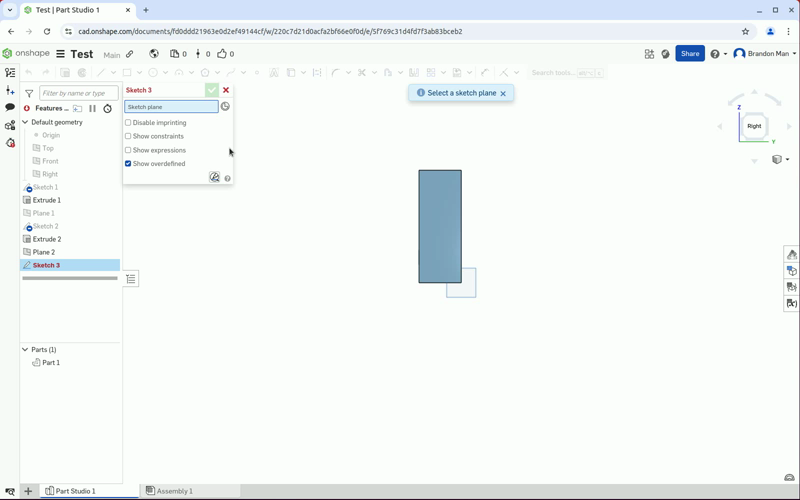
mouse_move(73, 254)
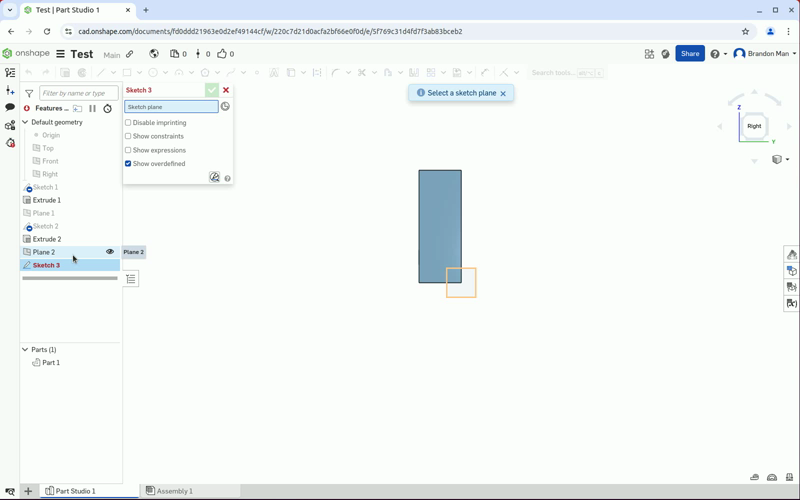
click(73, 254)
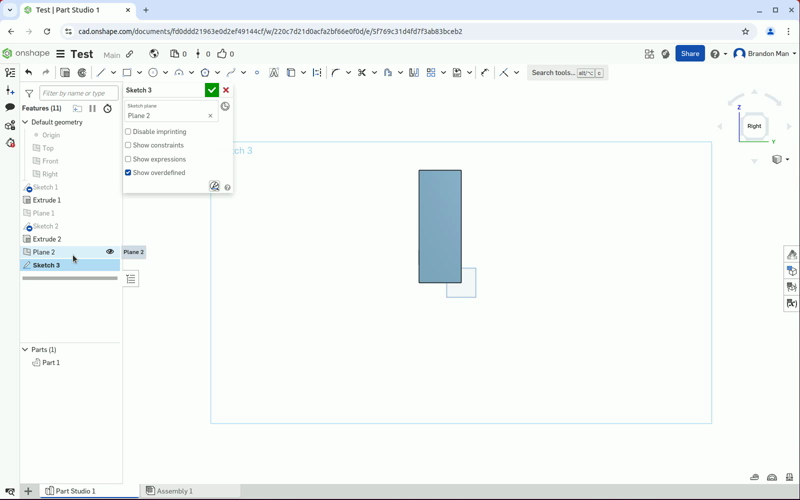
mouse_move(73, 352)
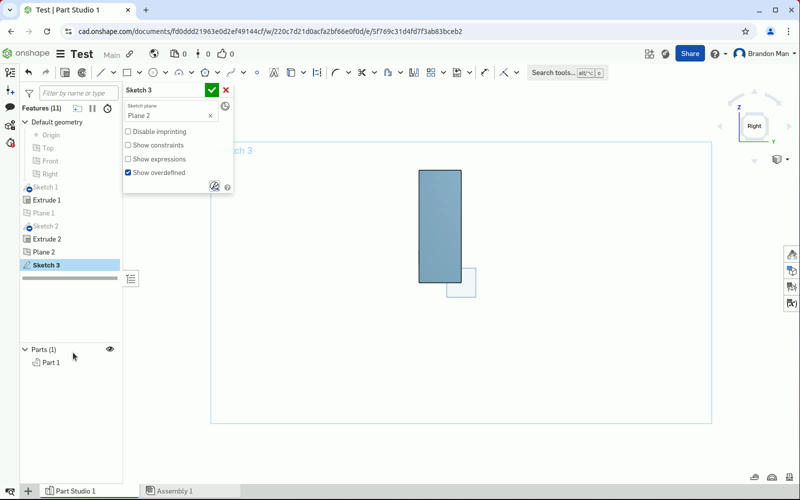
key(y)
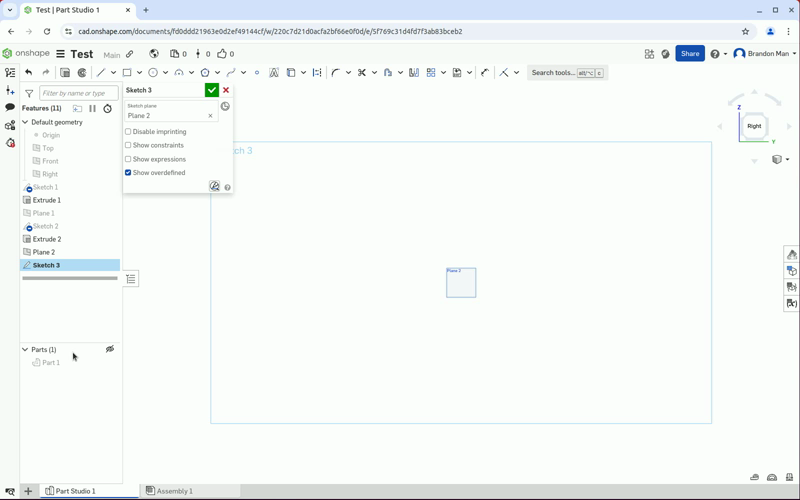
key(c)
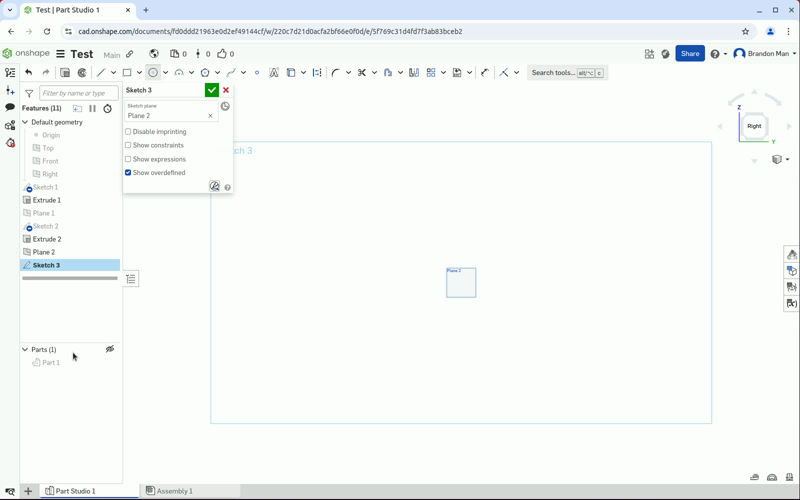
key_down(shift)
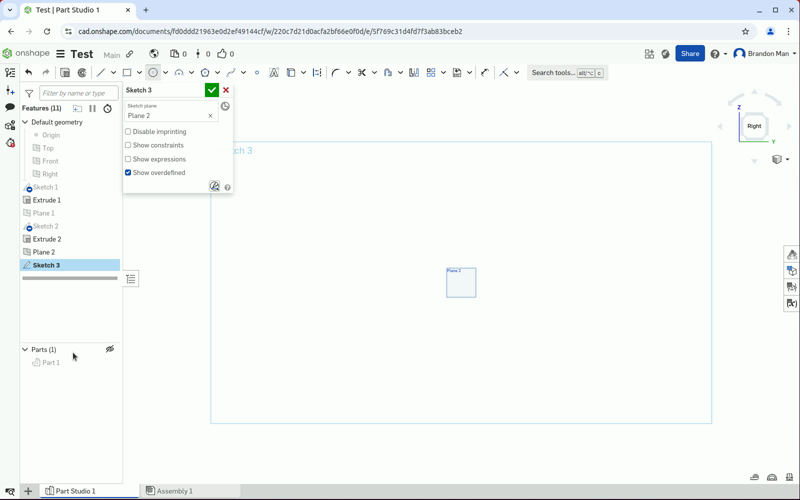
mouse_move(441, 257)
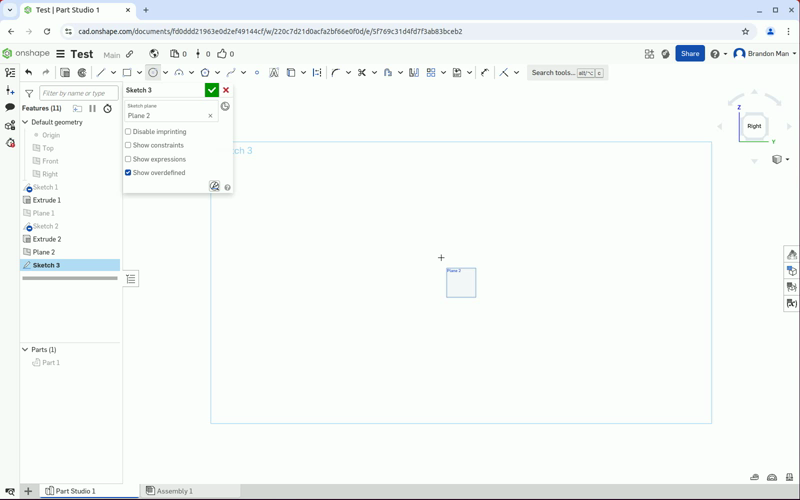
click(441, 257)
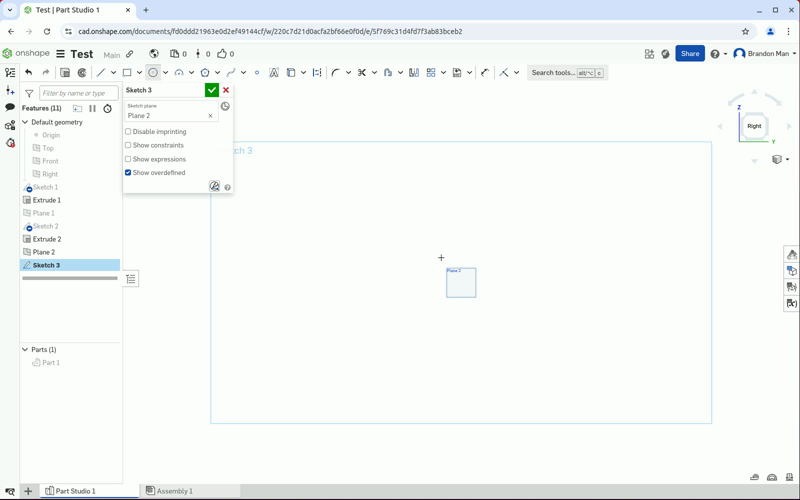
key_up(shift)
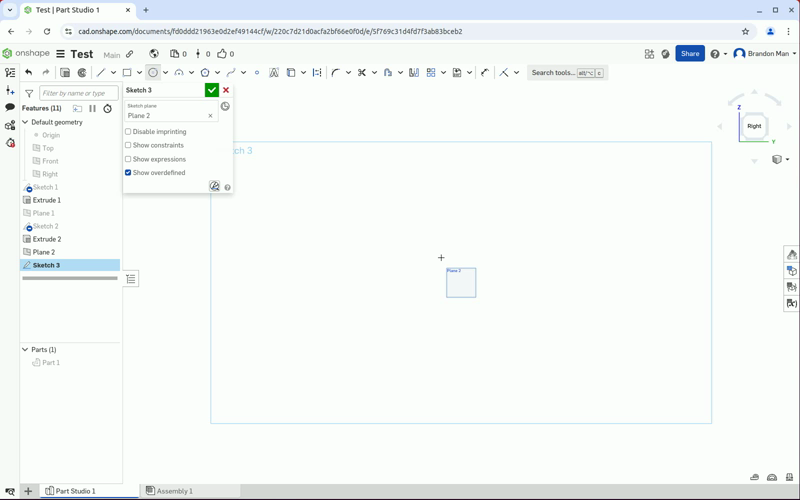
mouse_move(448, 257)
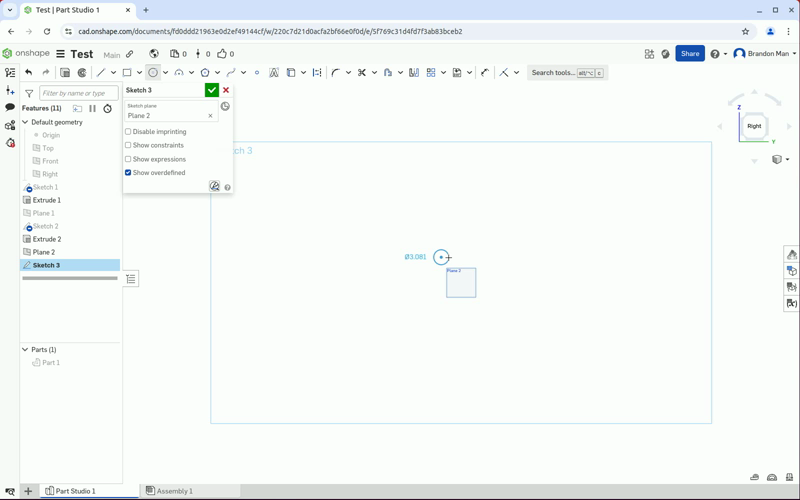
click(448, 257)
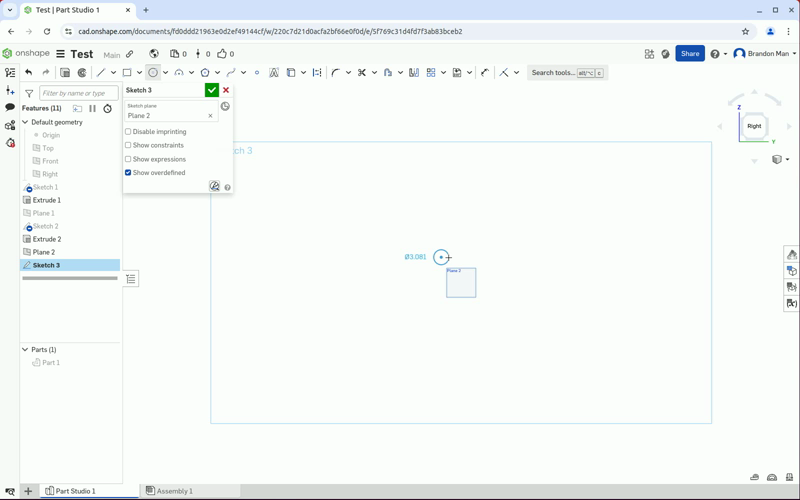
key(esc)
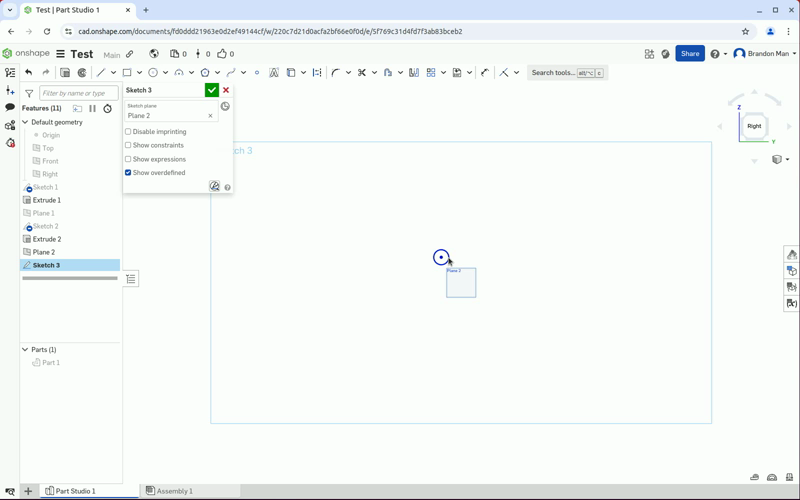
mouse_move(439, 253)
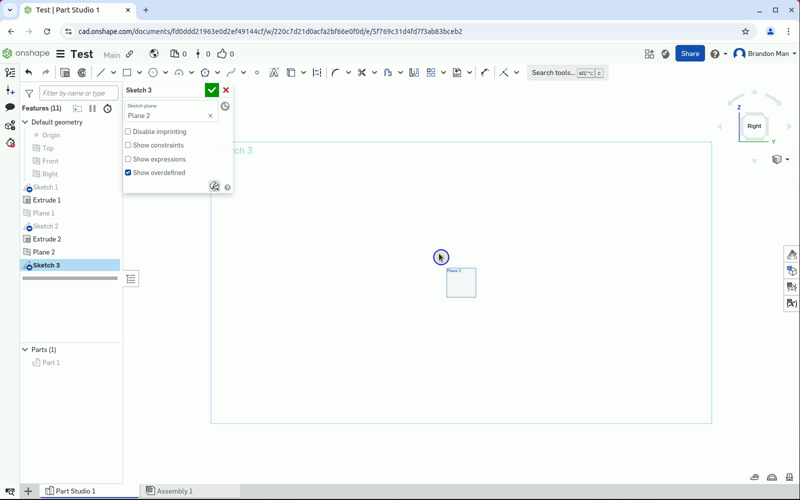
scroll(6)
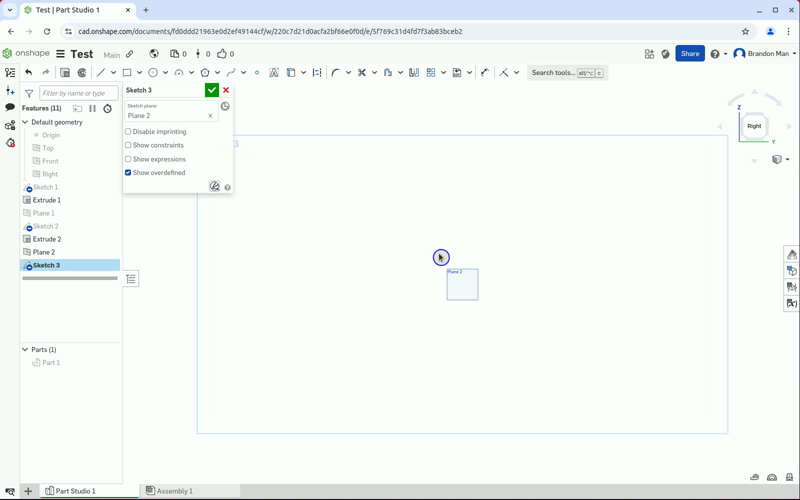
scroll(6)
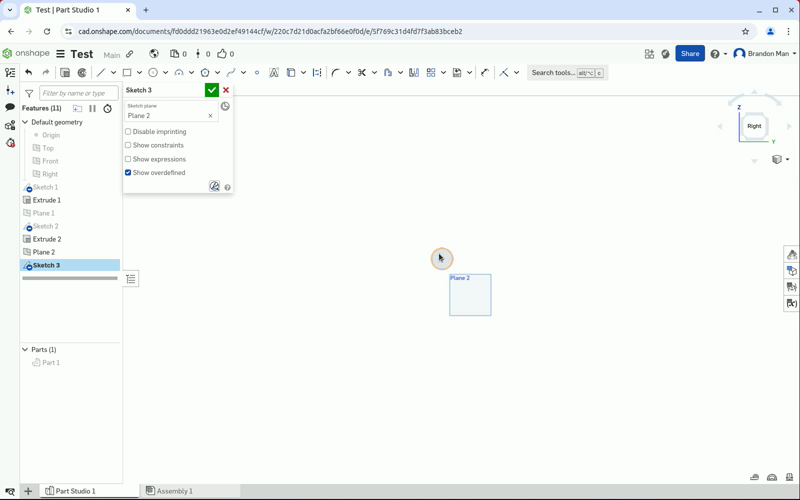
scroll(6)
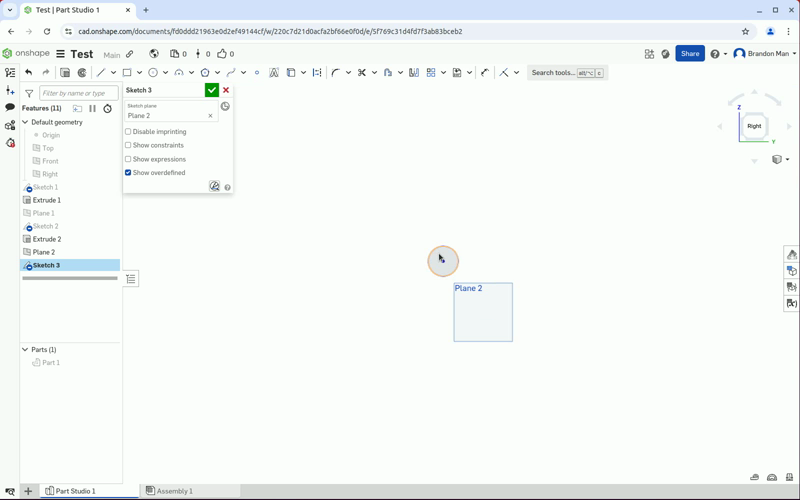
scroll(6)
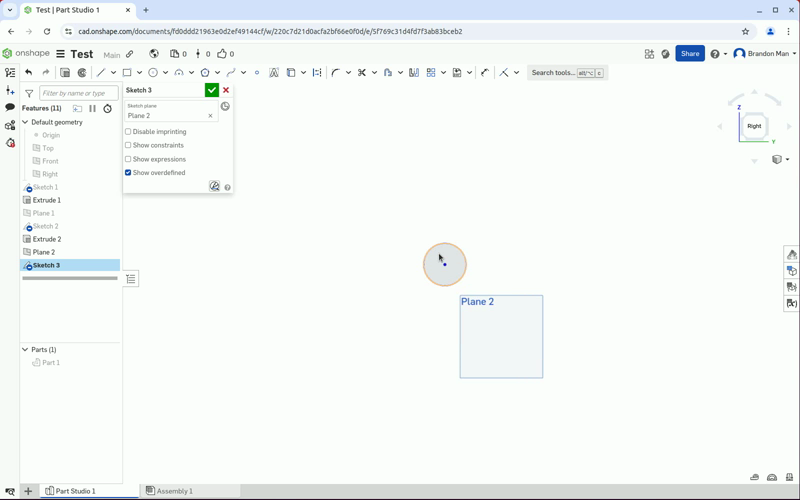
scroll(6)
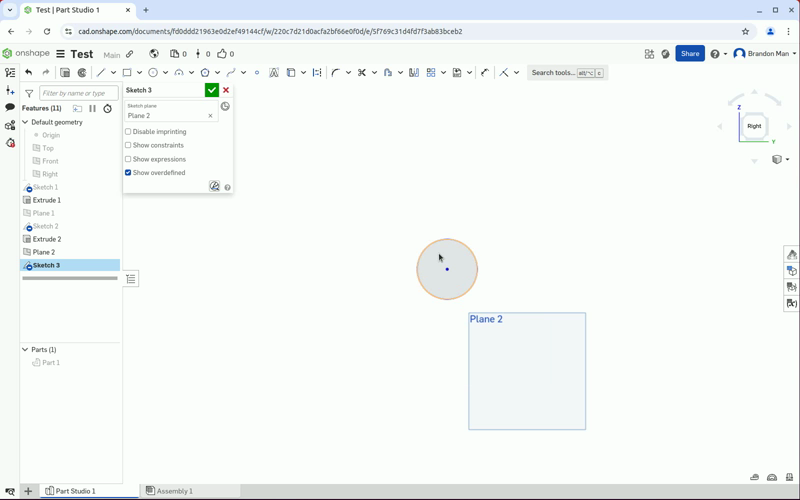
scroll(6)
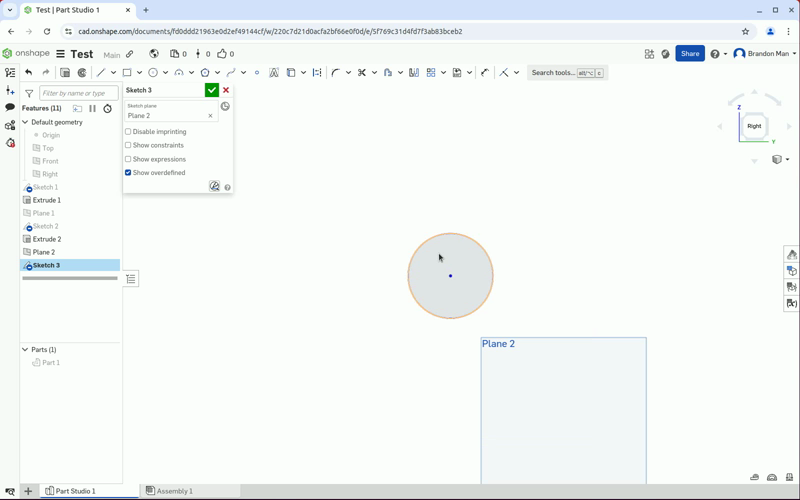
scroll(6)
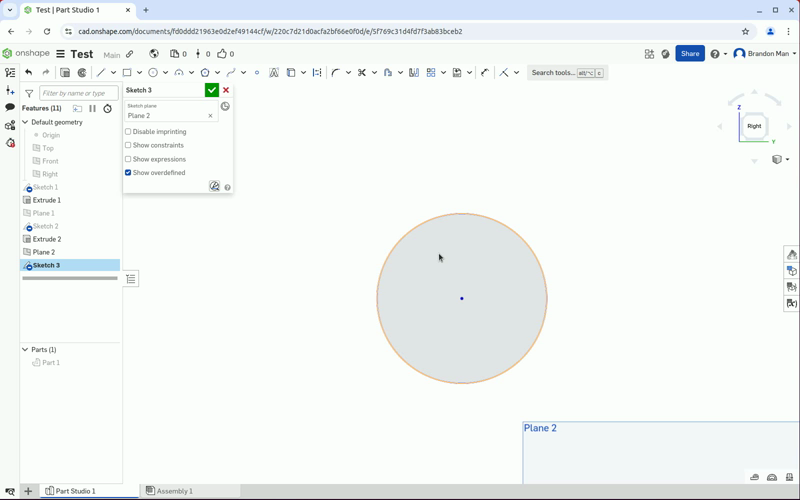
click(439, 253)
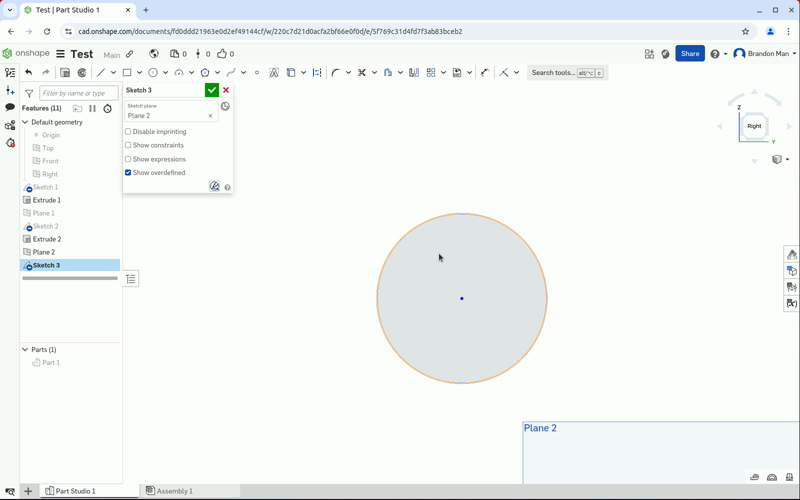
scroll(-6)
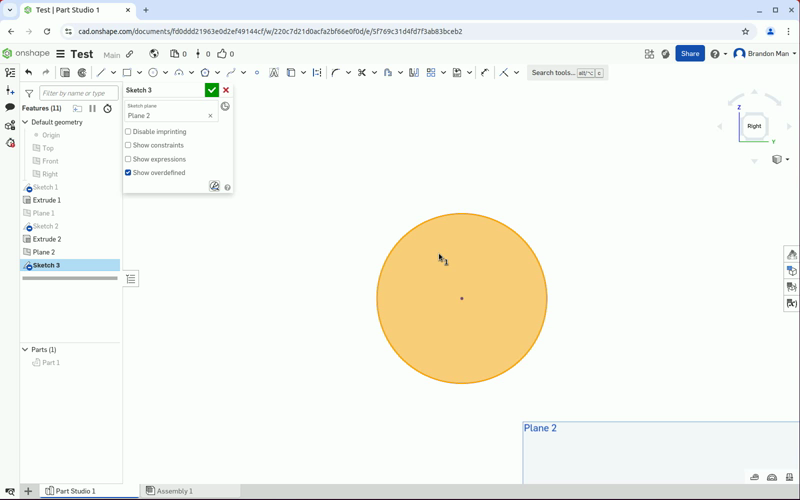
scroll(-6)
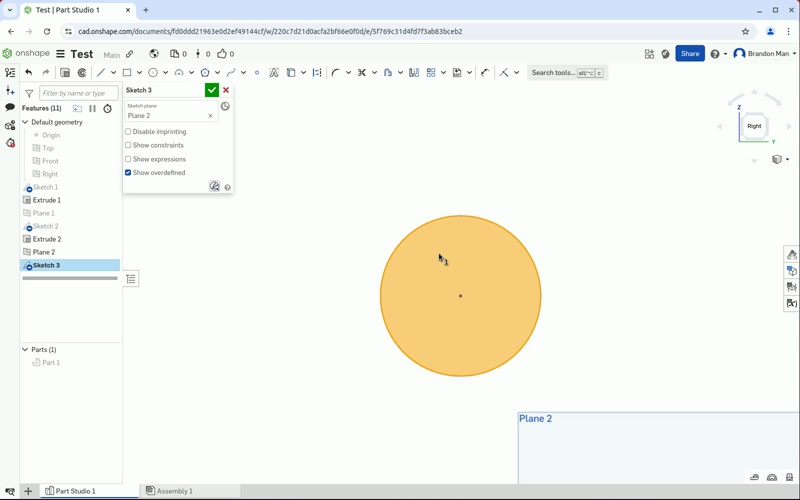
scroll(-6)
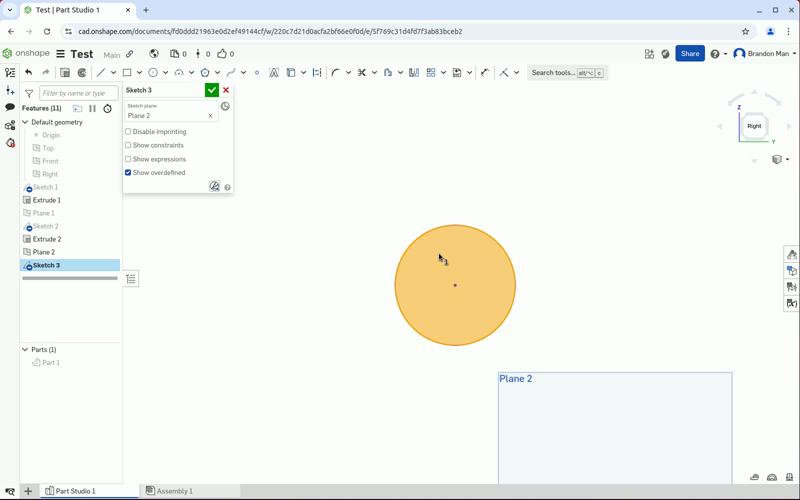
scroll(-6)
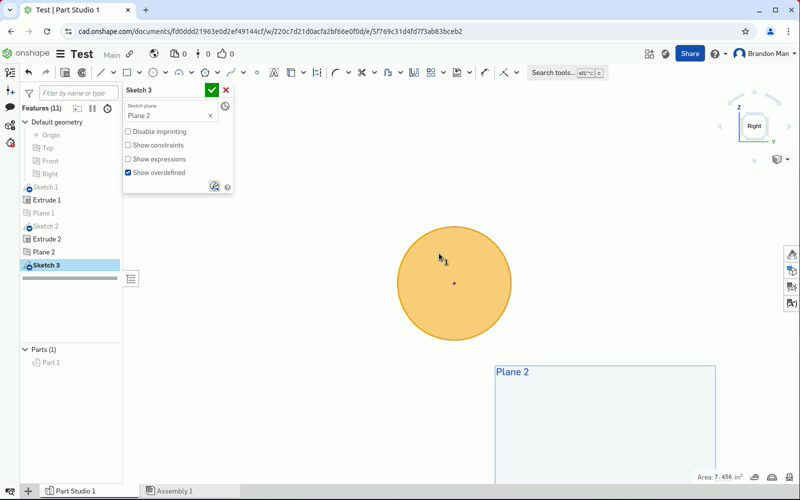
scroll(-6)
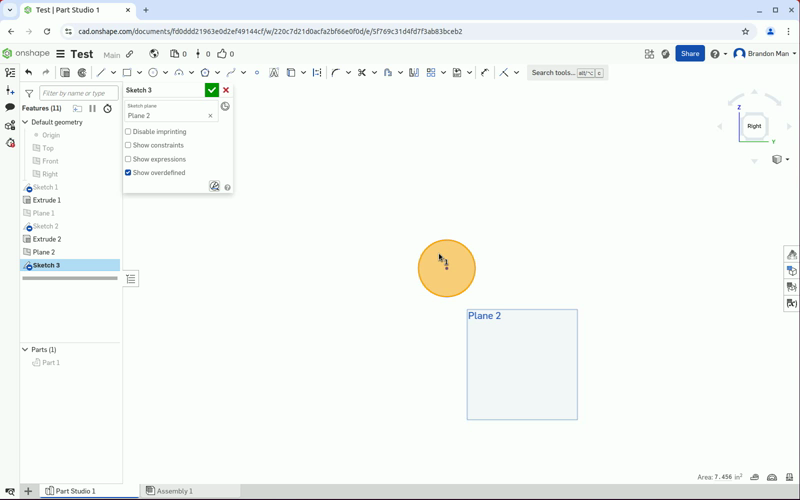
scroll(-6)
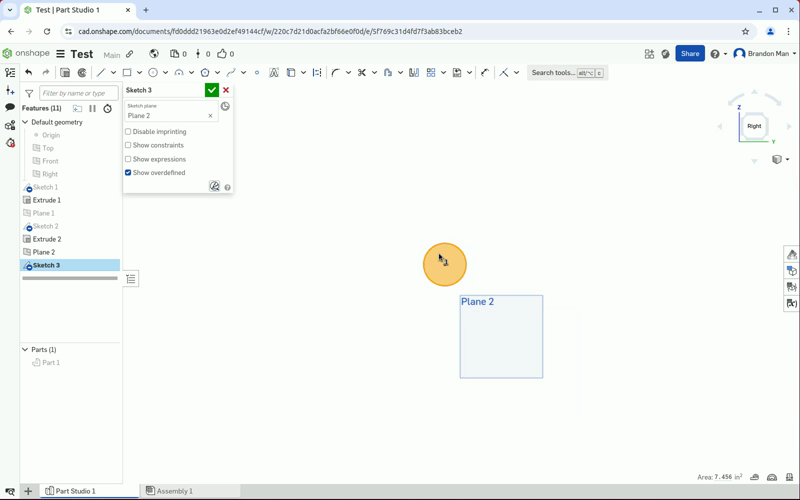
scroll(-6)
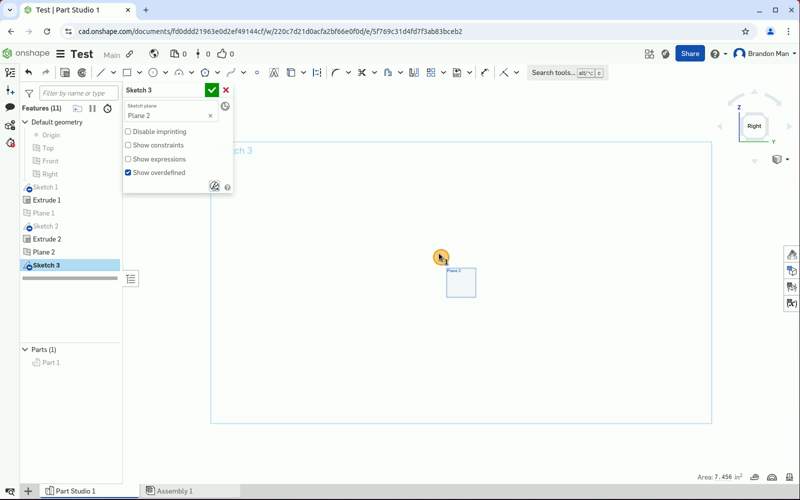
mouse_move(73, 352)
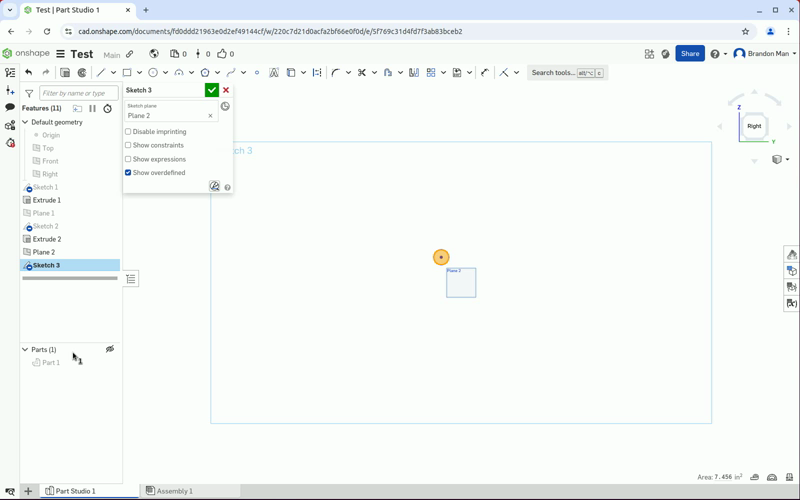
key(shift+y)
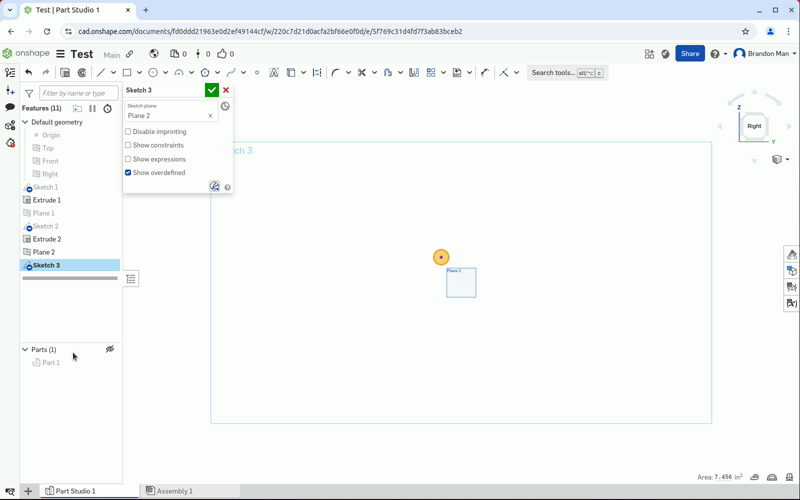
key(shift+e)
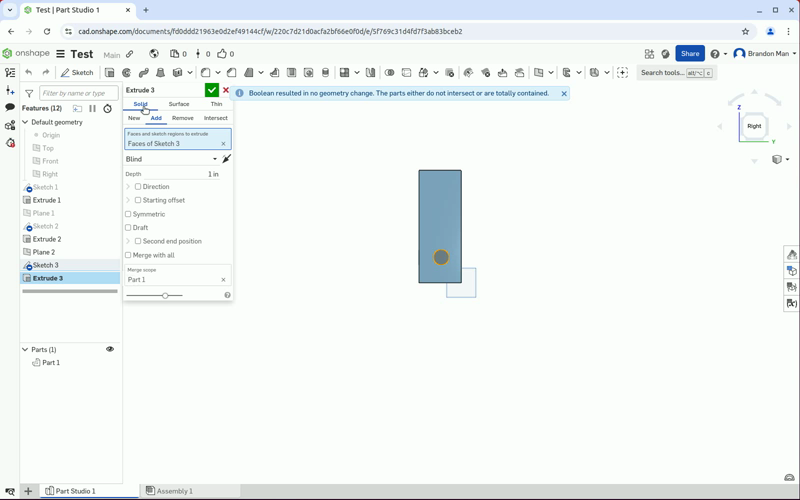
mouse_move(143, 106)
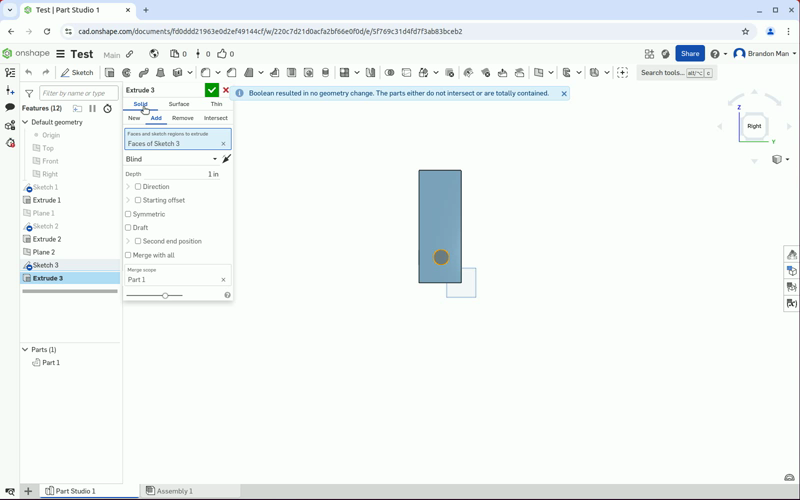
click(143, 106)
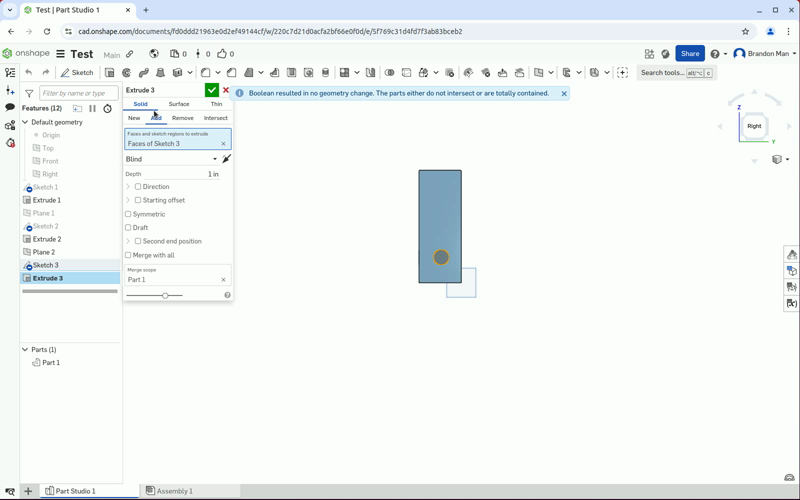
mouse_move(186, 120)
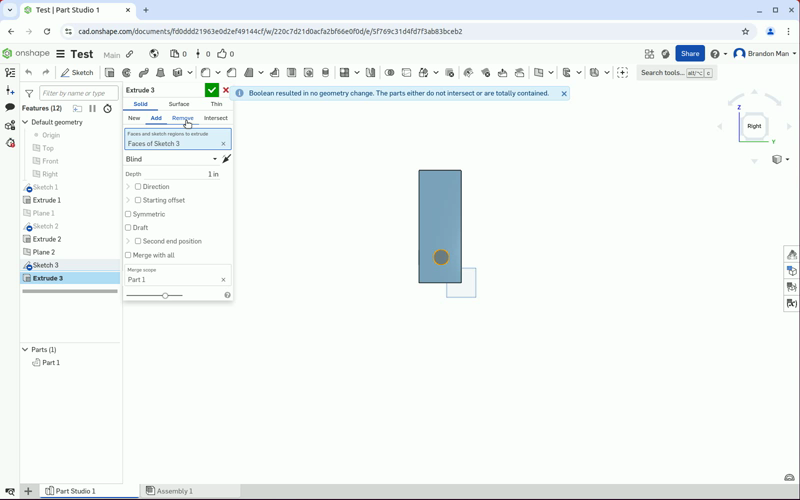
click(186, 120)
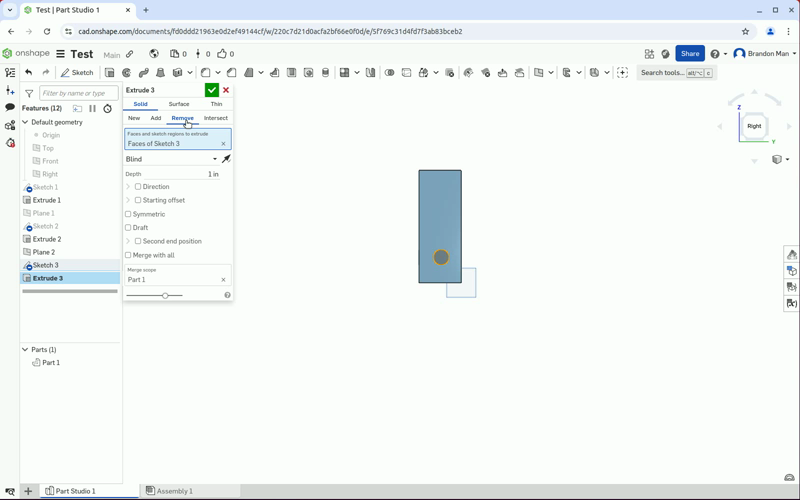
key(tab, 4)
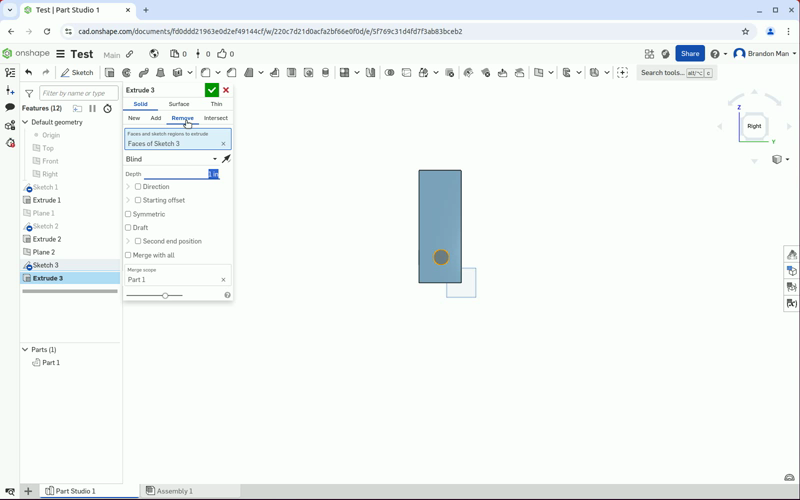
text(7.221)
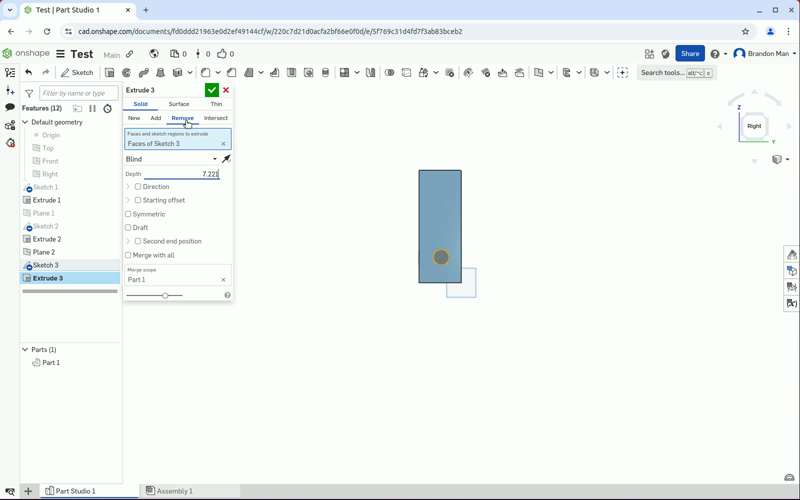
key(tab, 6)
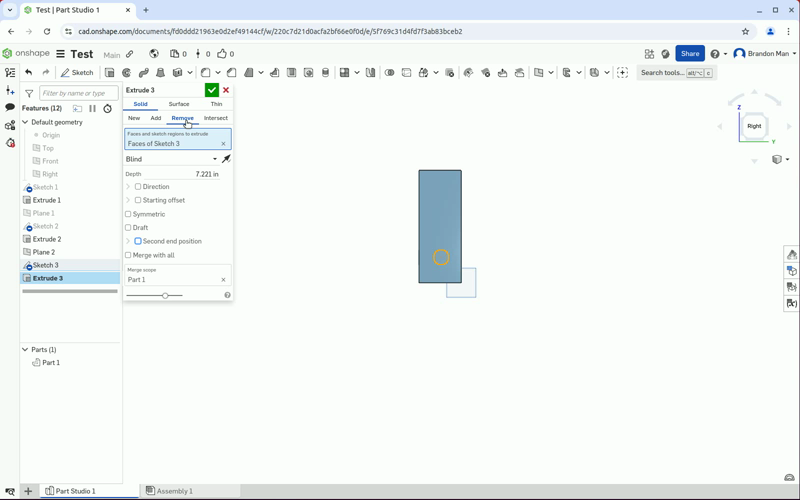
key(space)
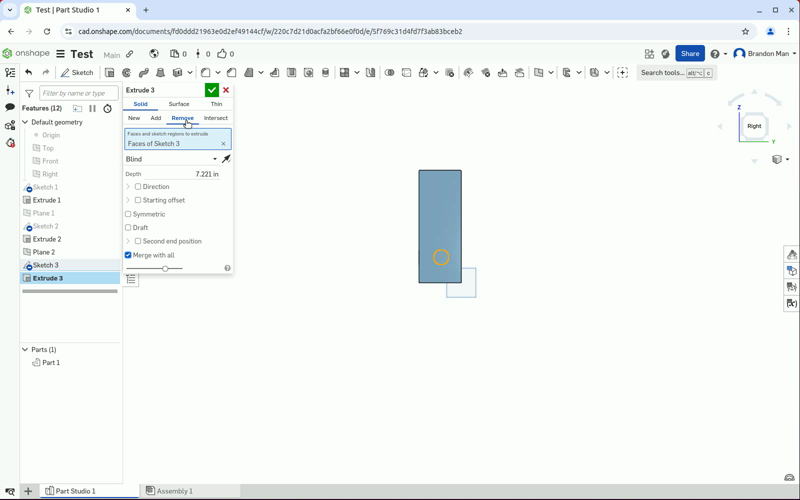
key(enter)
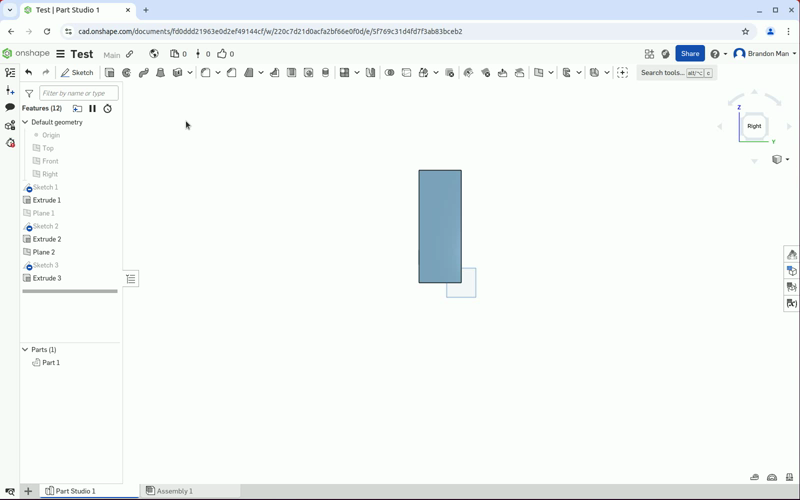
key(shift+h)
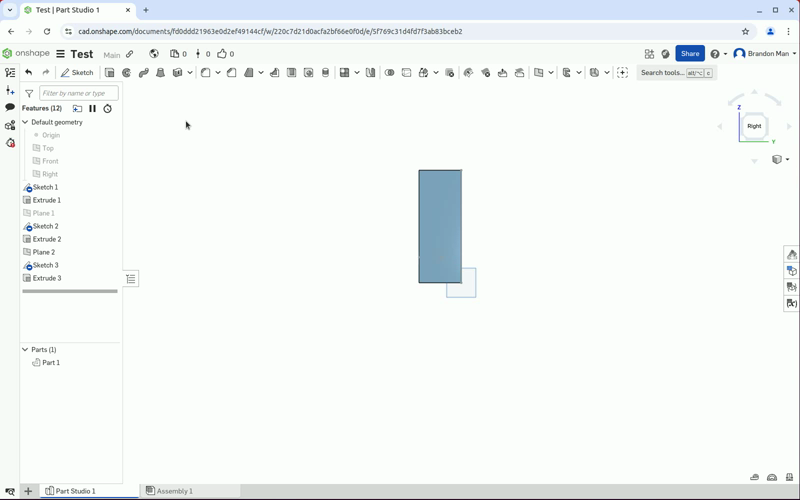
key(shift+h)
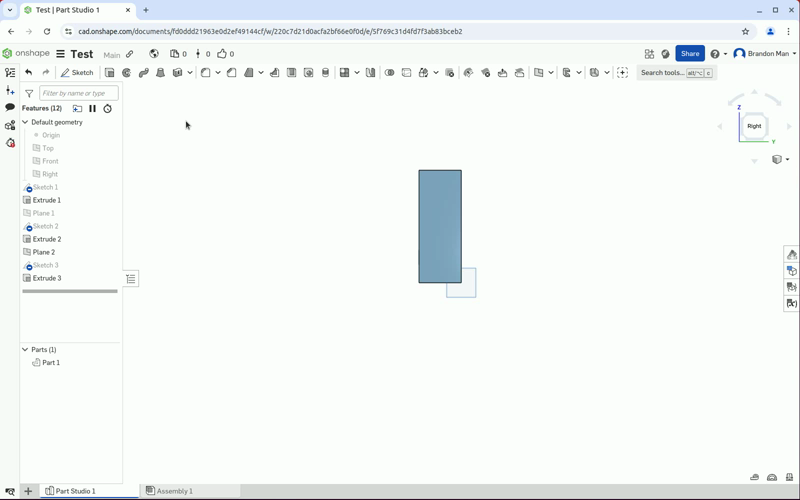
mouse_move(73, 189)
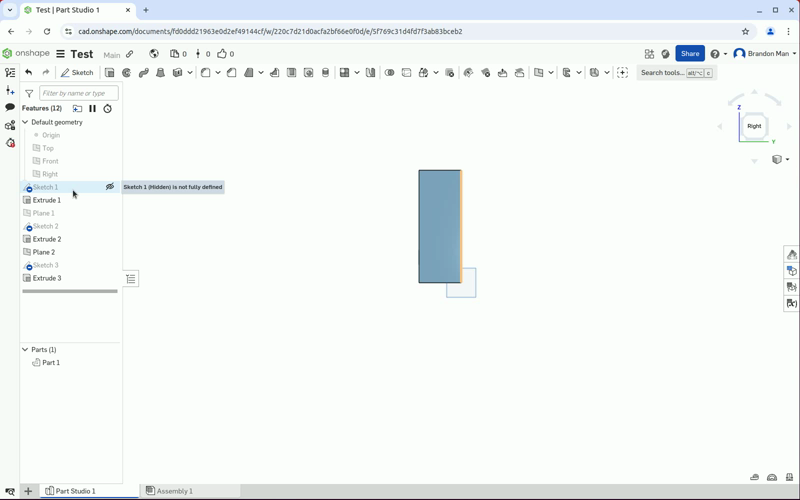
click(73, 189)
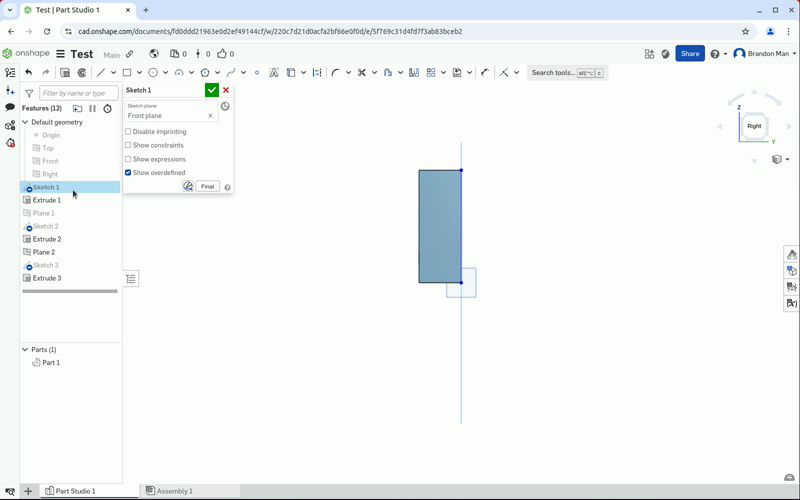
mouse_move(229, 92)
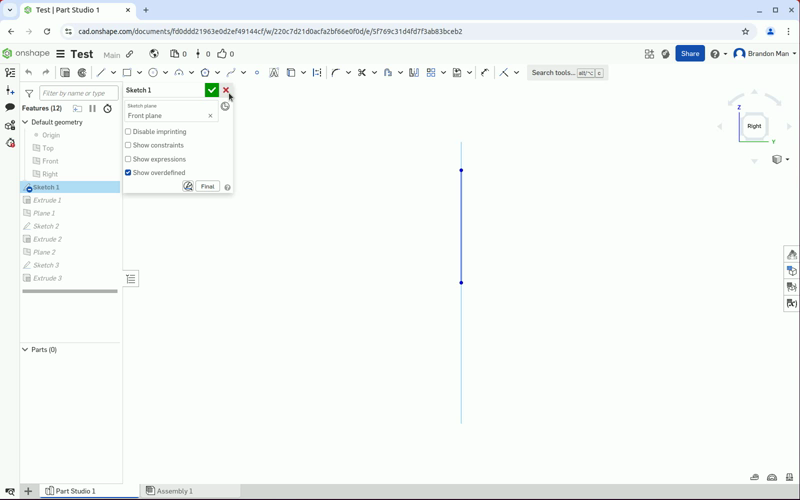
click(229, 92)
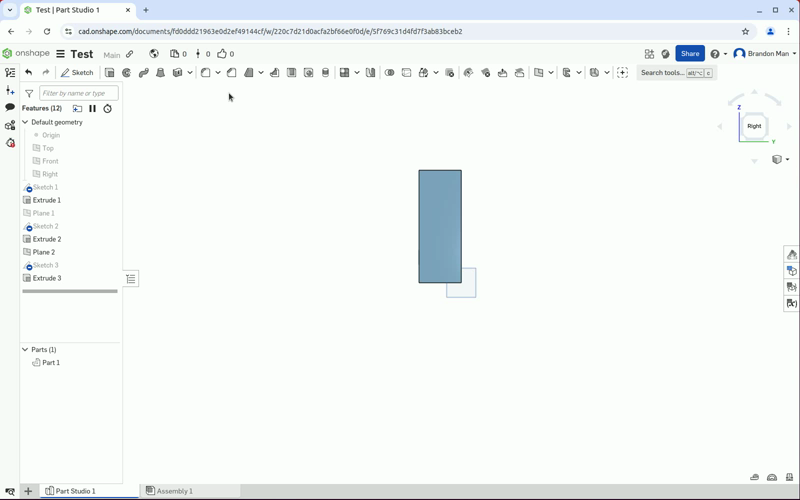
mouse_move(73, 352)
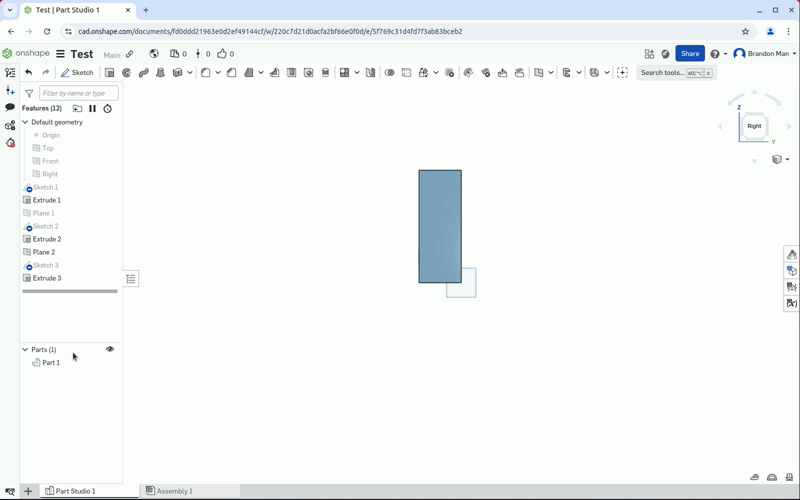
key(y)
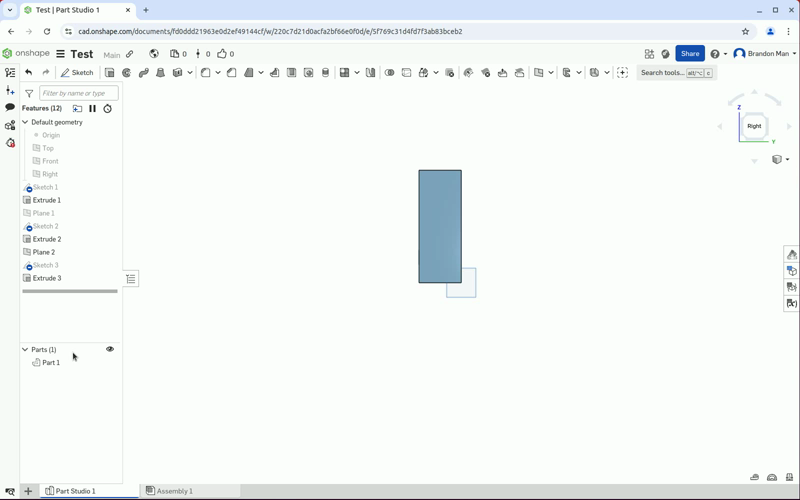
key(shift+p)
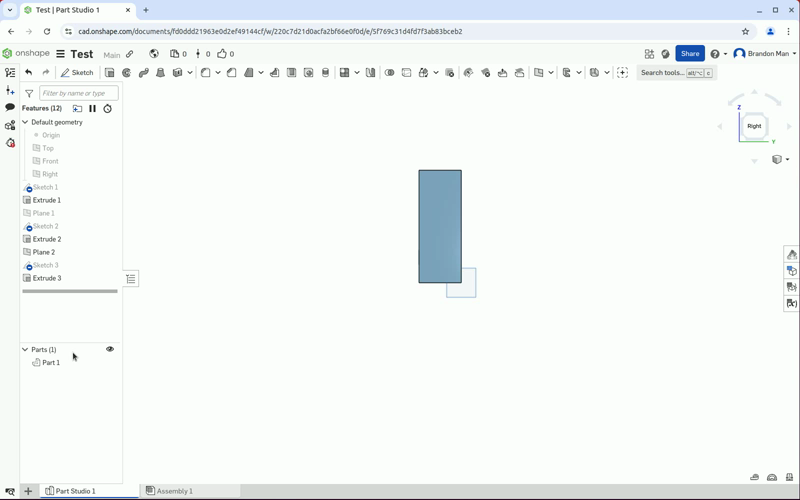
key(space)
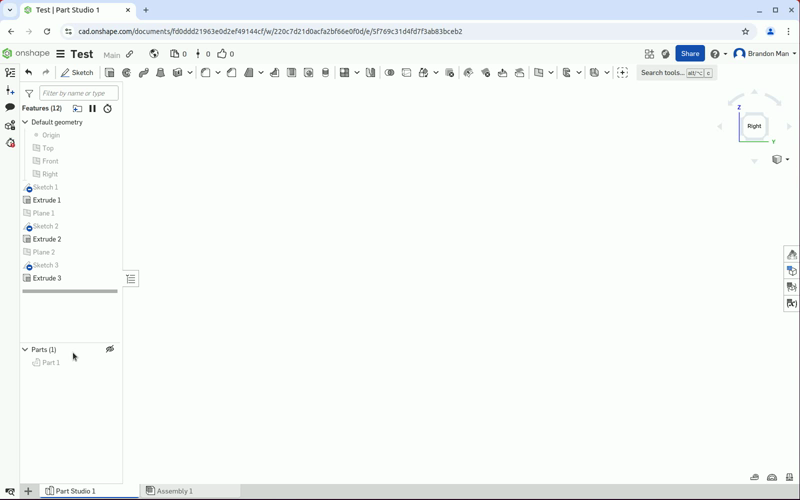
key_down(shift)
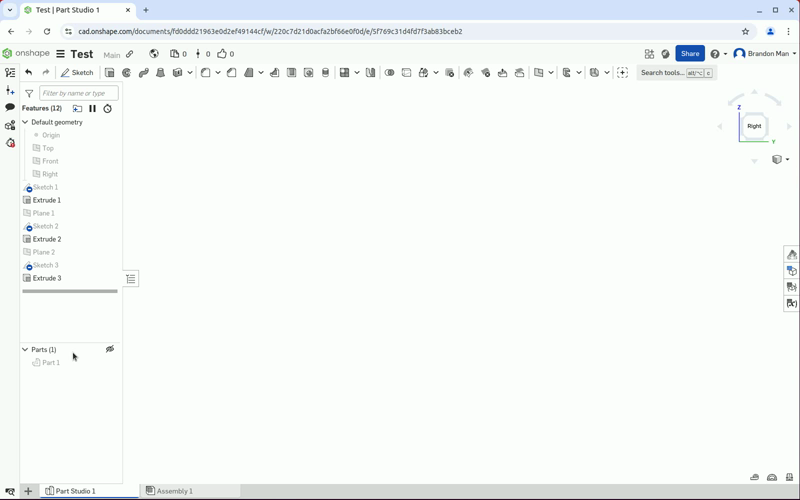
key(right)
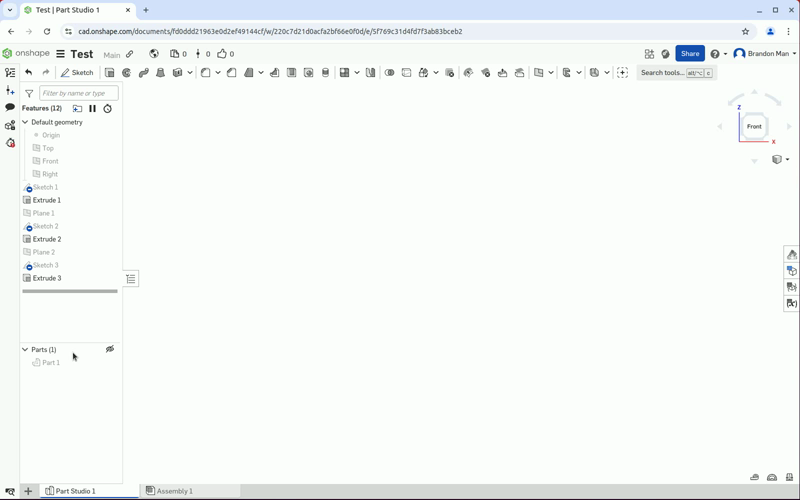
key_up(shift)
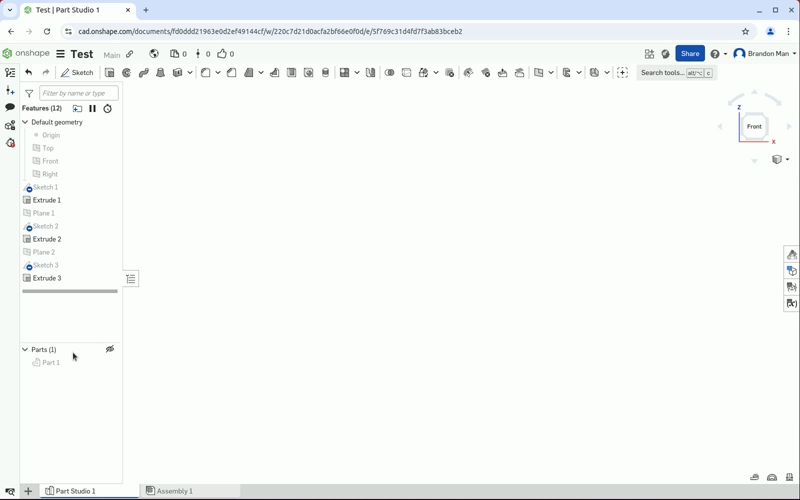
key(space)
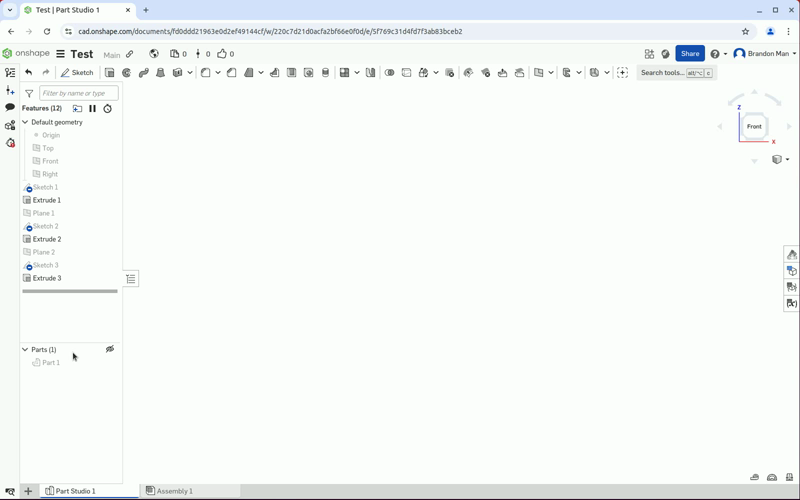
key_down(shift)
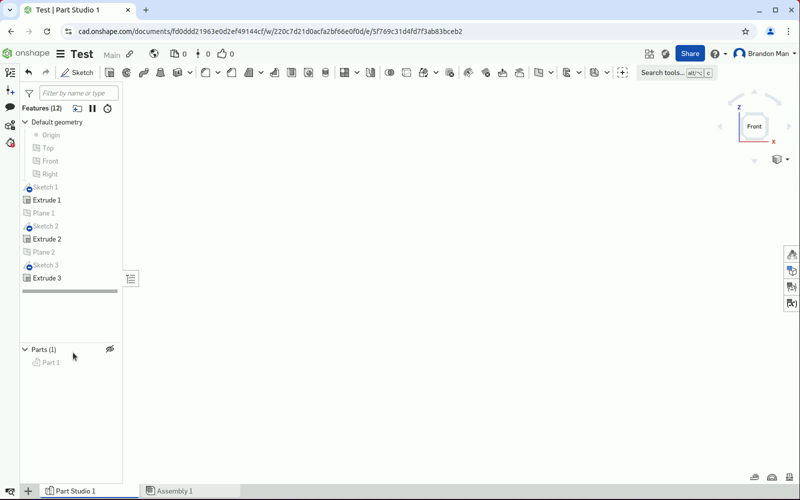
key(down)
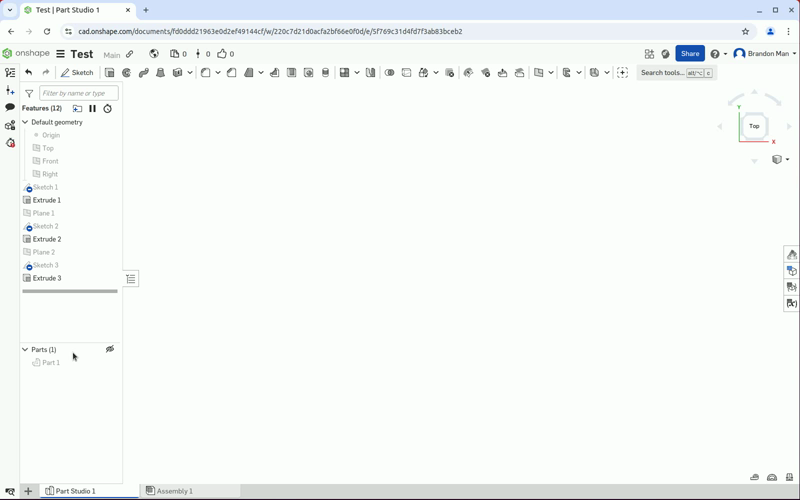
key_up(shift)
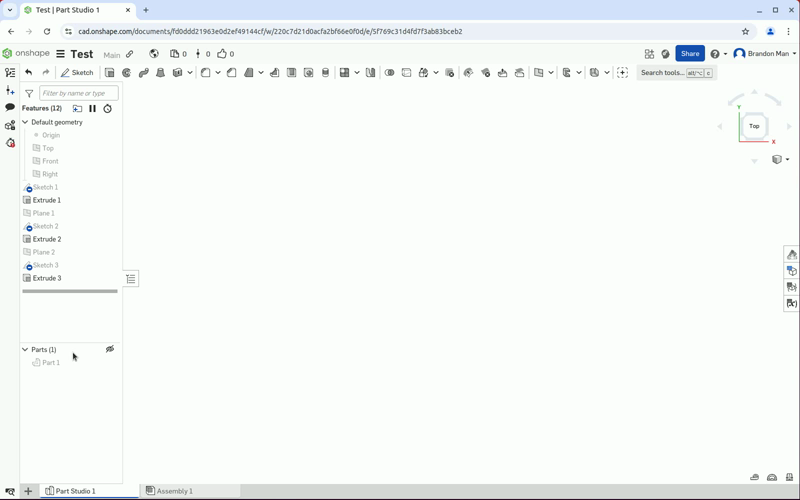
mouse_move(73, 352)
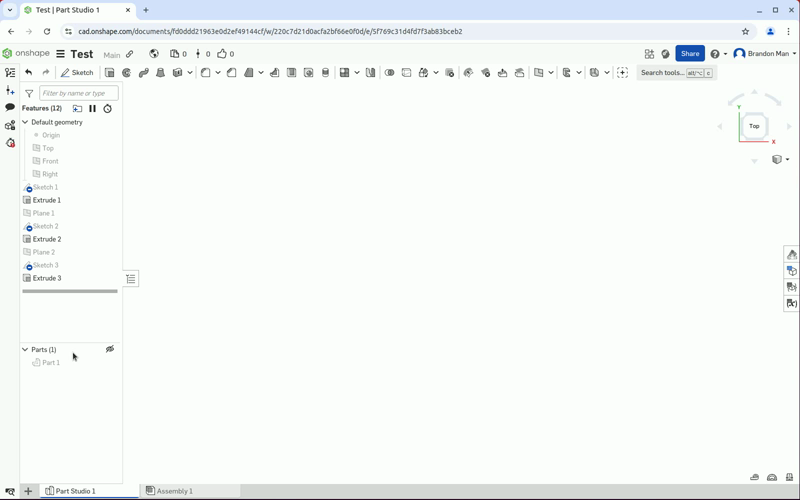
key(shift+y)
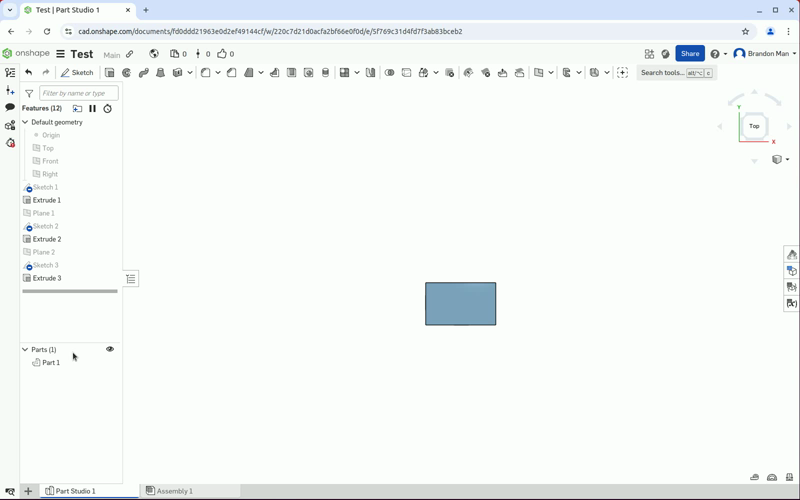
mouse_move(541, 75)
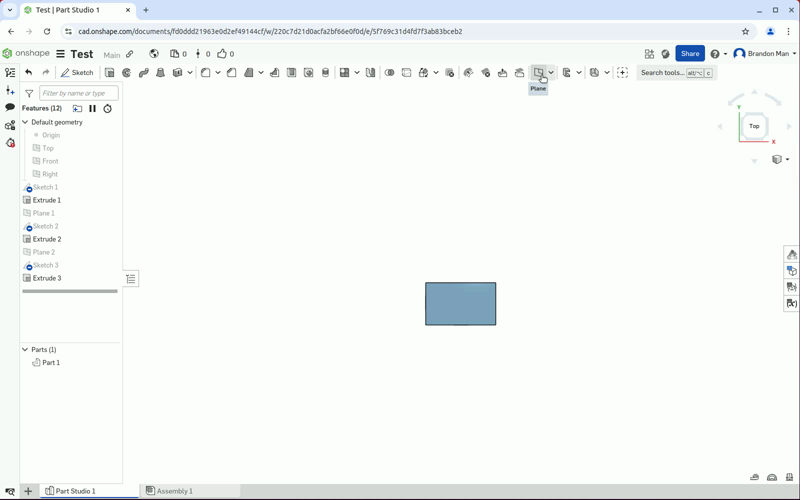
click(541, 75)
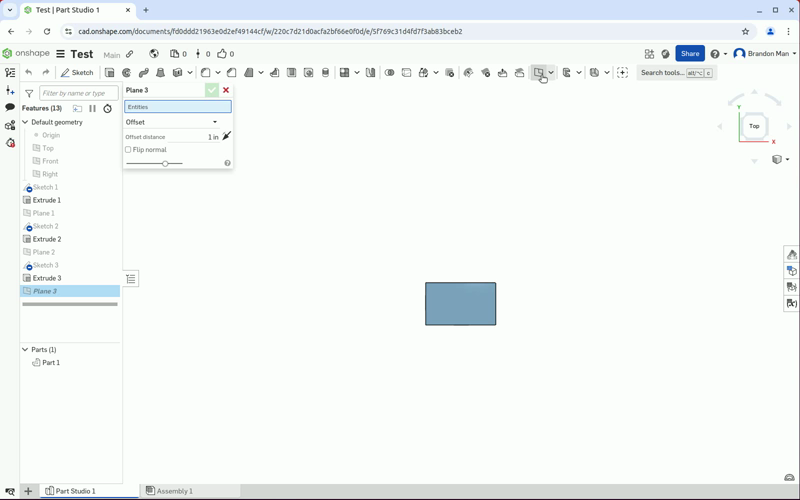
mouse_move(73, 150)
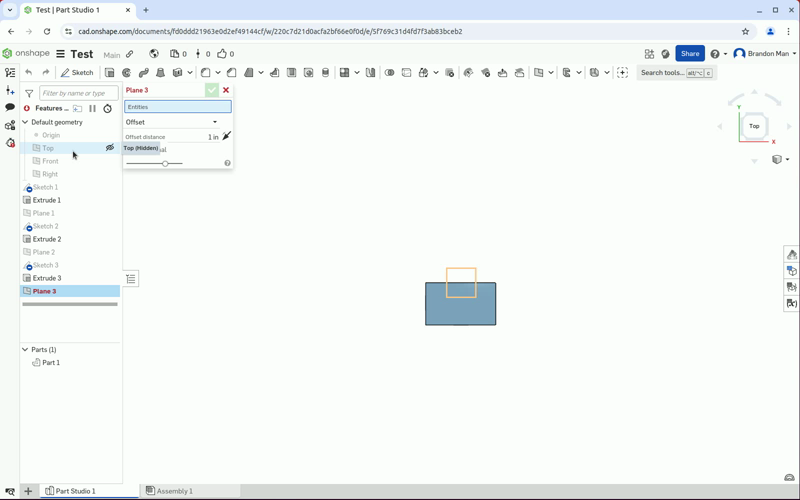
click(73, 150)
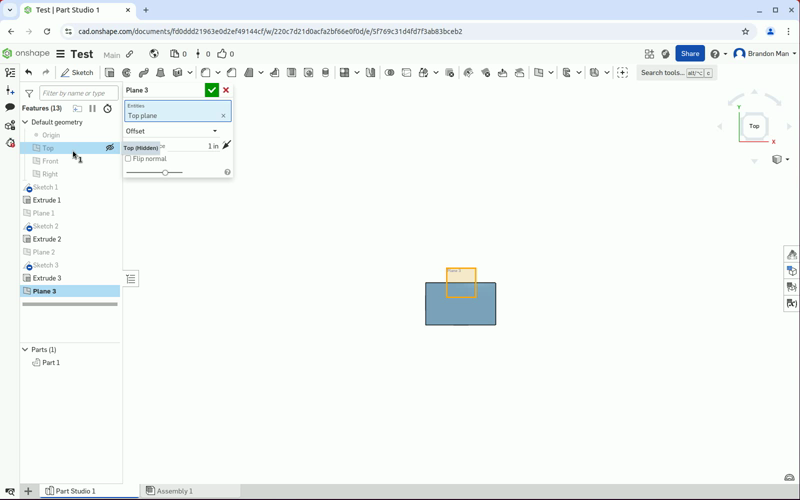
key(tab, 2)
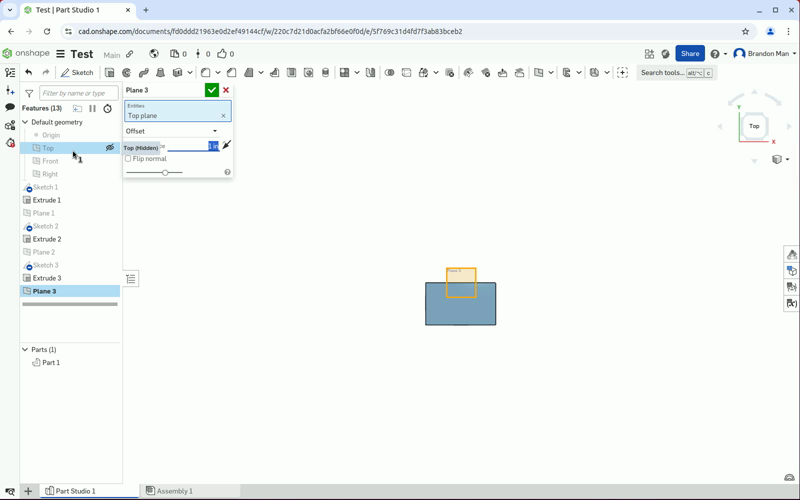
text(23.108)
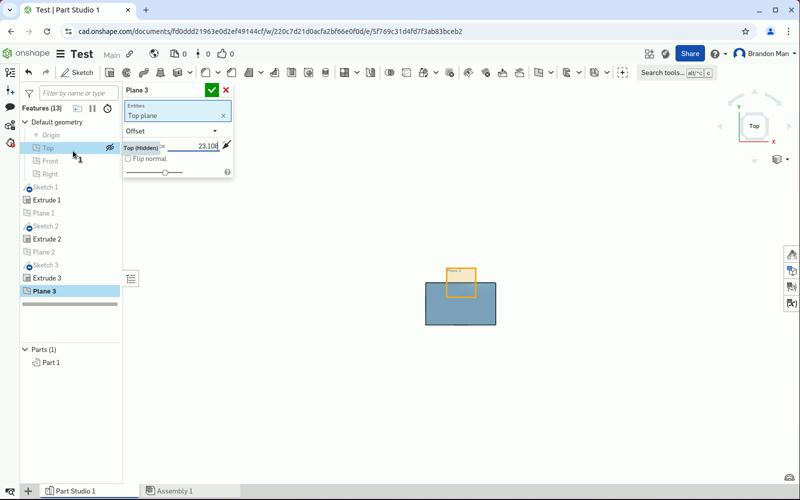
key(enter, 2)
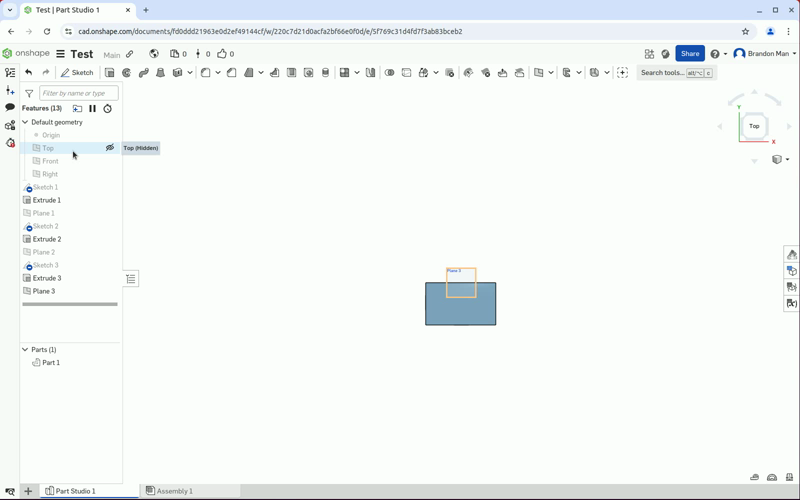
key(shift+s)
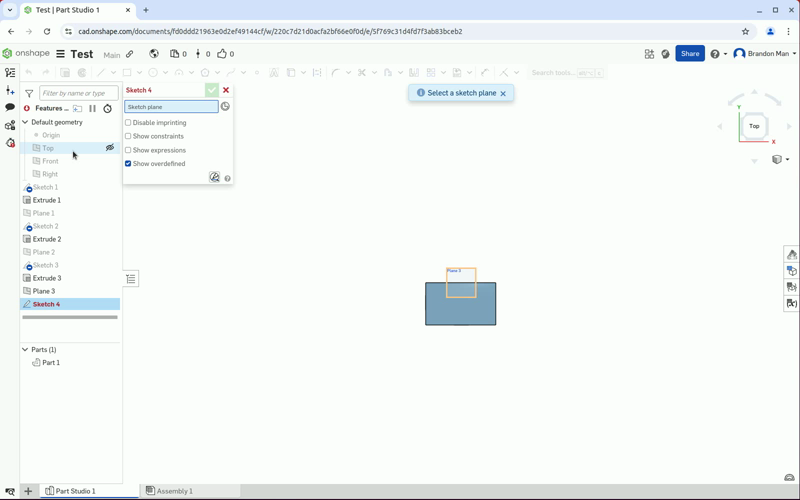
mouse_move(73, 293)
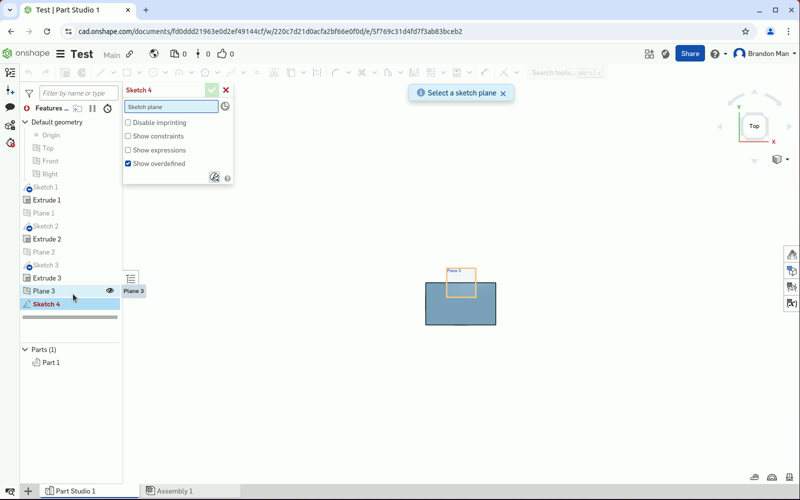
click(73, 293)
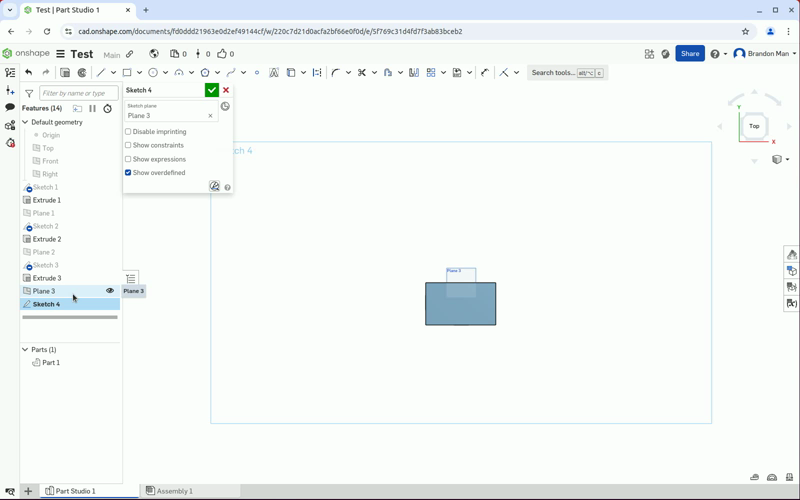
mouse_move(73, 352)
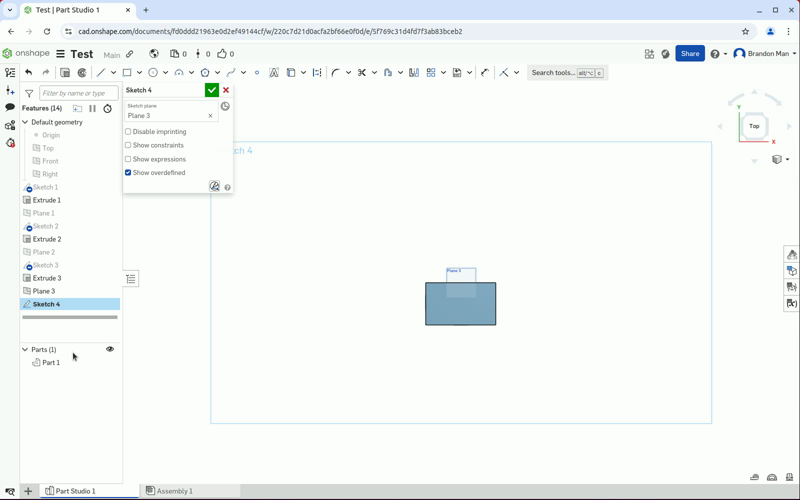
key(y)
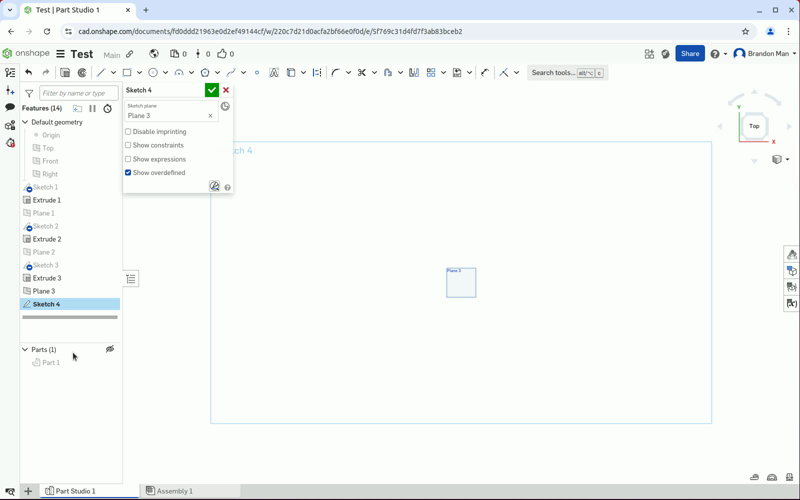
key(c)
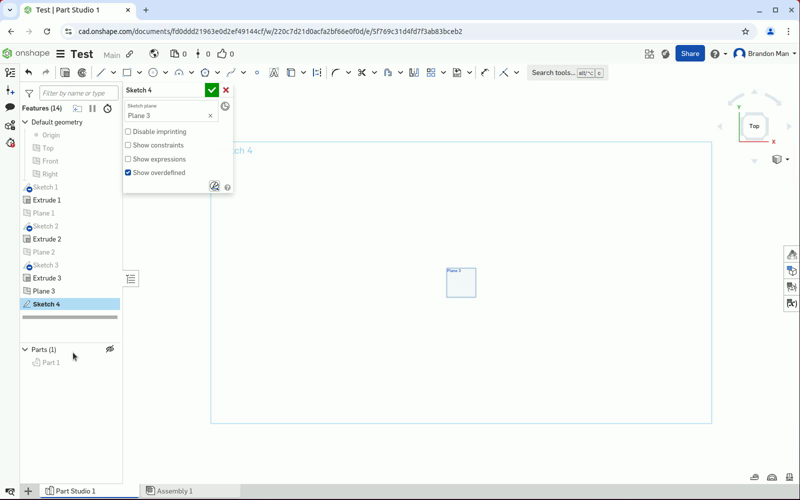
key_down(shift)
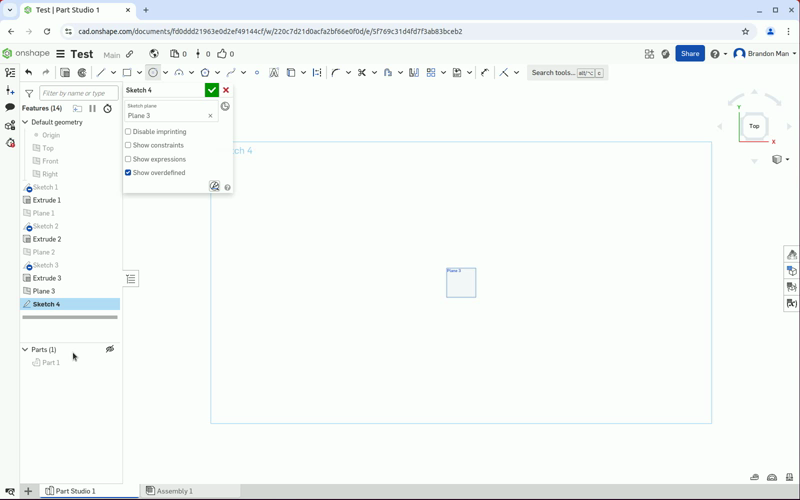
mouse_move(461, 303)
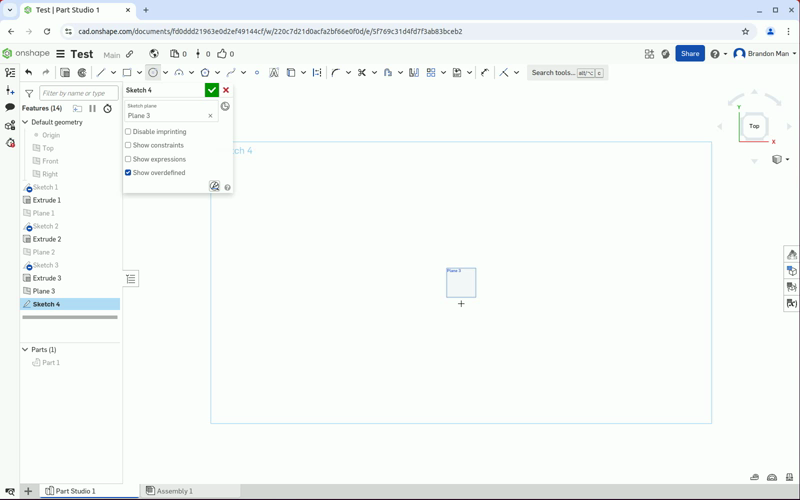
click(461, 303)
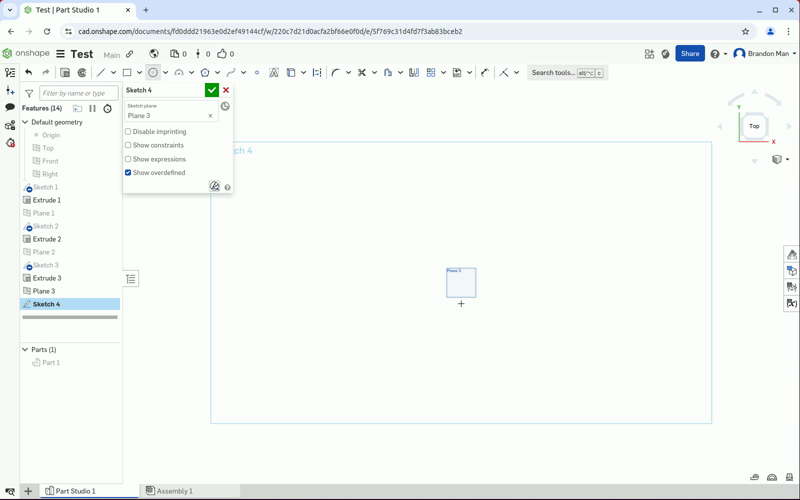
key_up(shift)
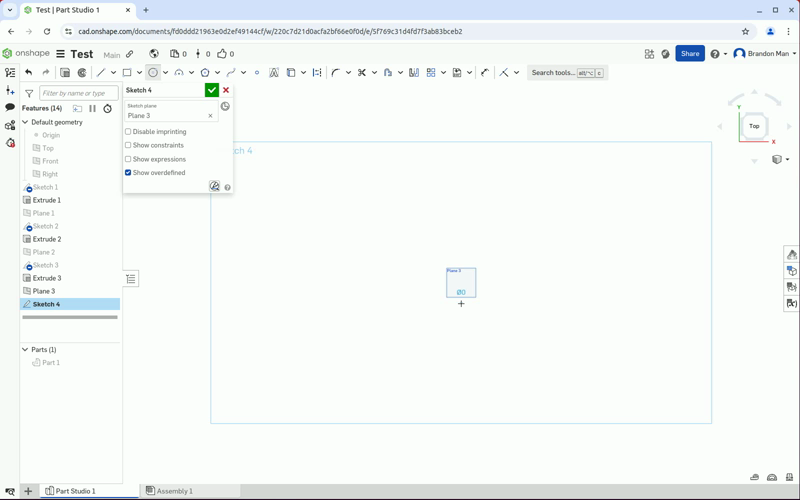
mouse_move(468, 303)
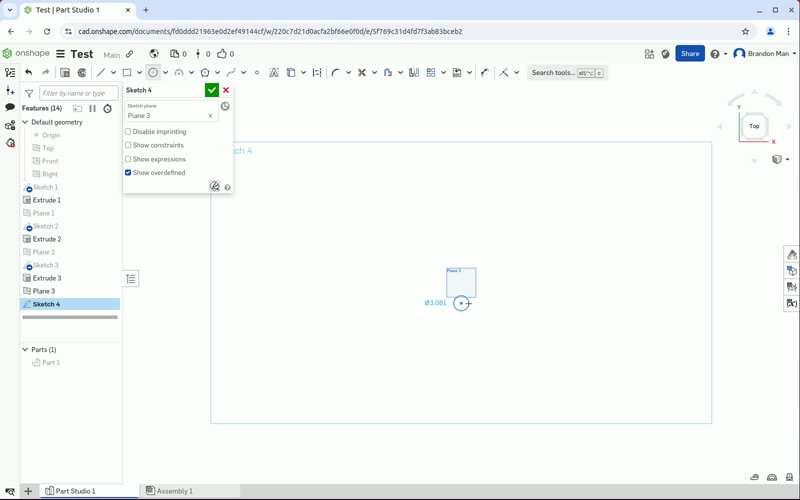
click(468, 303)
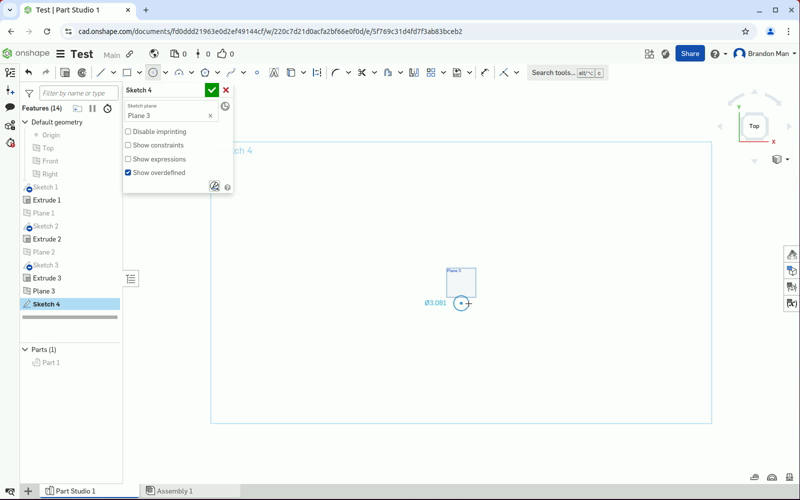
key(esc)
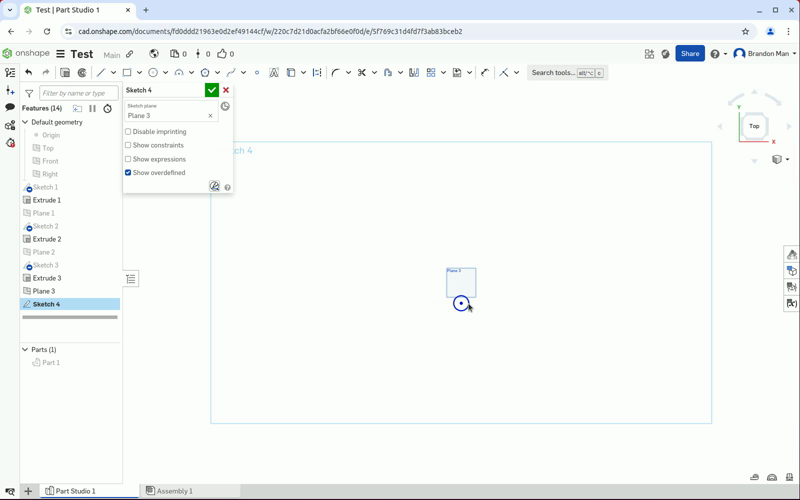
mouse_move(461, 305)
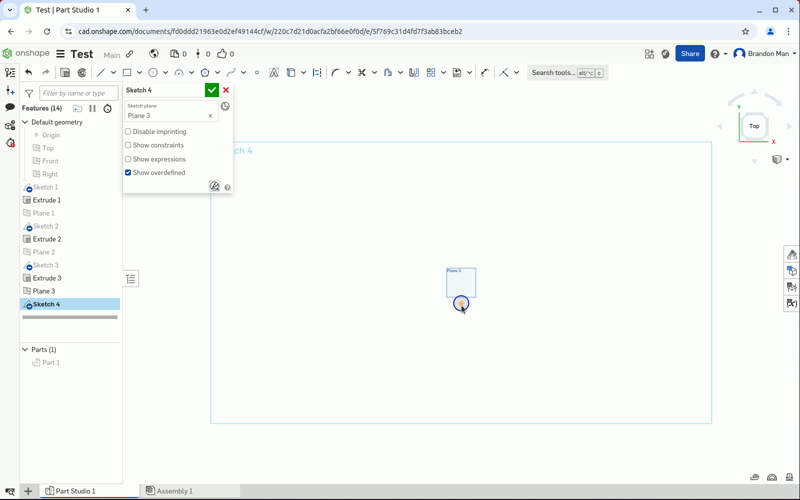
scroll(6)
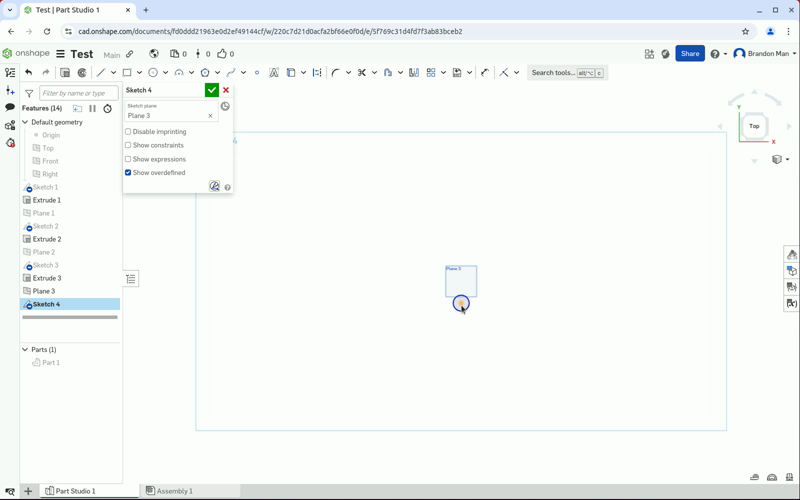
scroll(6)
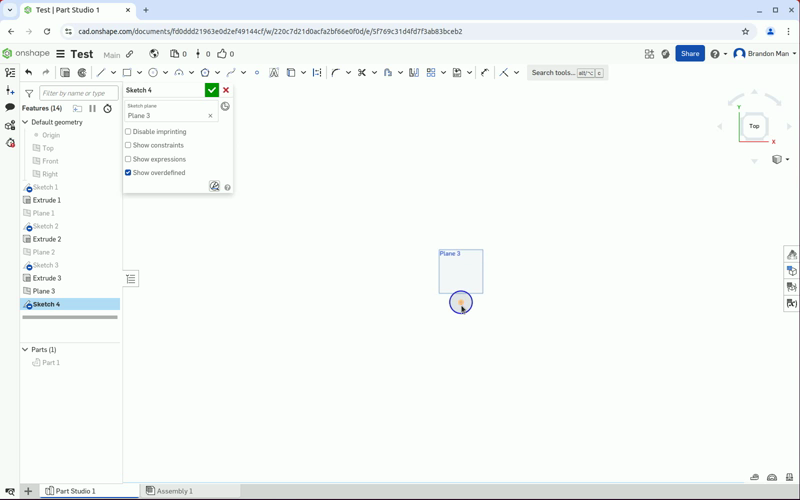
scroll(6)
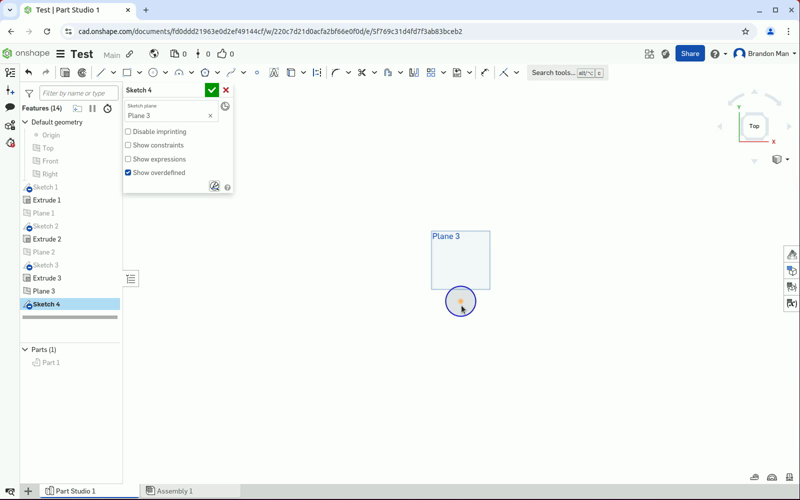
scroll(6)
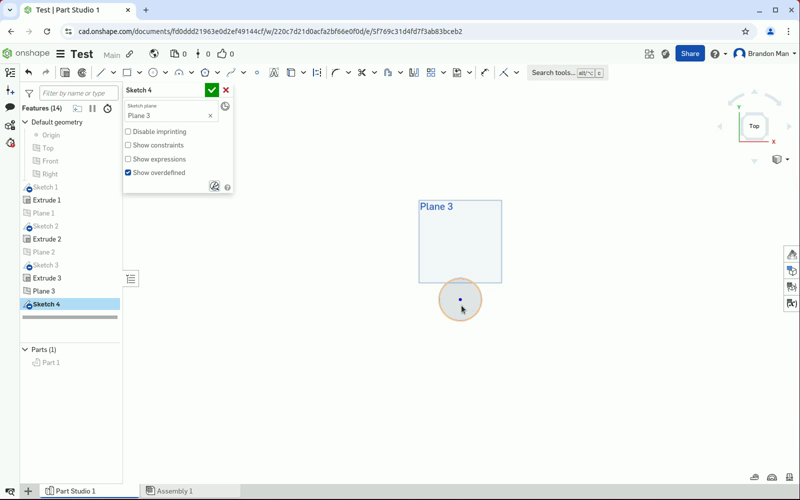
scroll(6)
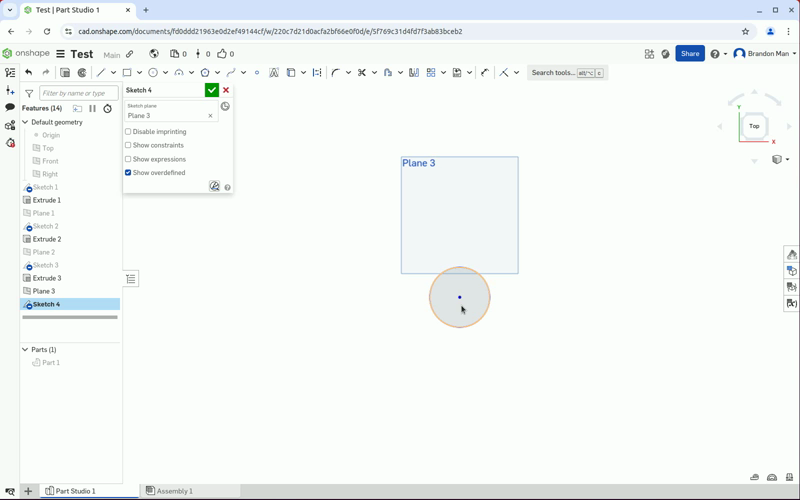
scroll(6)
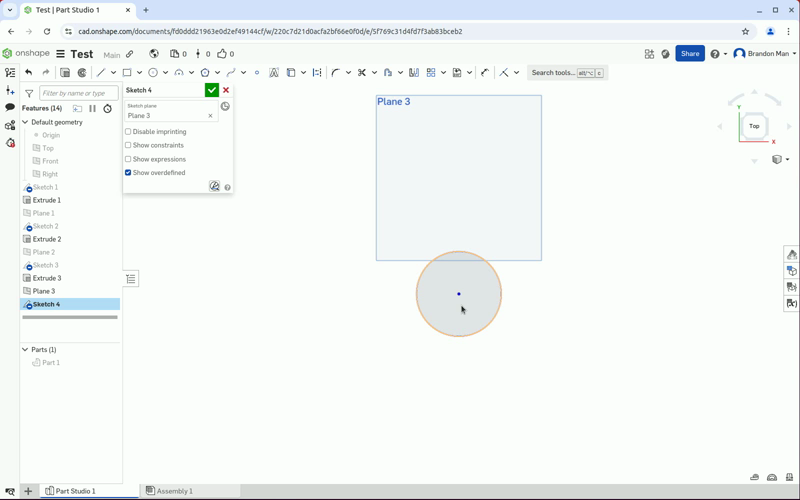
scroll(6)
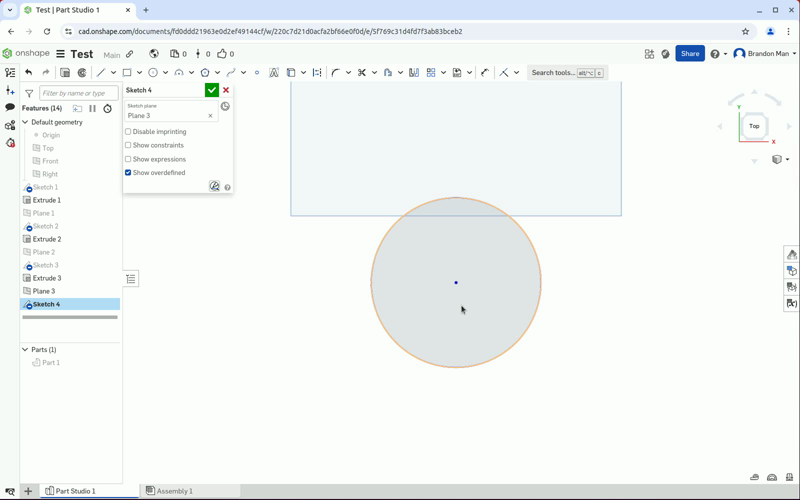
click(461, 305)
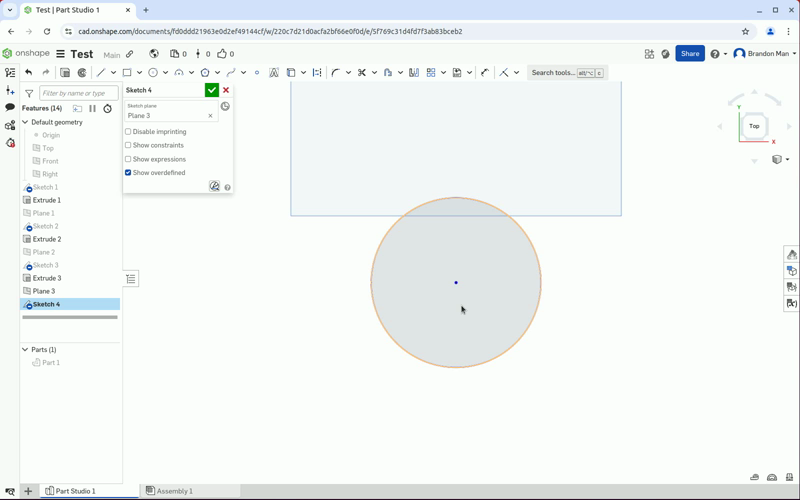
scroll(-6)
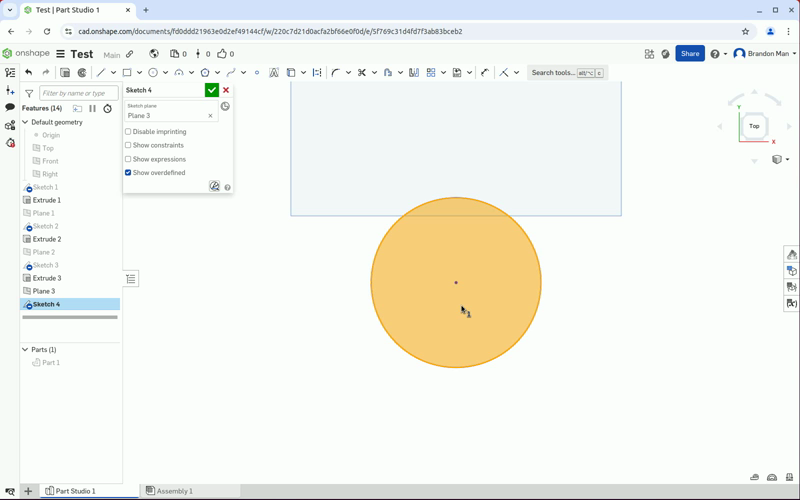
scroll(-6)
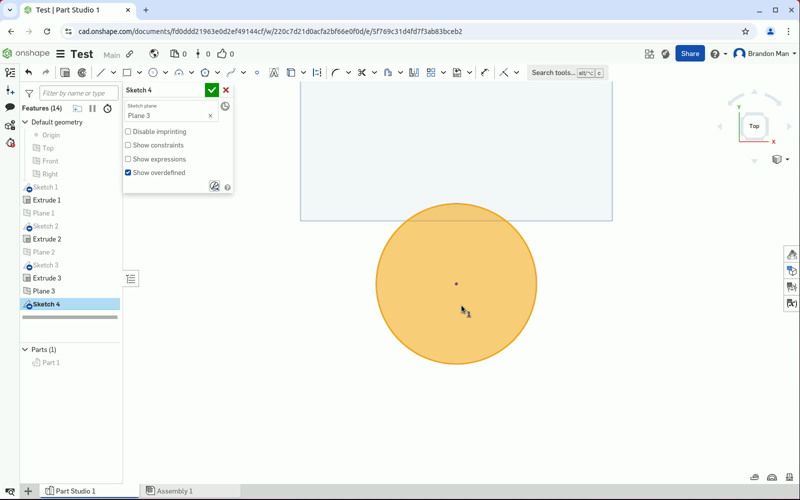
scroll(-6)
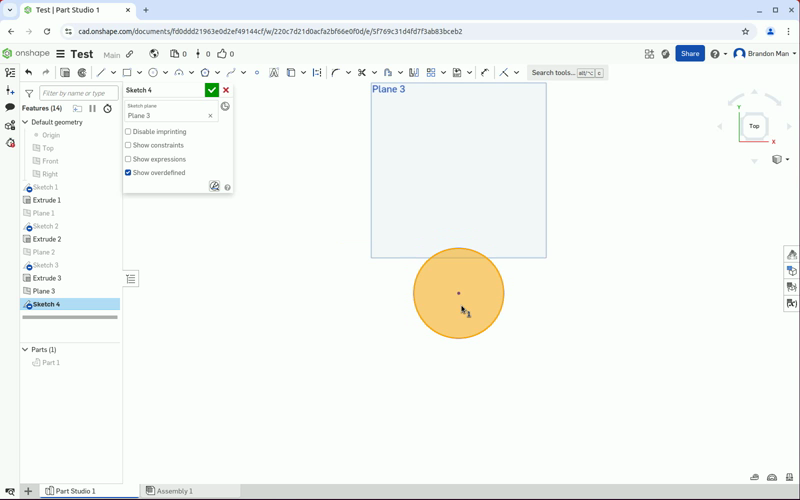
scroll(-6)
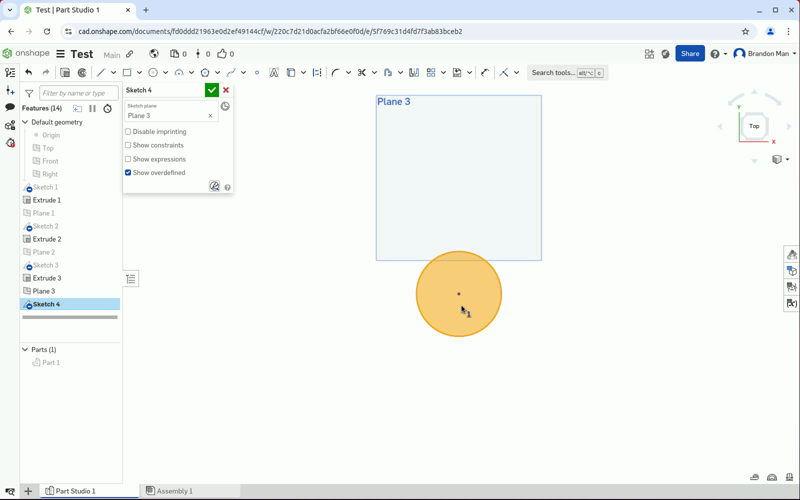
scroll(-6)
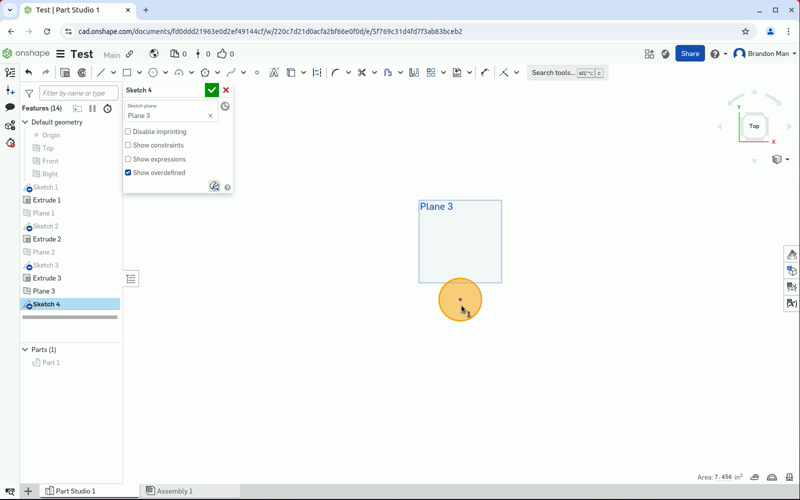
scroll(-6)
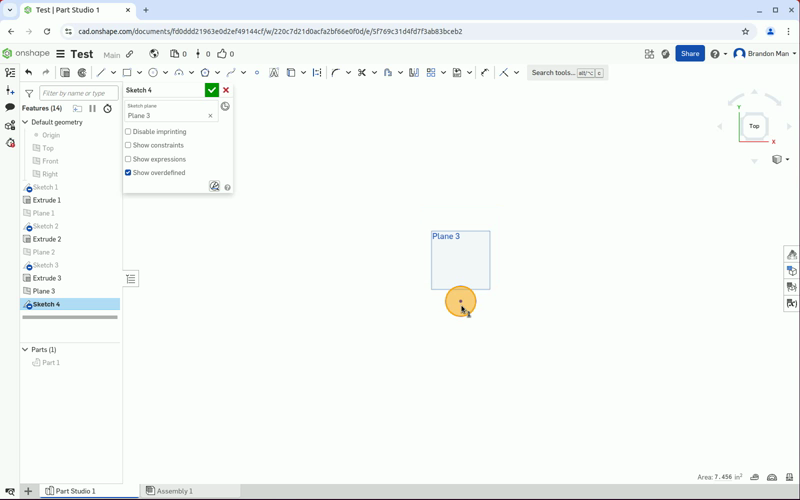
scroll(-6)
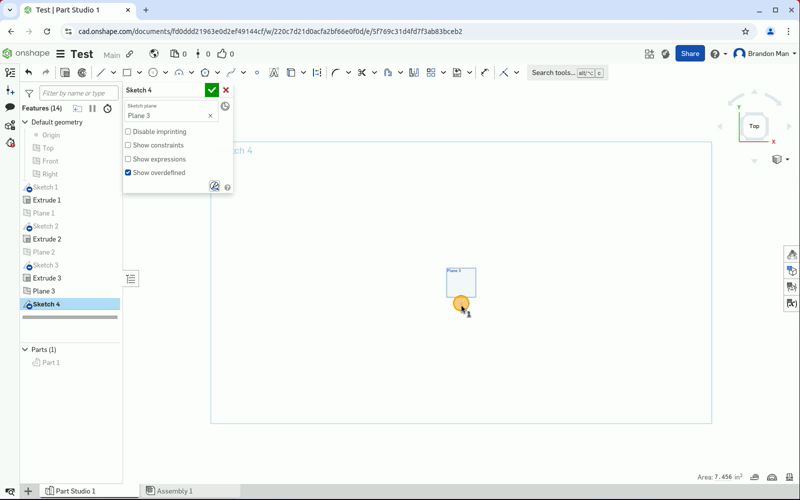
mouse_move(73, 352)
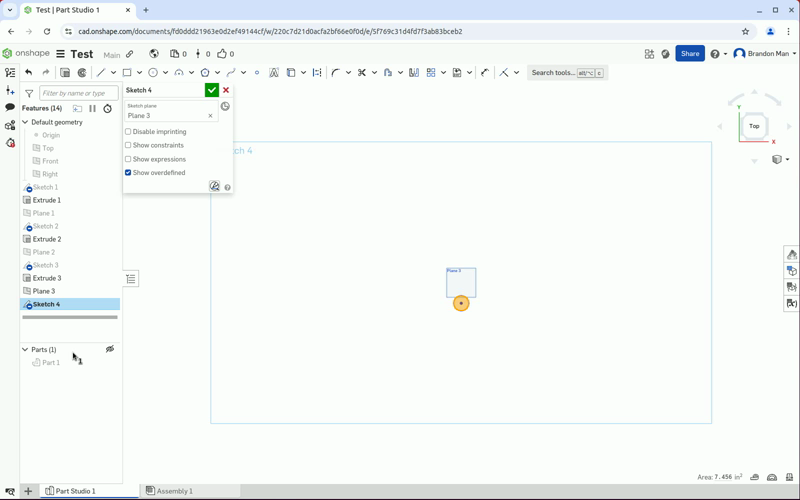
key(shift+y)
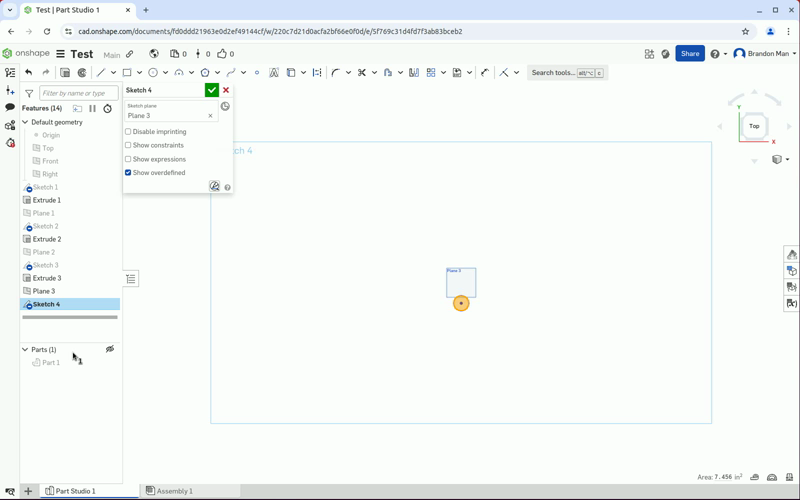
key(shift+e)
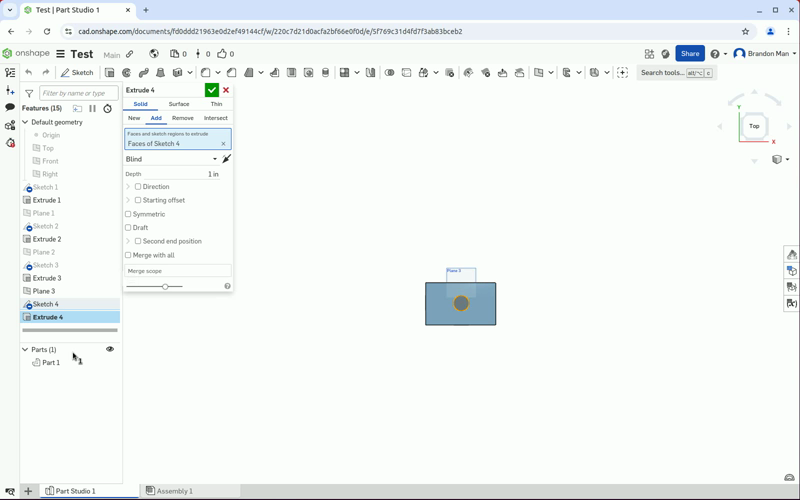
mouse_move(143, 106)
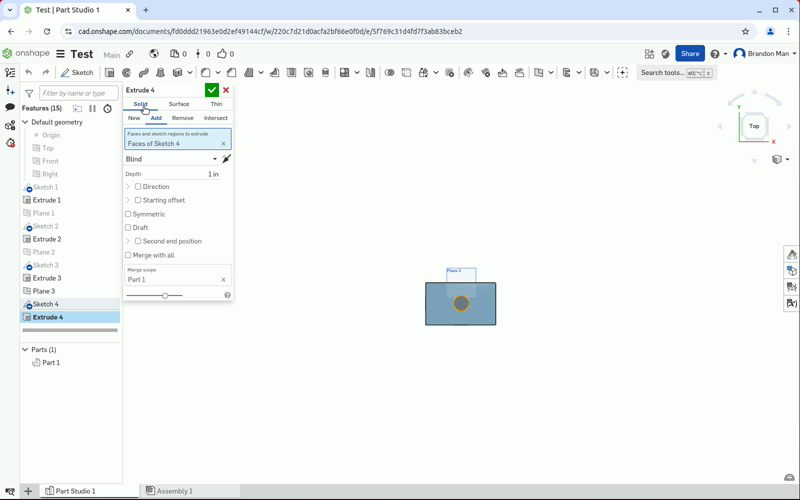
click(143, 106)
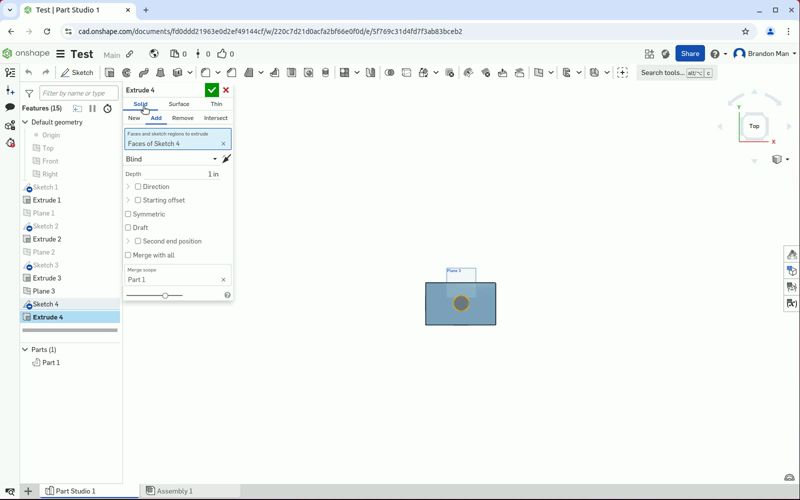
mouse_move(186, 120)
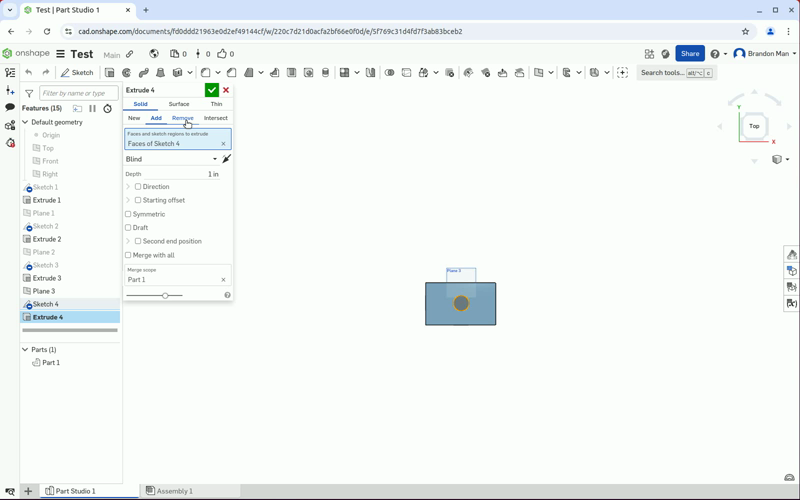
click(186, 120)
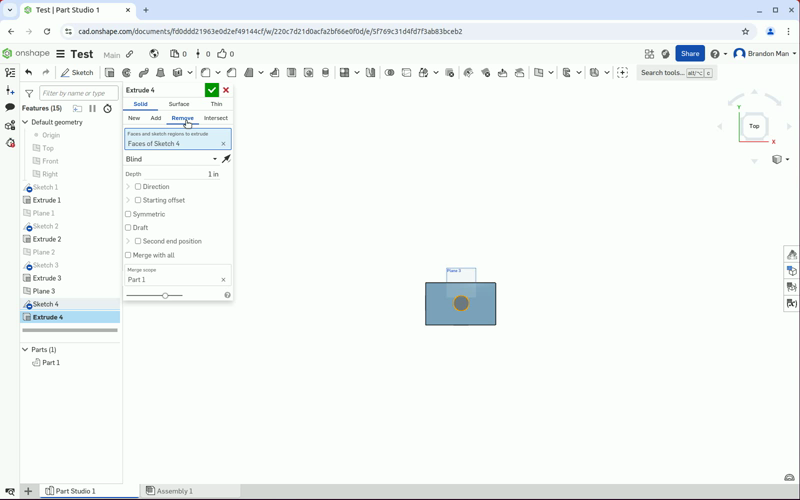
key(tab, 4)
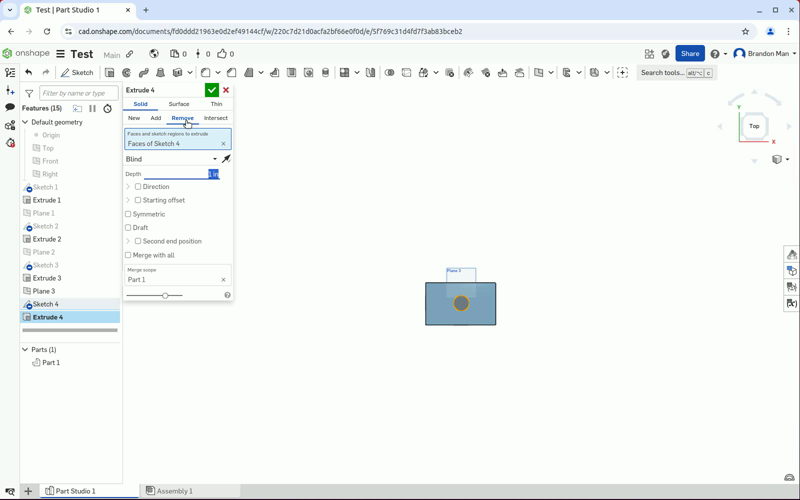
text(18.775)
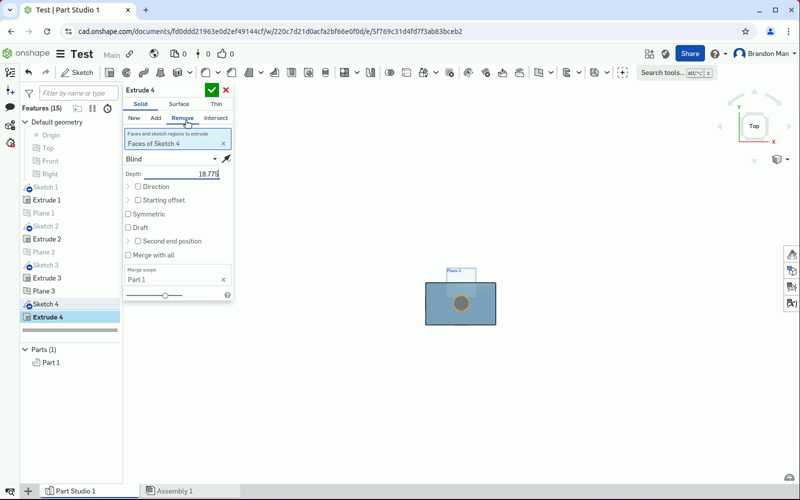
key(tab, 6)
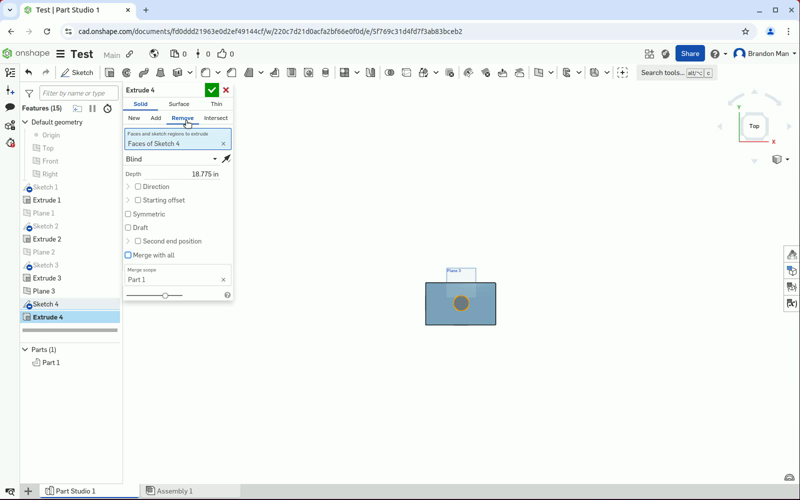
key(space)
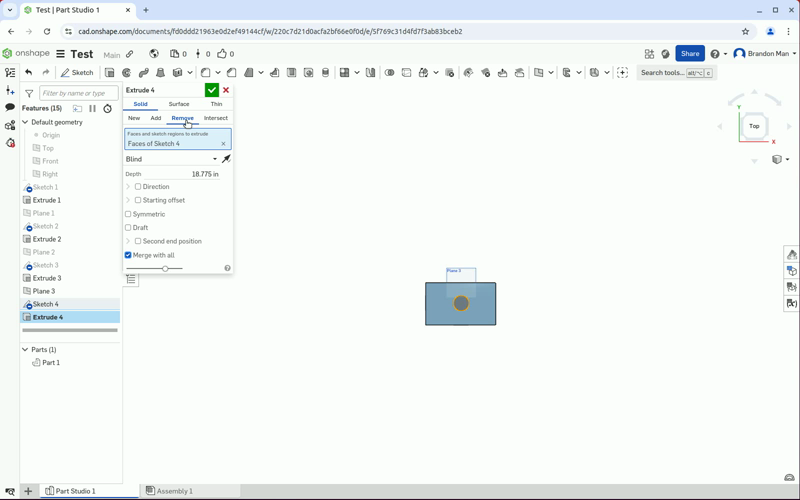
key(enter)
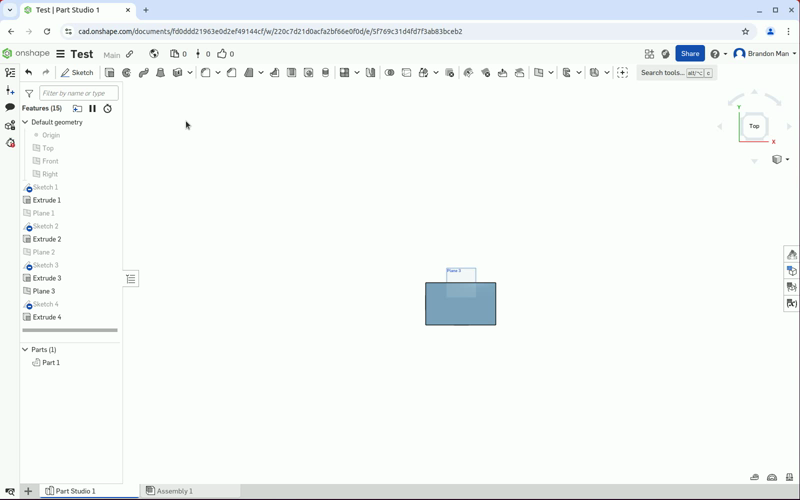
key(shift+h)
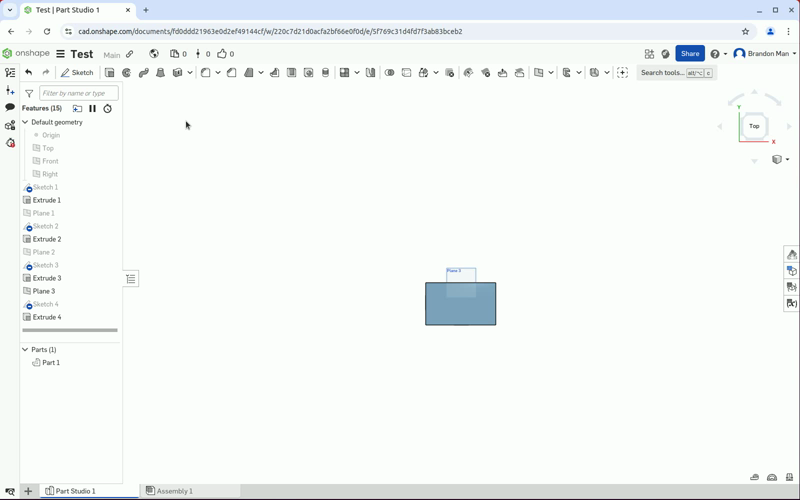
key(shift+h)
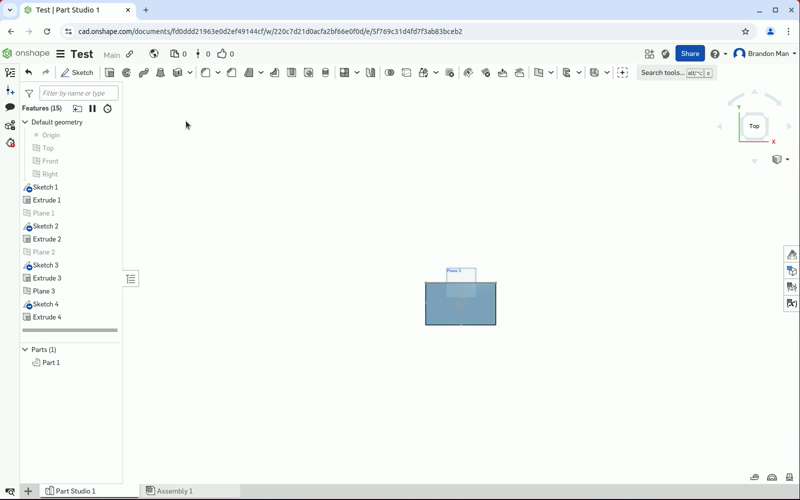
key(shift+7)
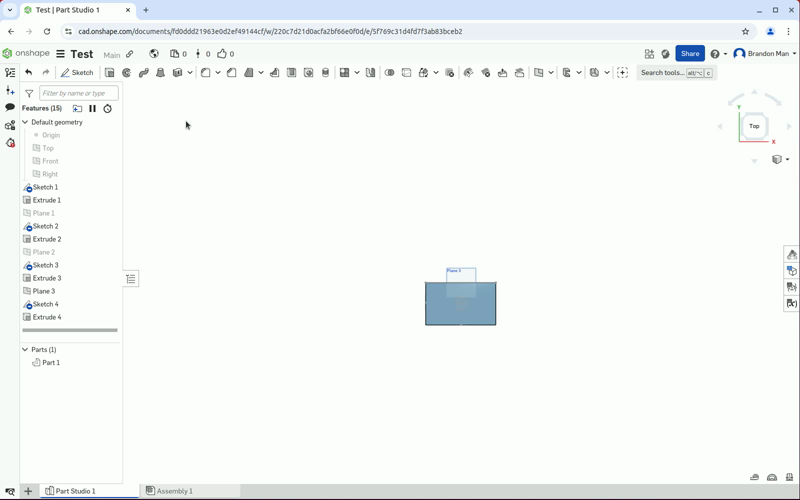
key(up, 3)
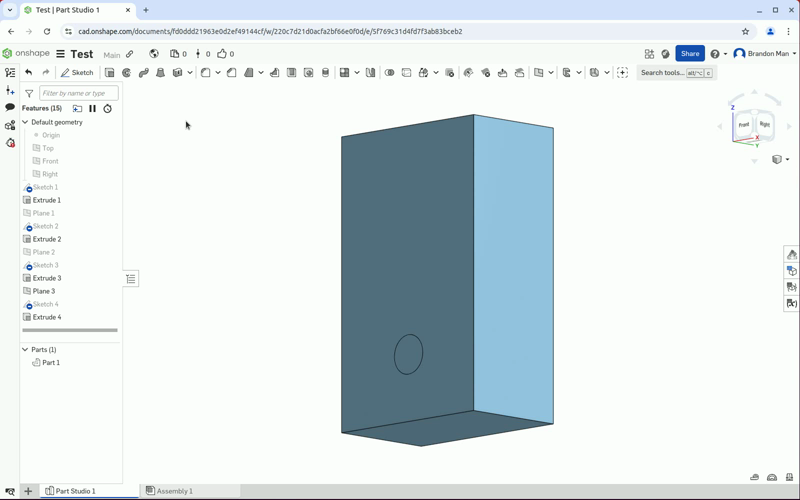
key(left, 3)
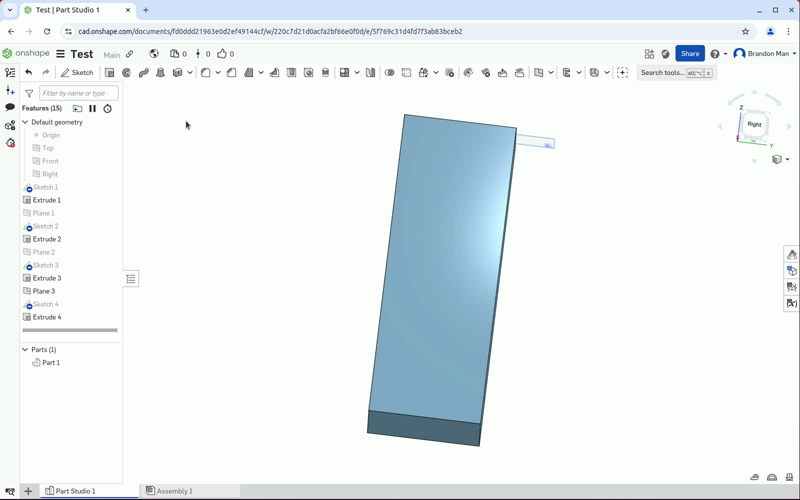
key(right, 3)
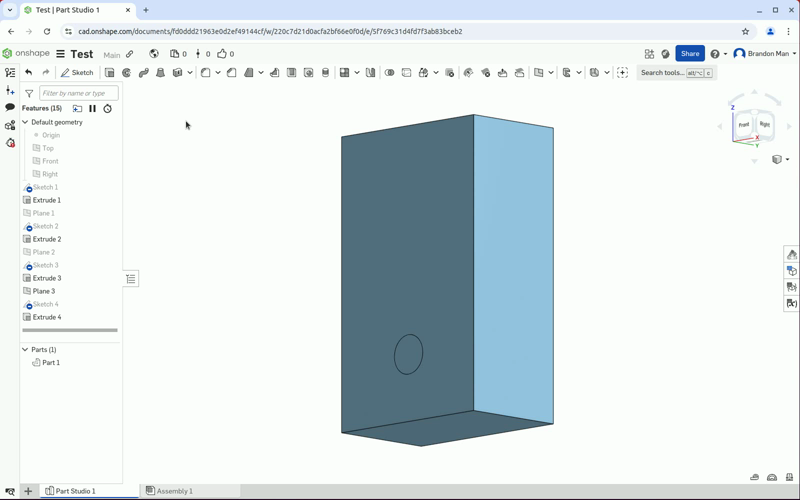
key(down, 3)
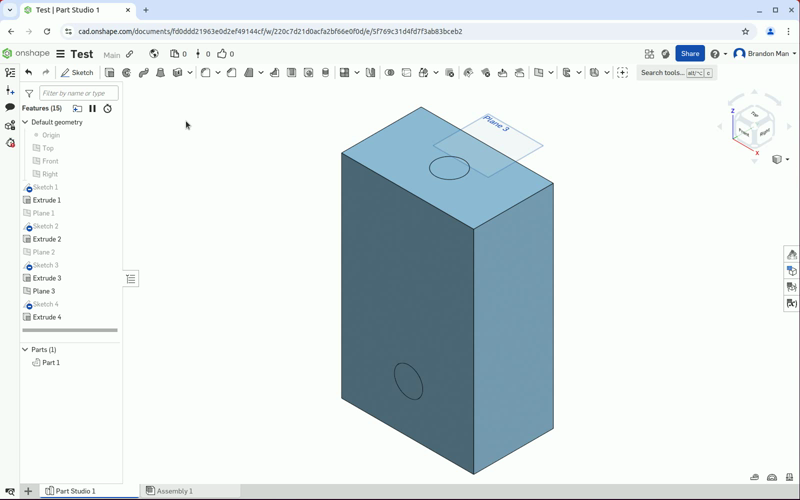
mouse_move(73, 189)
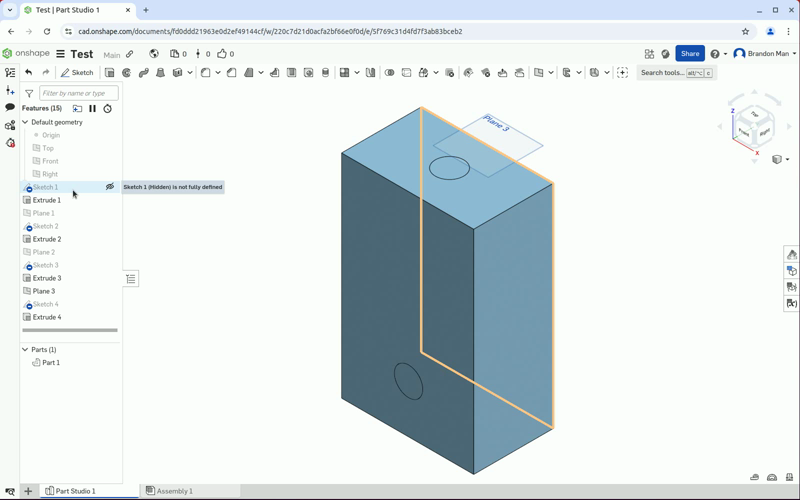
click(73, 189)